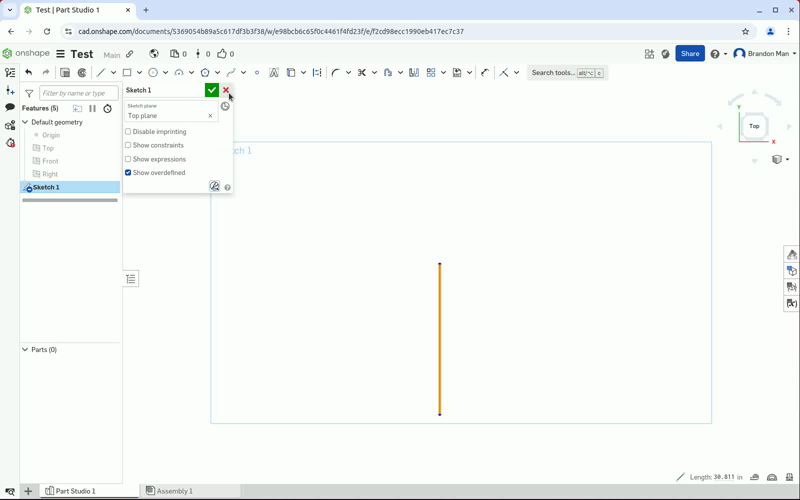
key(shift+h)
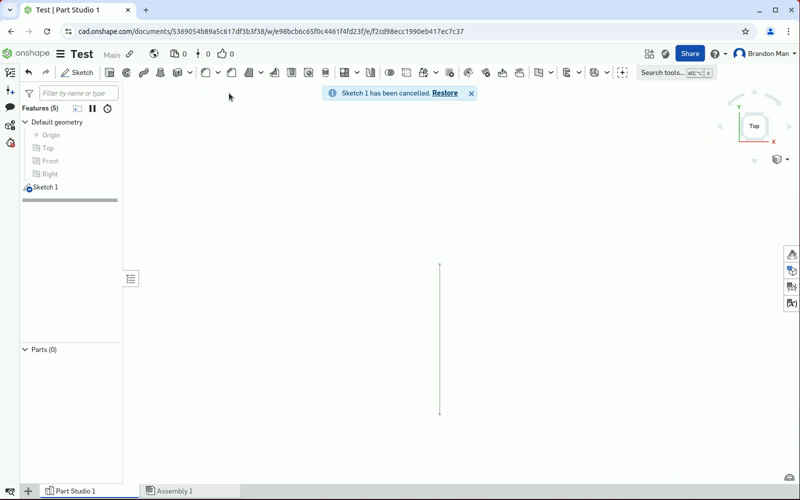
key(shift+s)
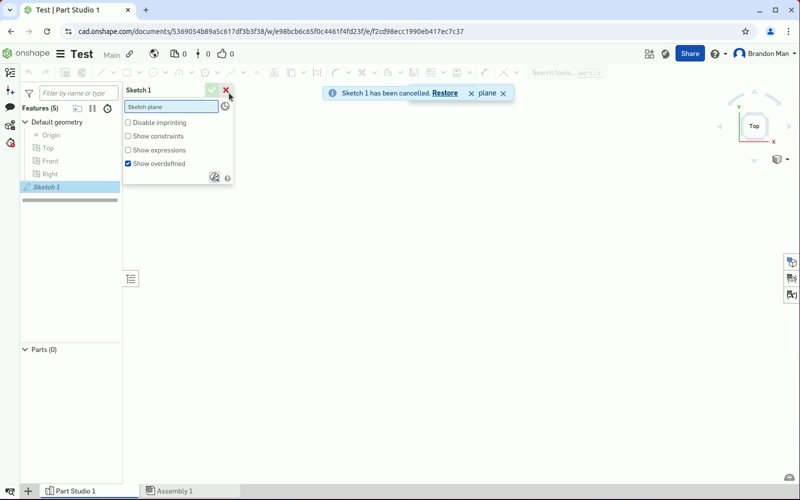
mouse_move(73, 150)
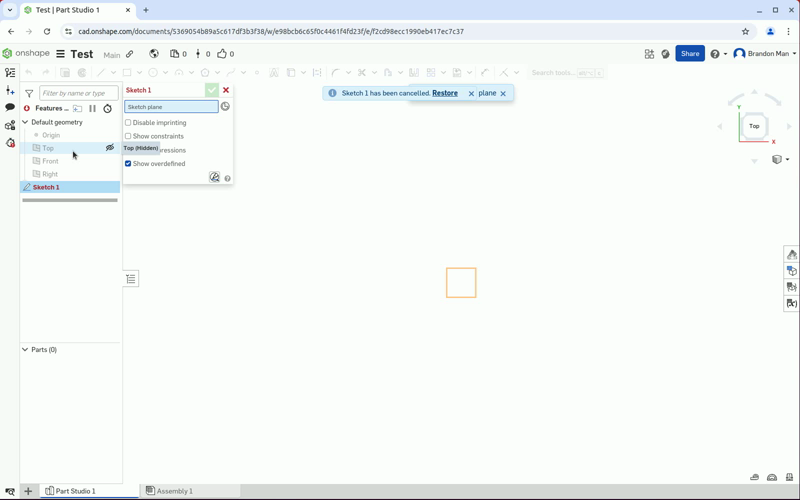
click(73, 150)
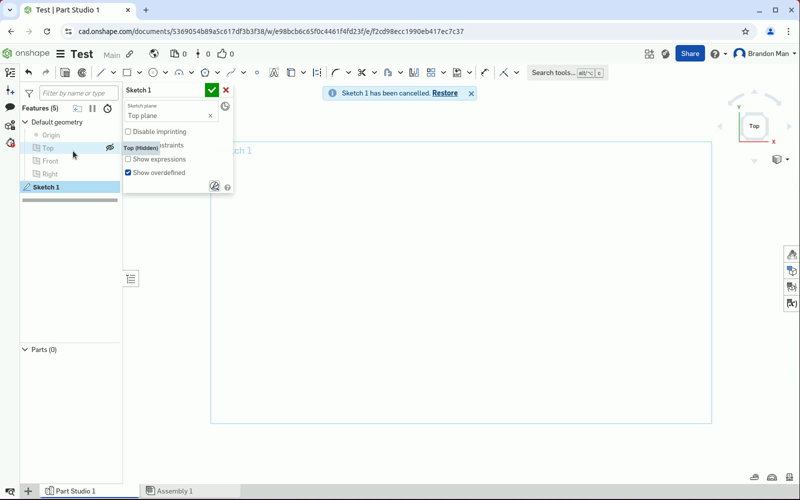
mouse_move(73, 352)
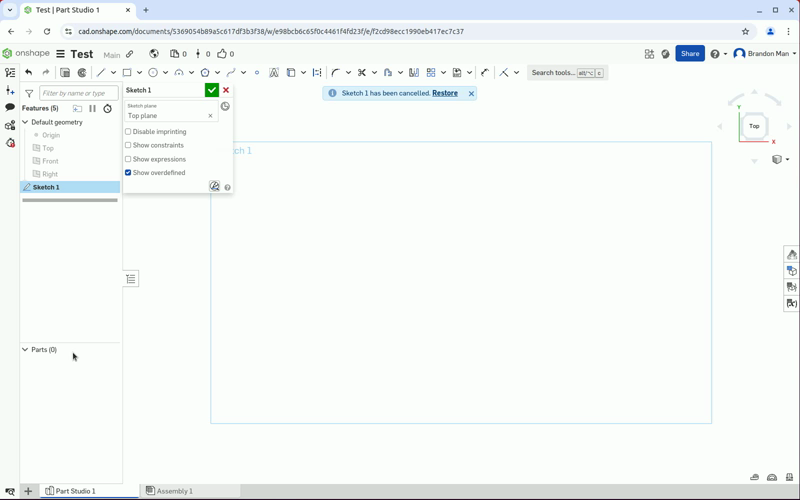
key(y)
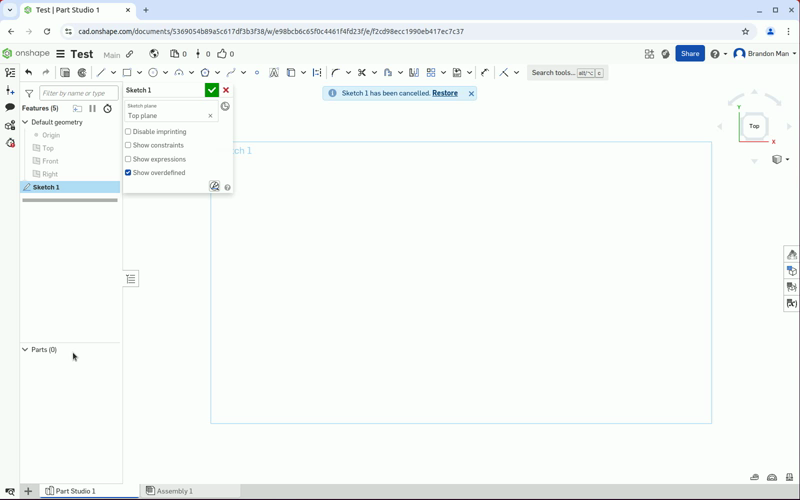
key(l)
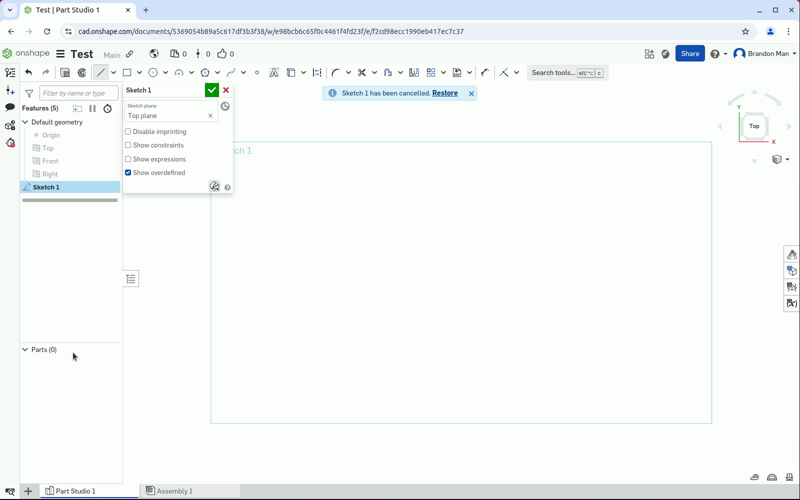
key_down(shift)
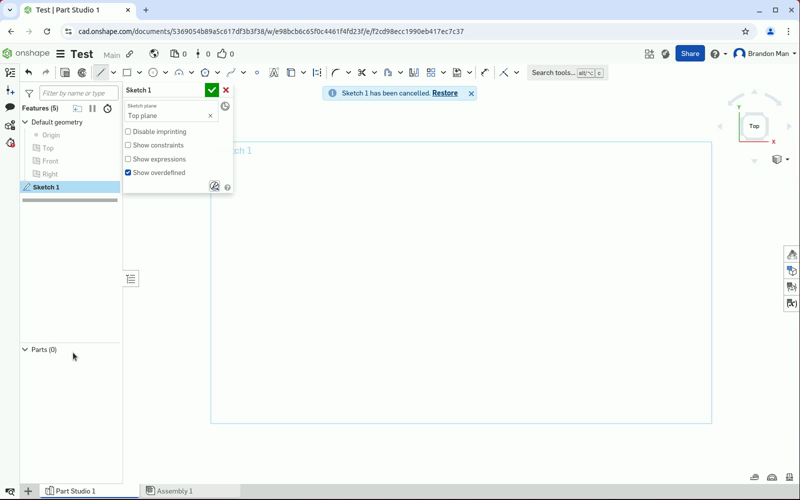
mouse_move(489, 290)
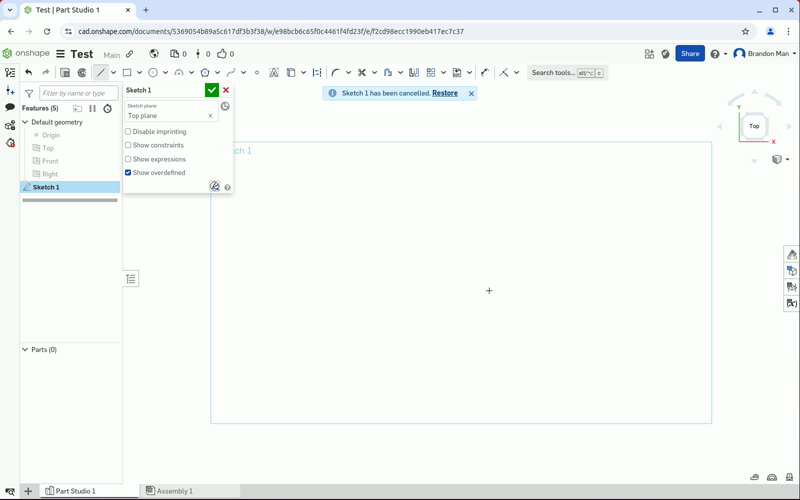
click(489, 290)
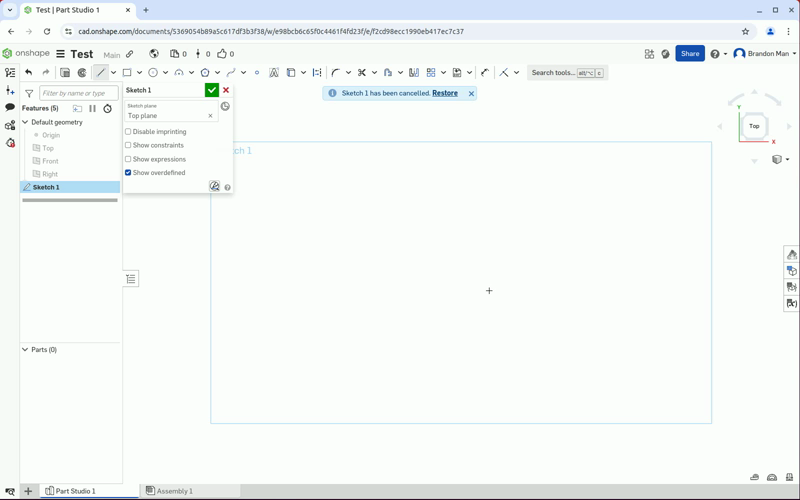
key_up(shift)
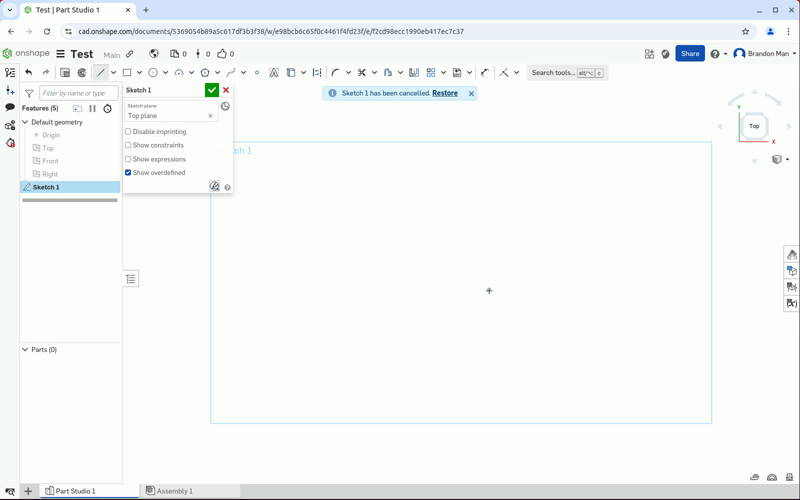
key_down(shift)
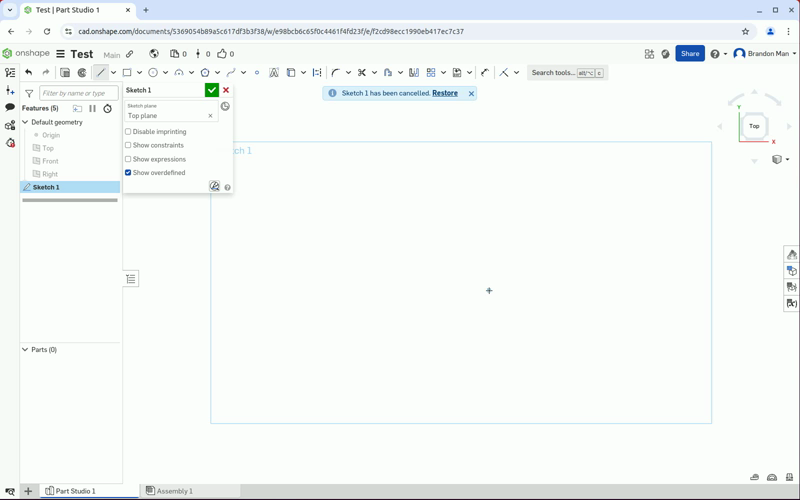
mouse_move(519, 290)
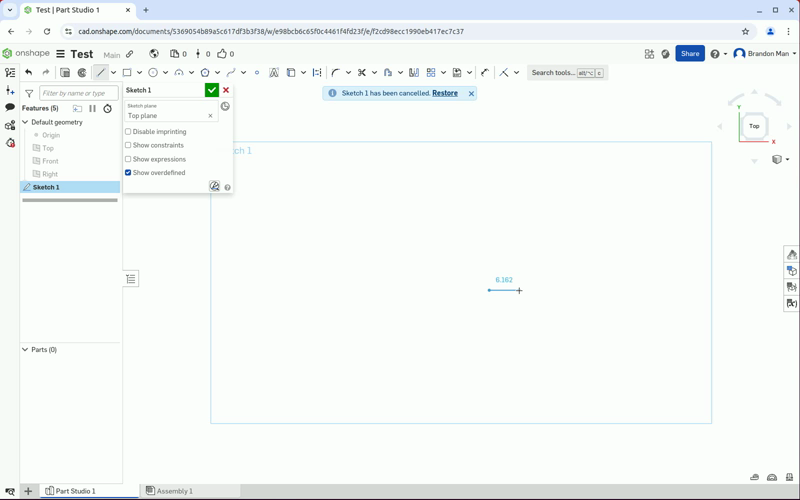
mouse_move(545, 290)
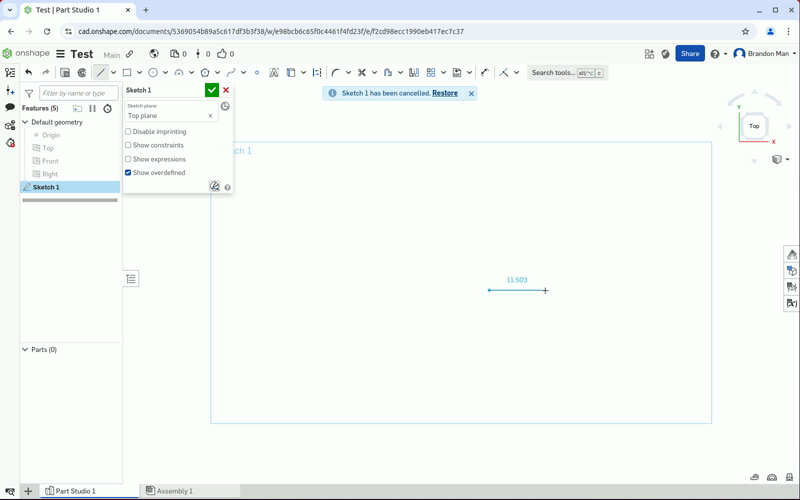
click(545, 290)
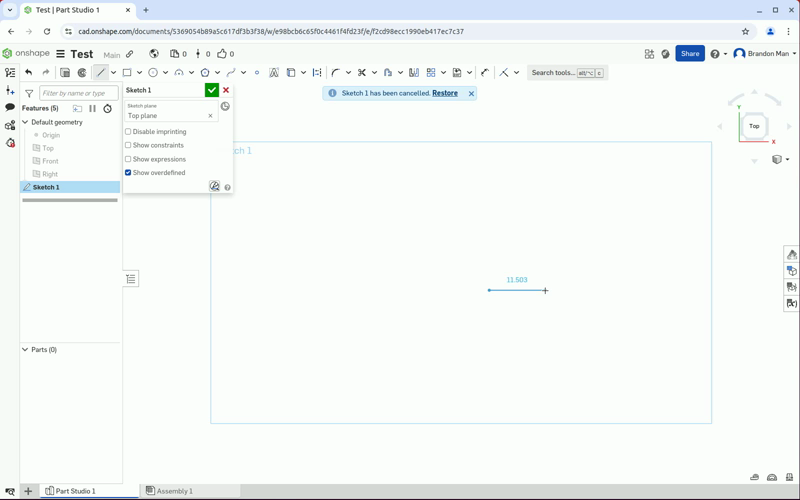
key_up(shift)
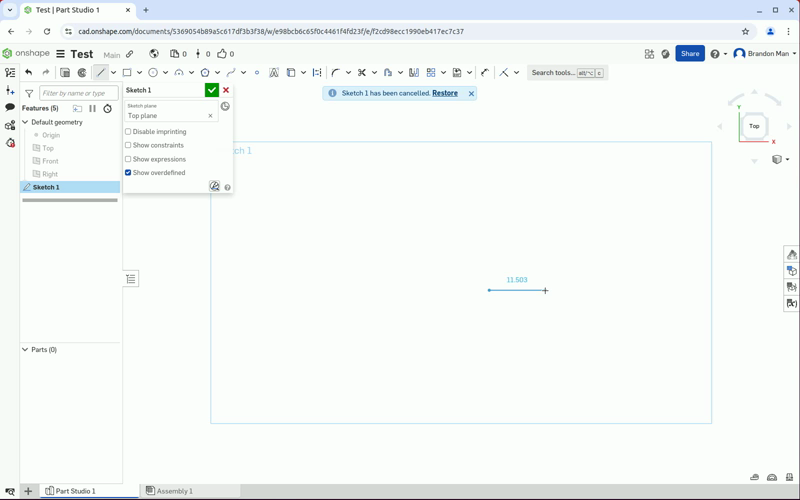
key_down(shift)
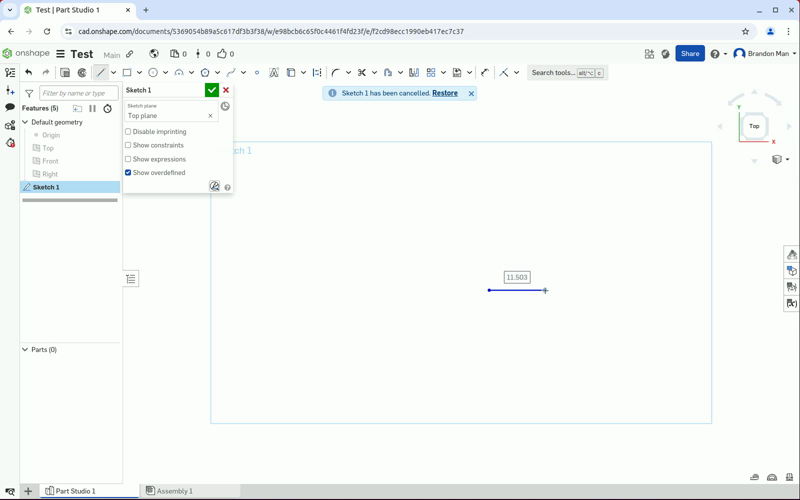
mouse_move(575, 290)
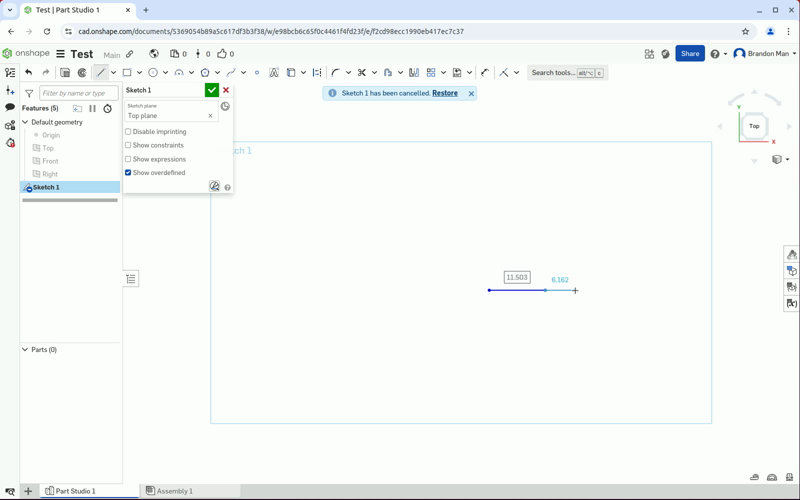
mouse_move(545, 295)
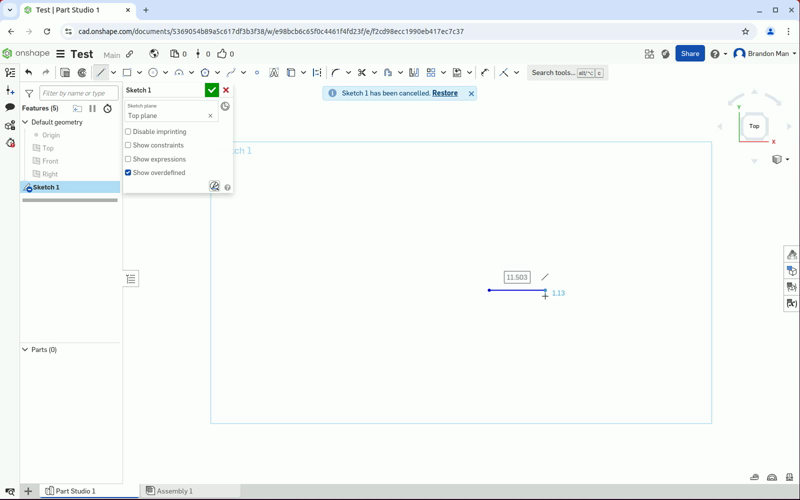
scroll(6)
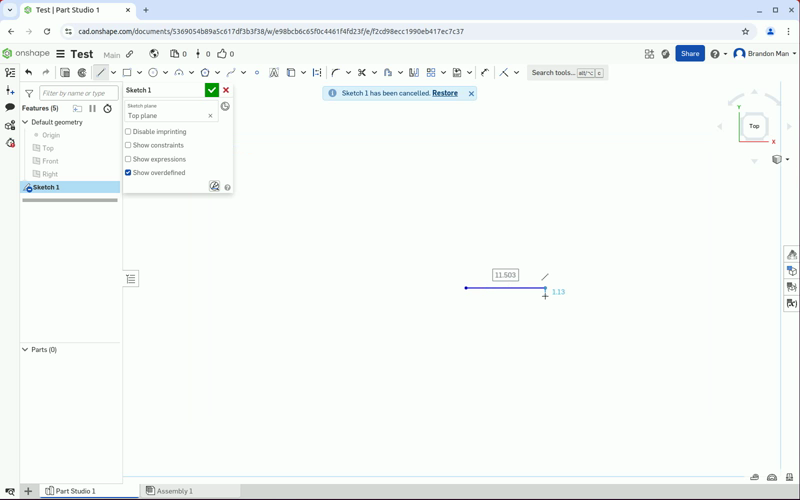
scroll(6)
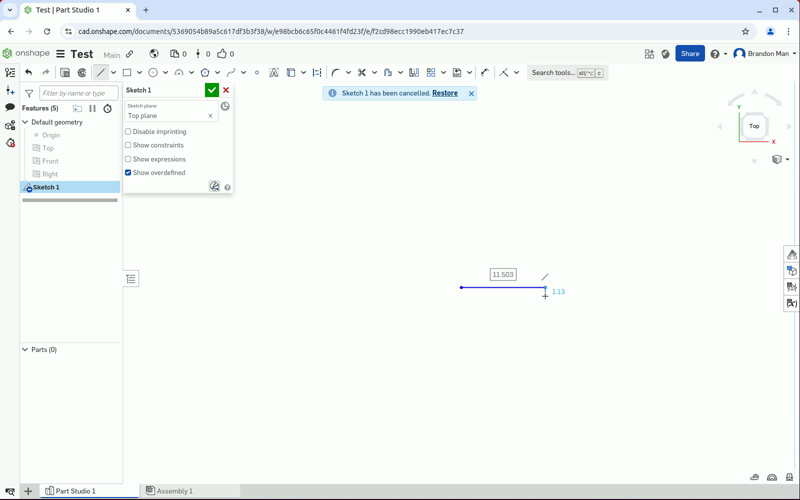
scroll(6)
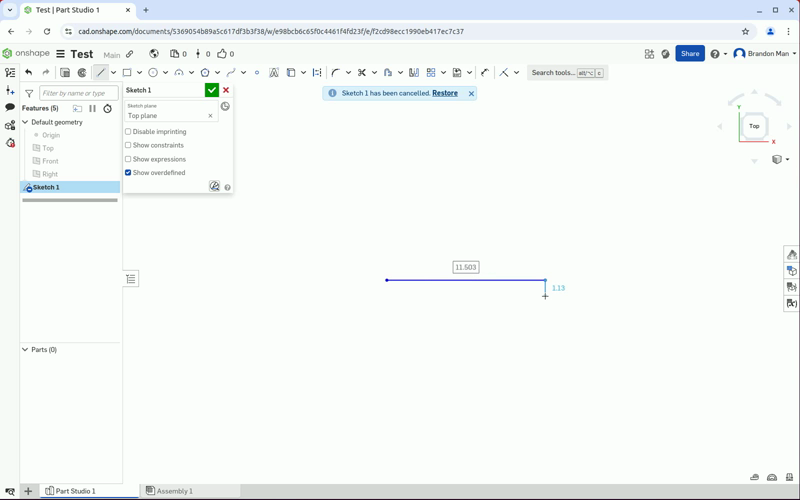
scroll(6)
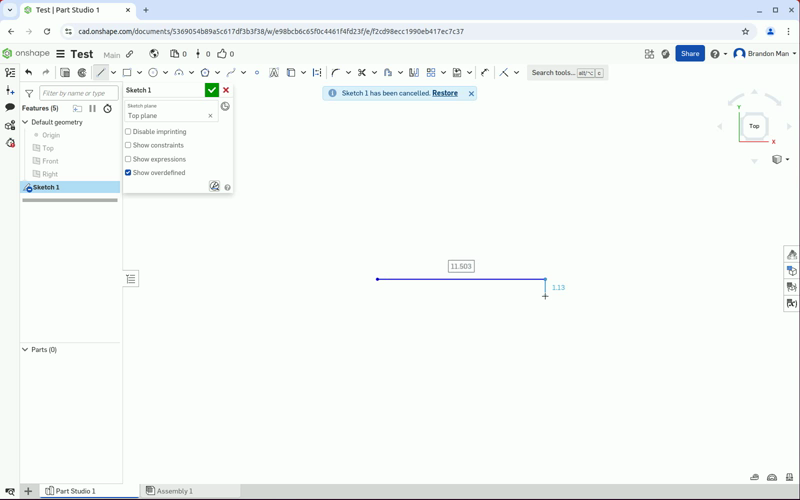
scroll(6)
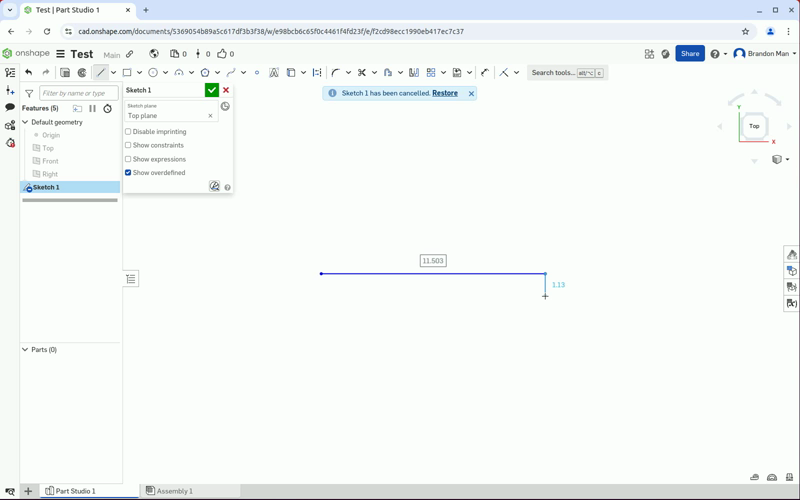
scroll(6)
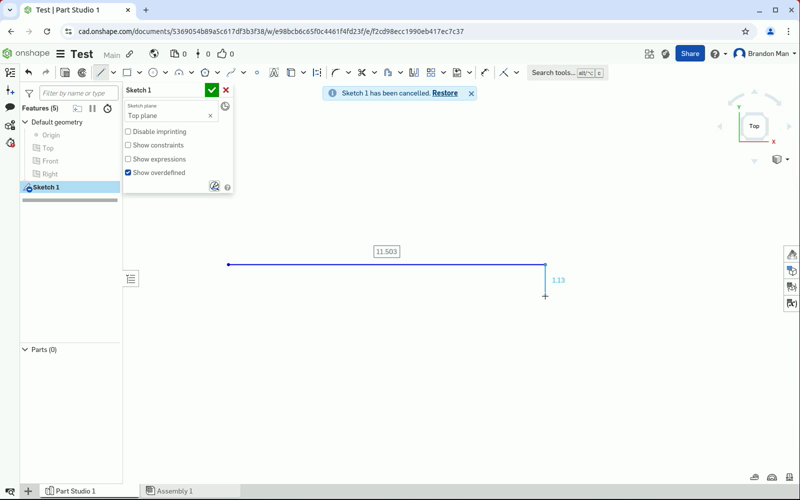
scroll(6)
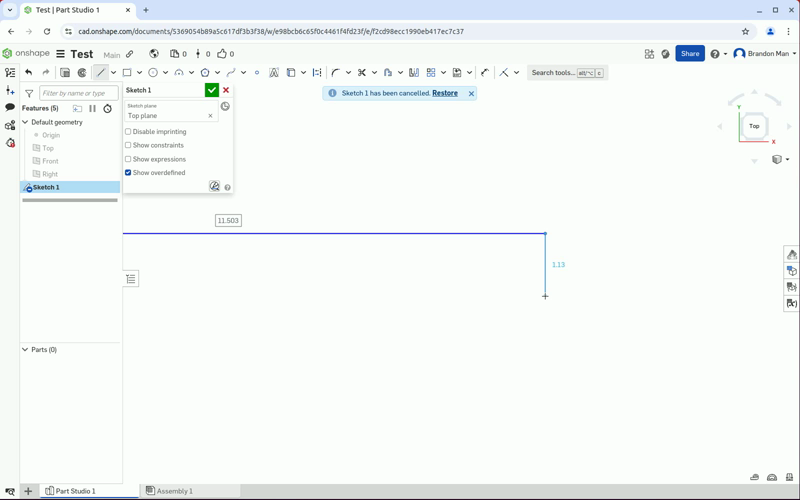
click(545, 295)
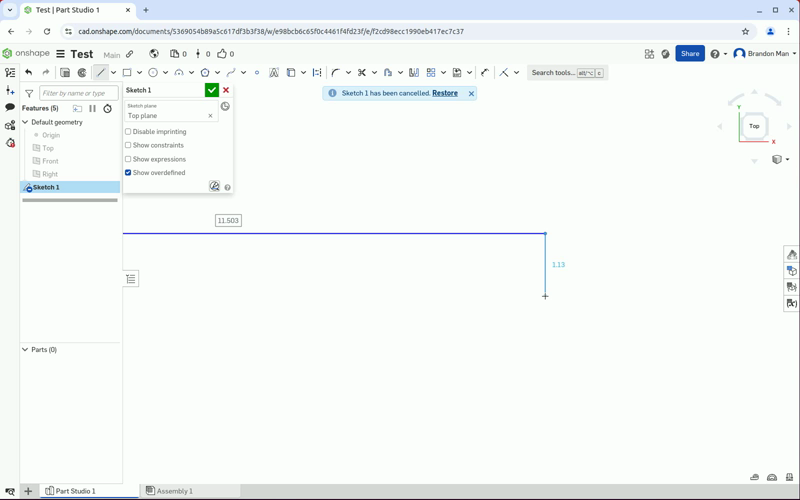
scroll(-6)
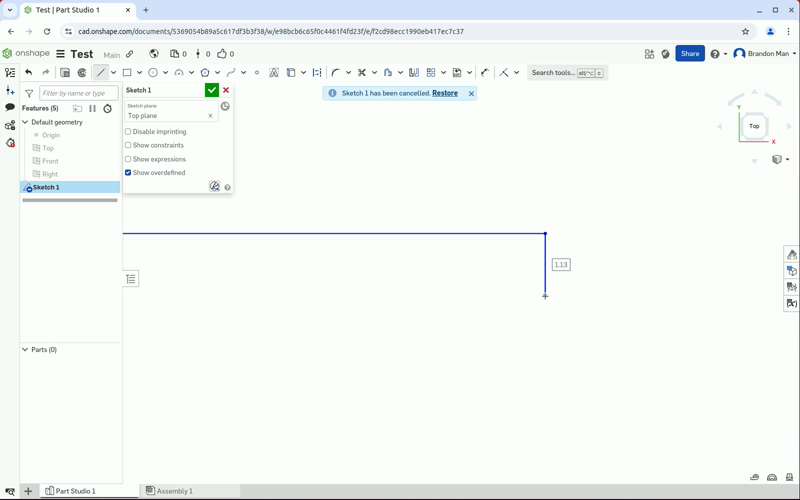
scroll(-6)
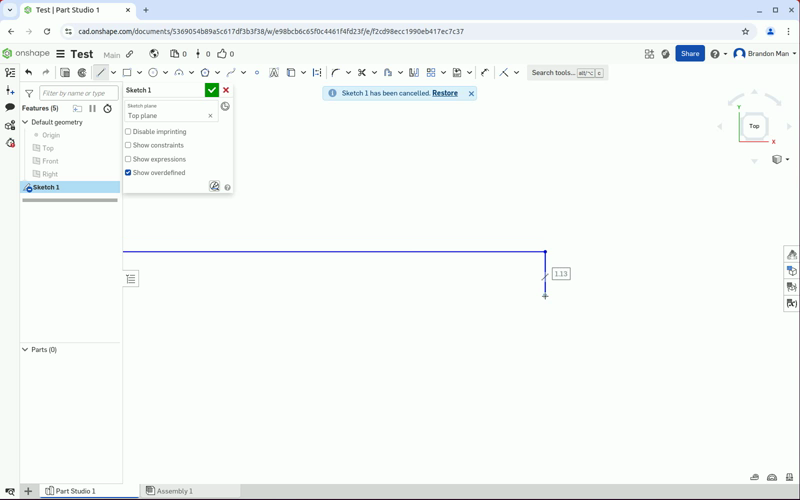
scroll(-6)
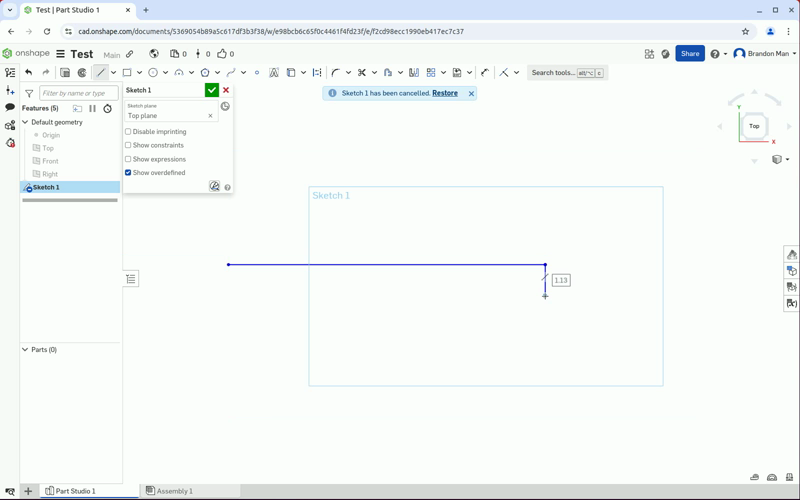
scroll(-6)
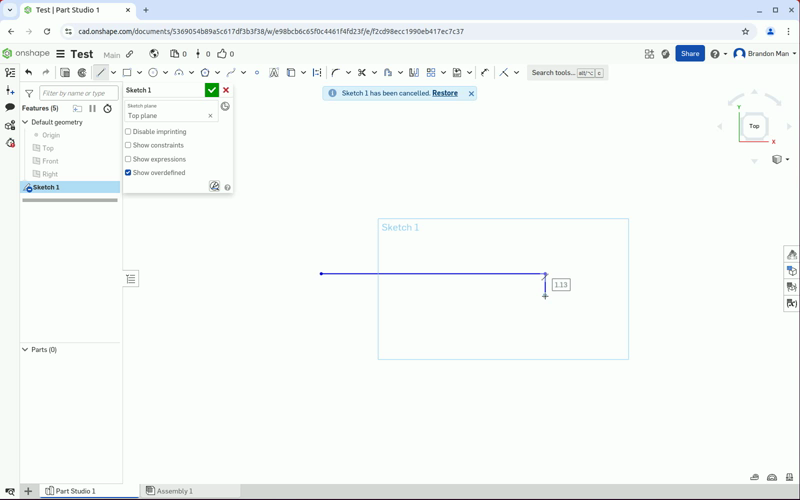
scroll(-6)
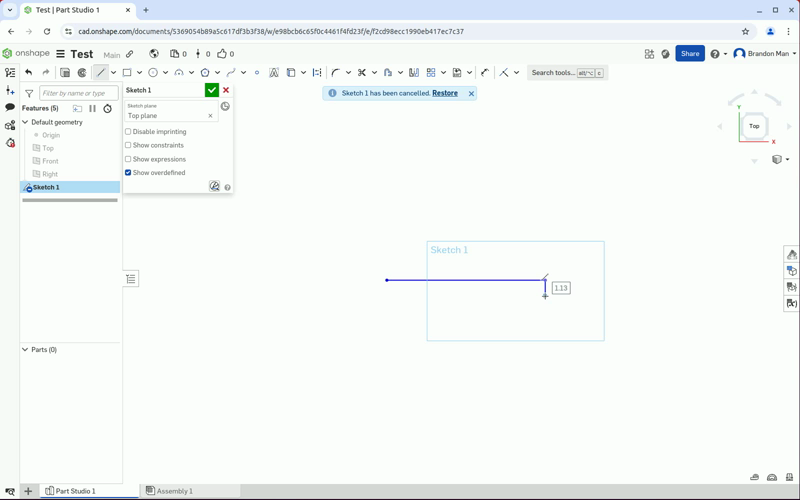
scroll(-6)
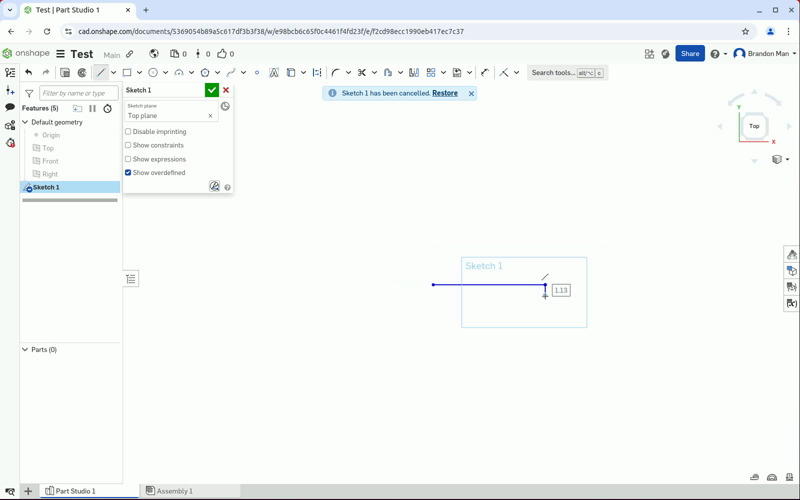
scroll(-6)
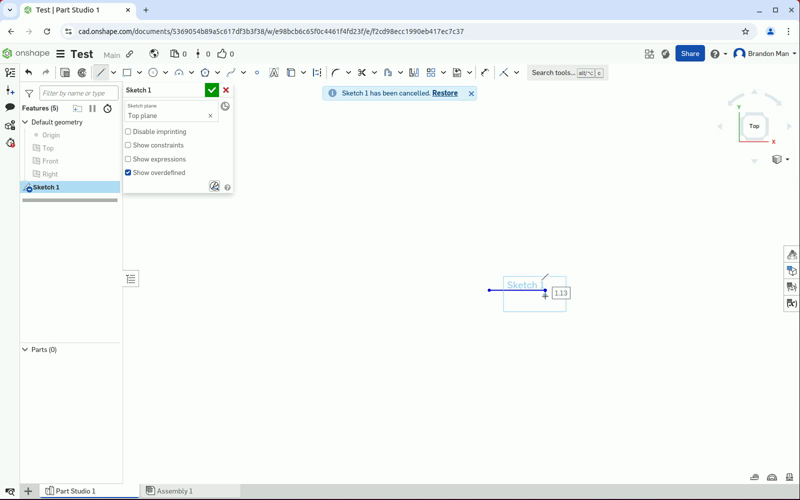
key_up(shift)
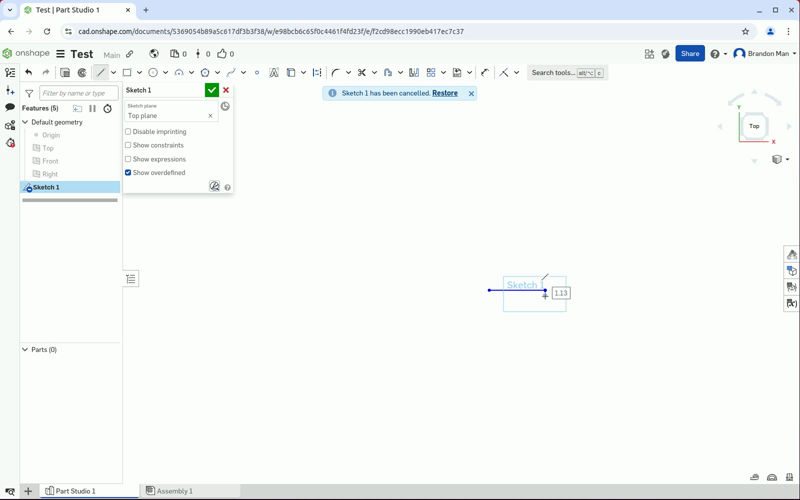
key_down(shift)
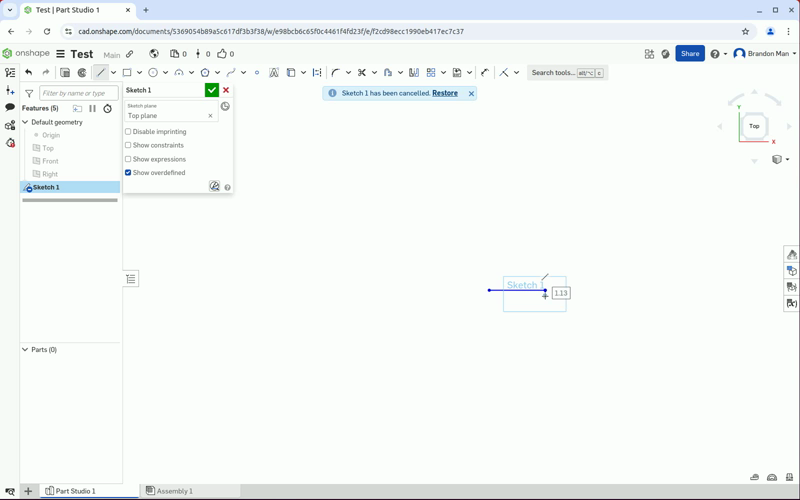
mouse_move(575, 295)
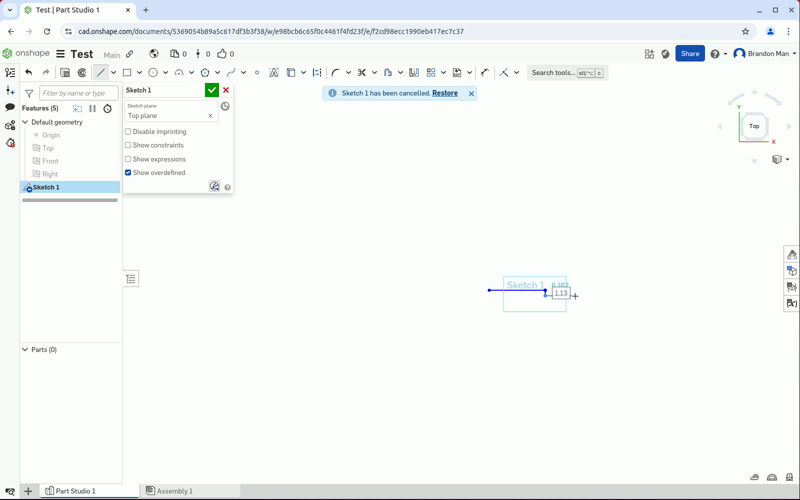
mouse_move(493, 295)
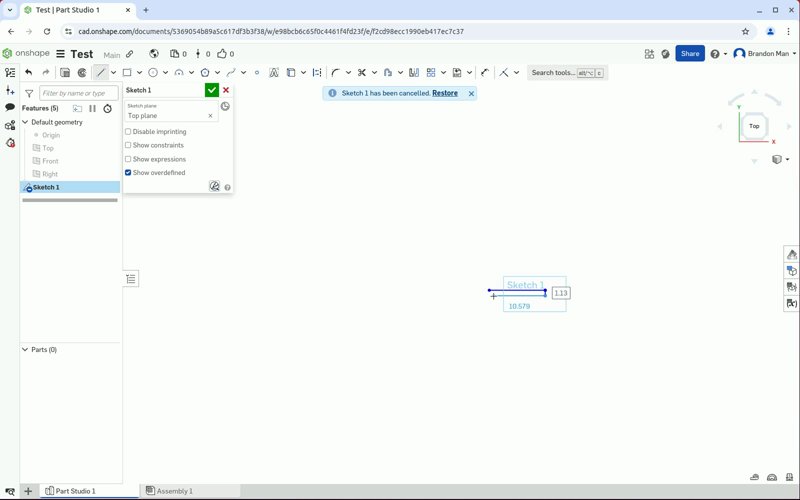
click(493, 295)
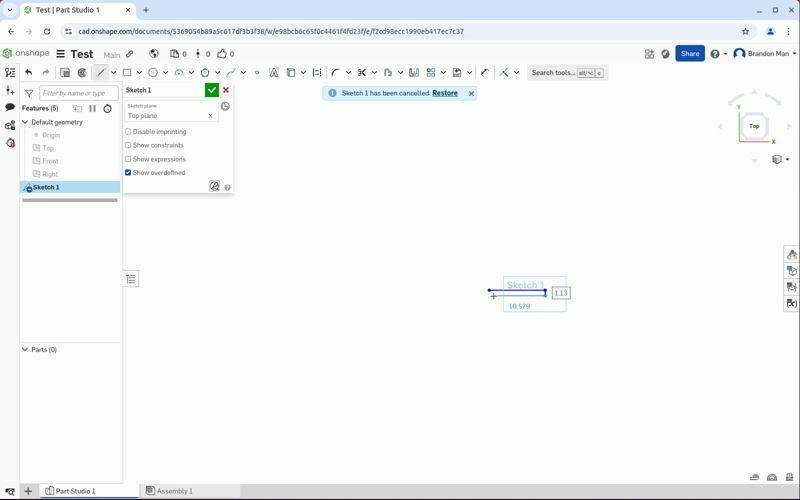
key_up(shift)
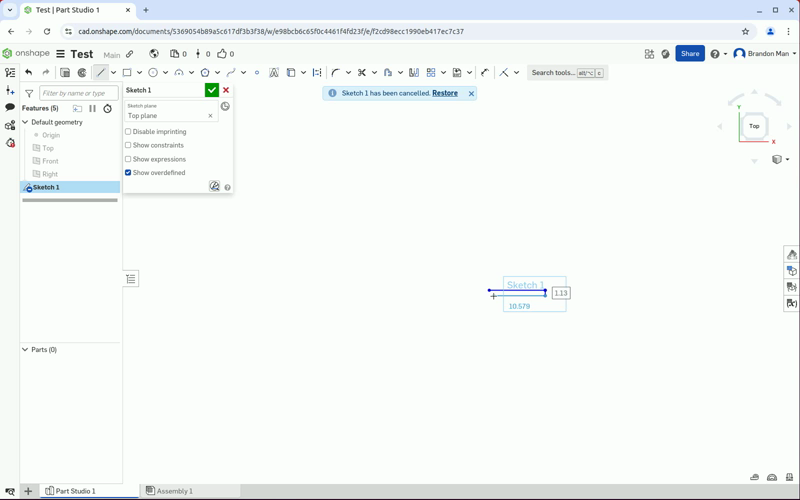
key(esc)
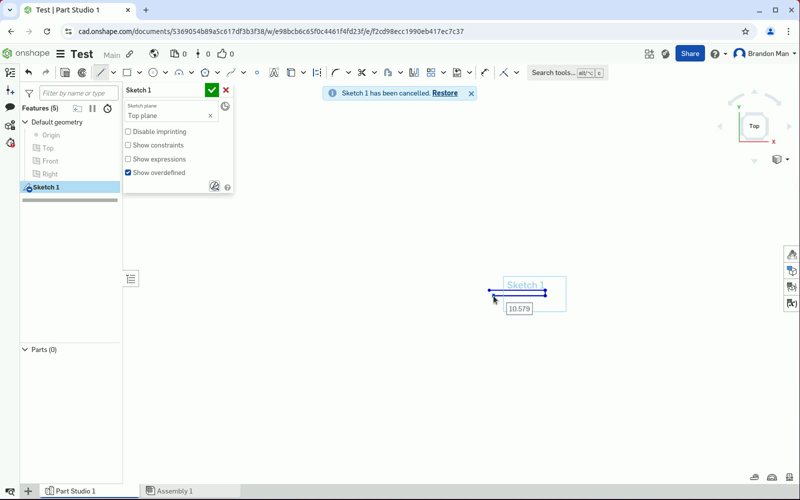
key(a)
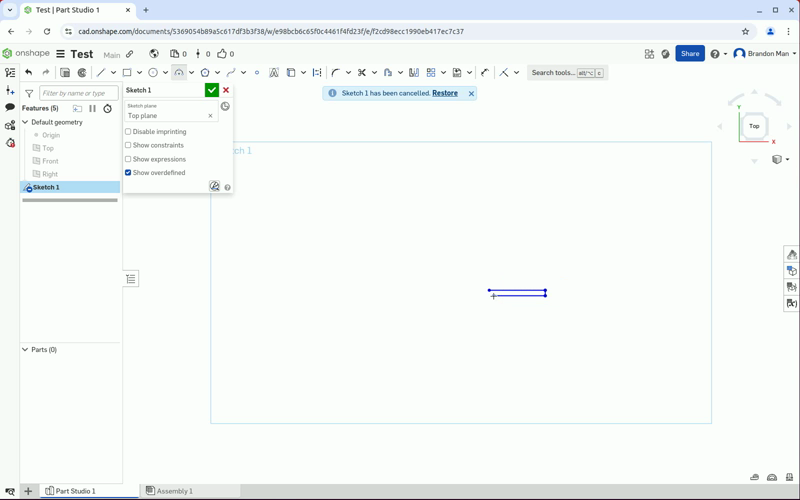
mouse_move(493, 295)
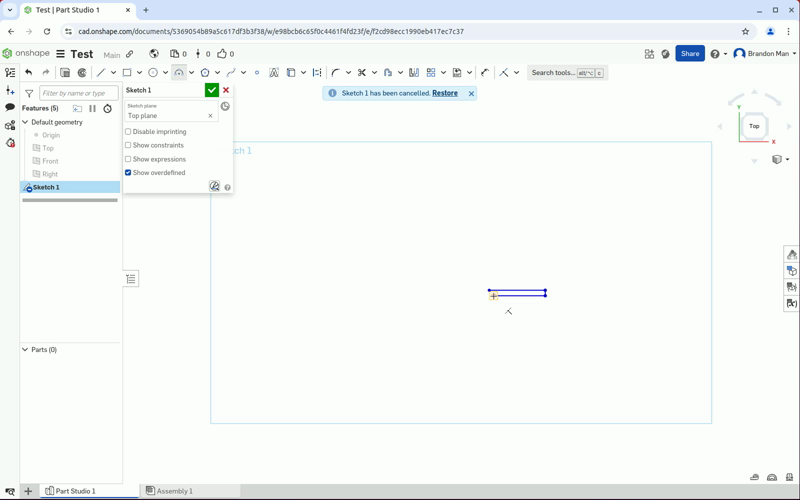
click(493, 295)
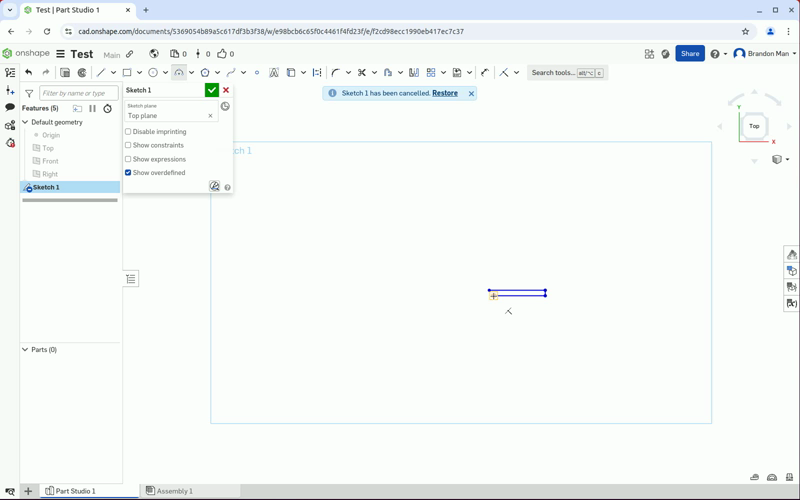
key_down(shift)
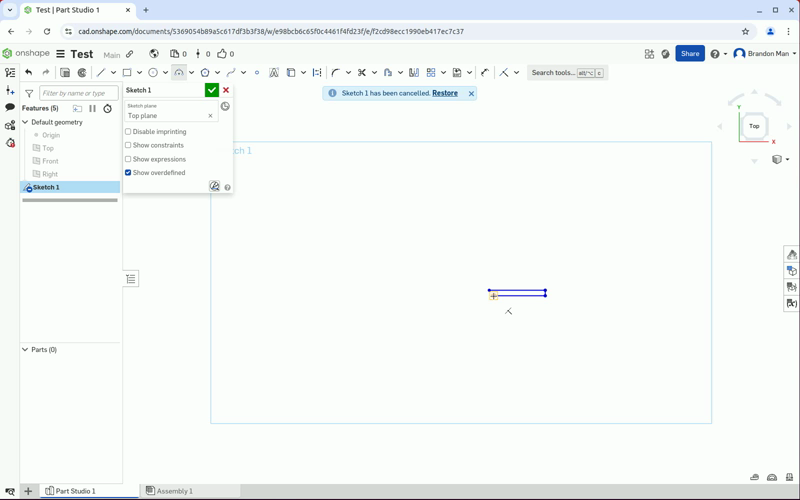
mouse_move(493, 270)
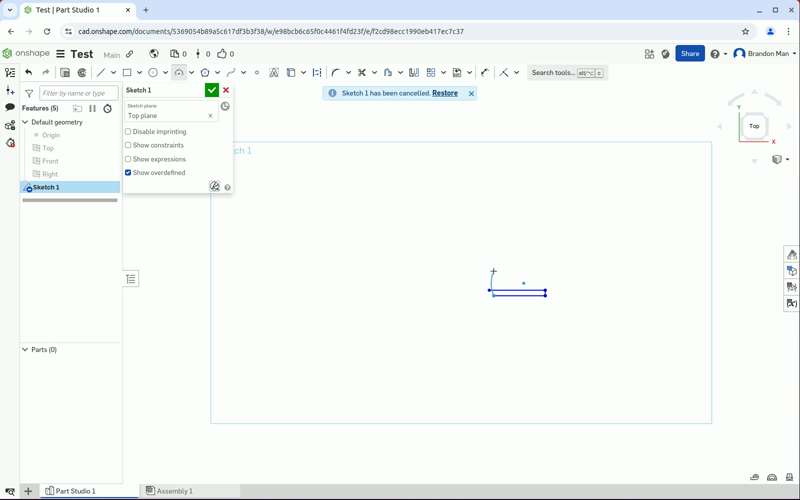
click(493, 270)
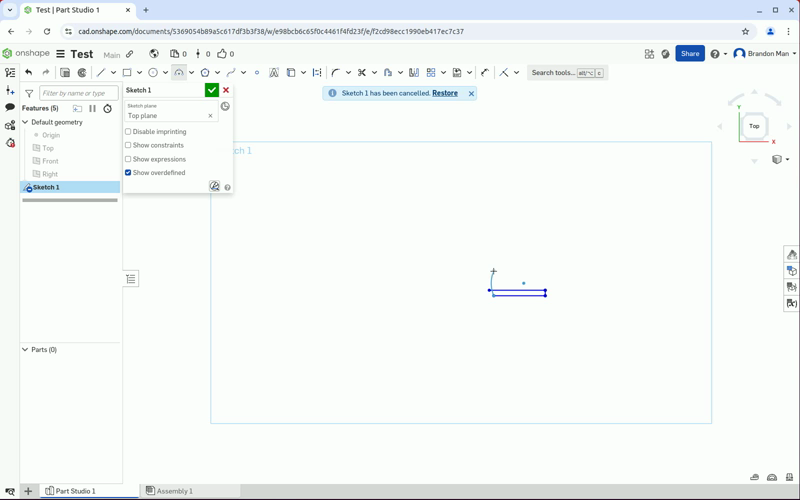
mouse_move(398, 283)
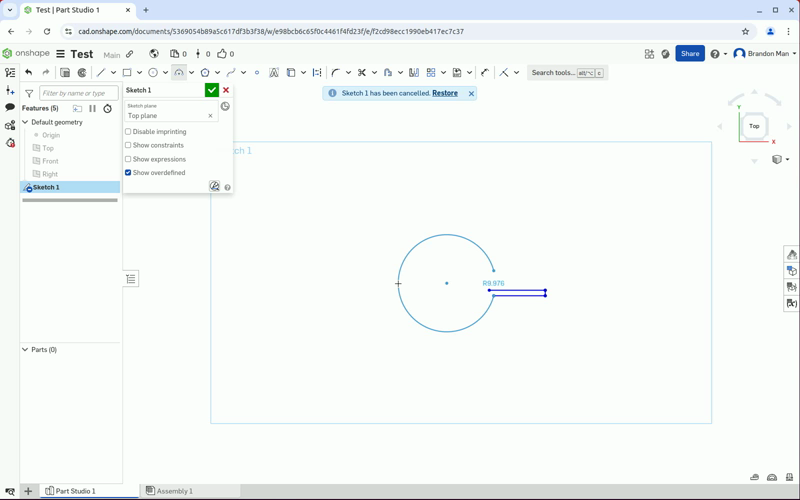
click(398, 283)
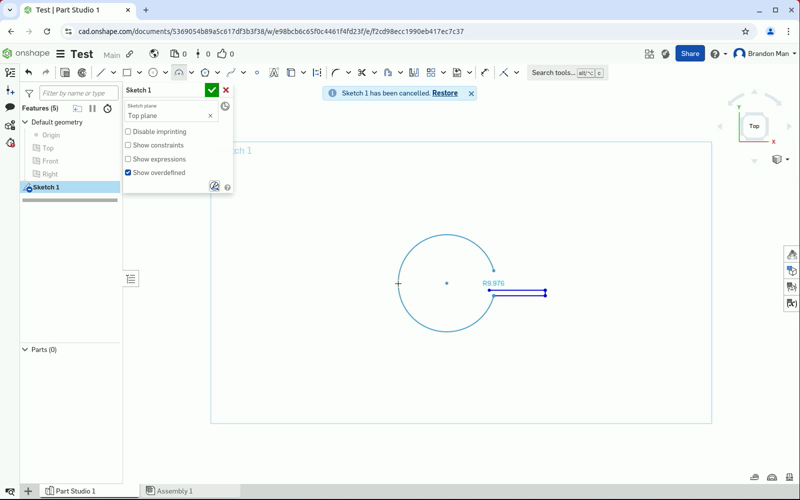
key_up(shift)
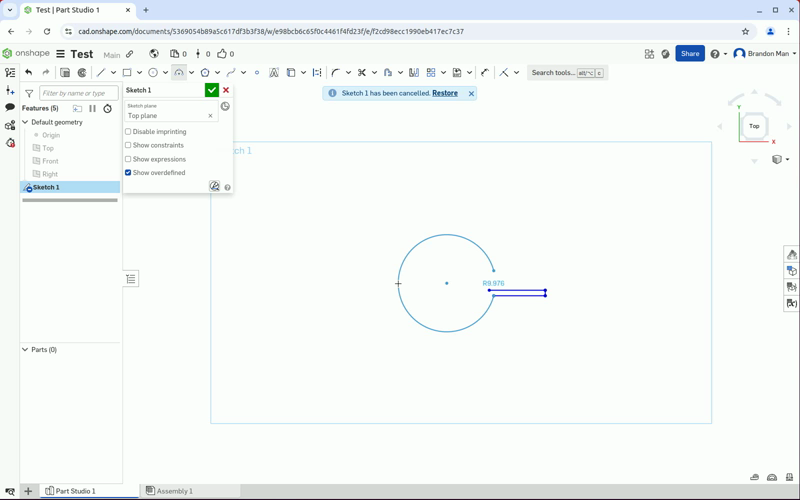
key(esc)
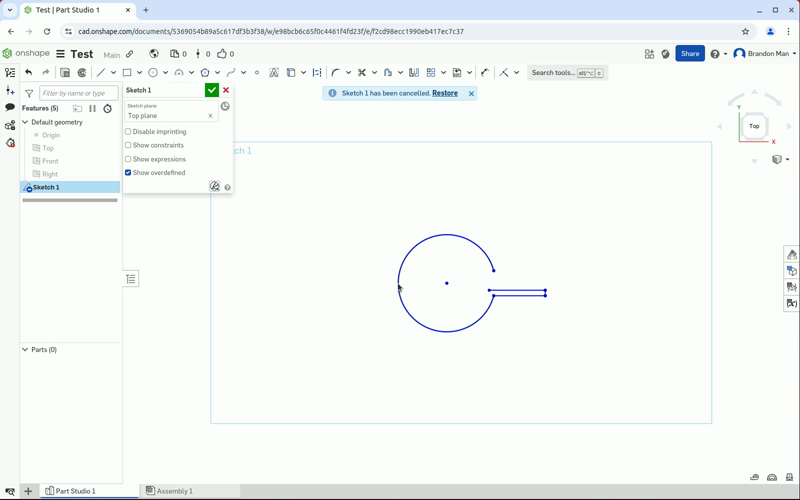
key(l)
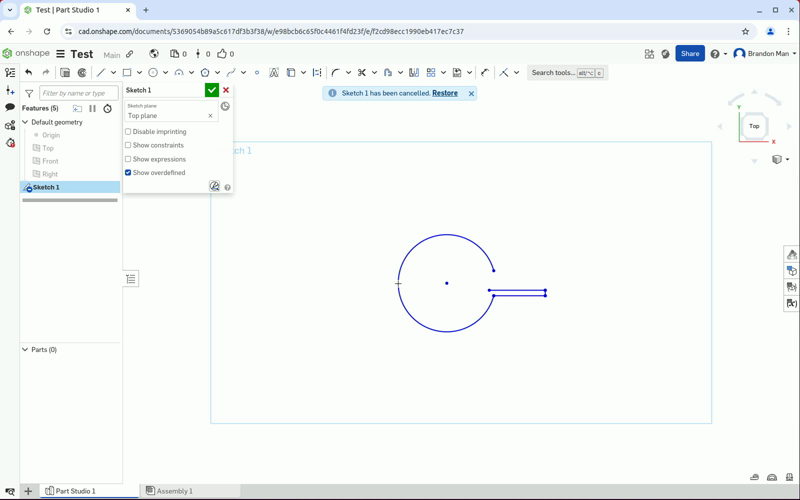
mouse_move(493, 270)
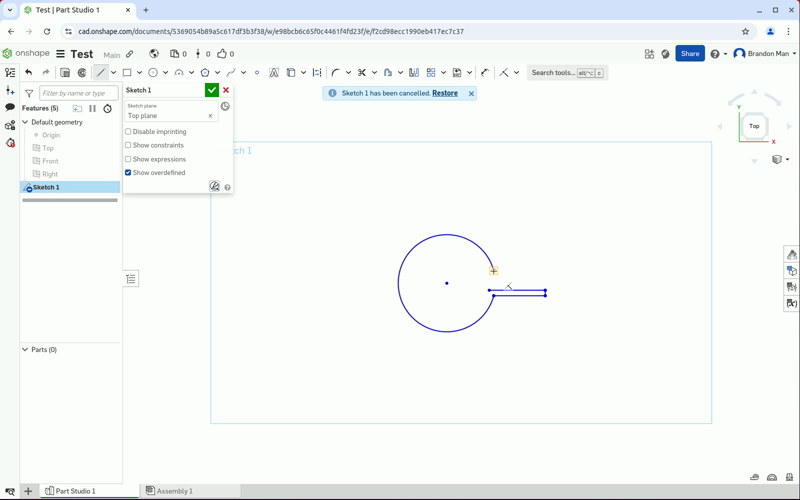
click(493, 270)
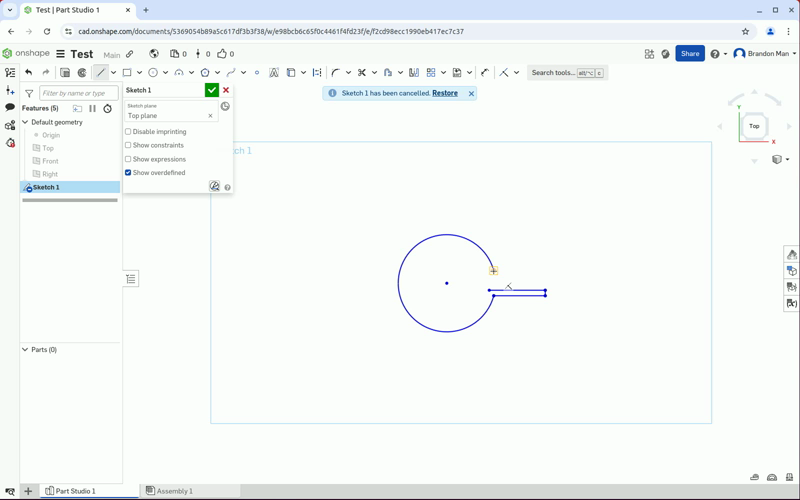
key_down(shift)
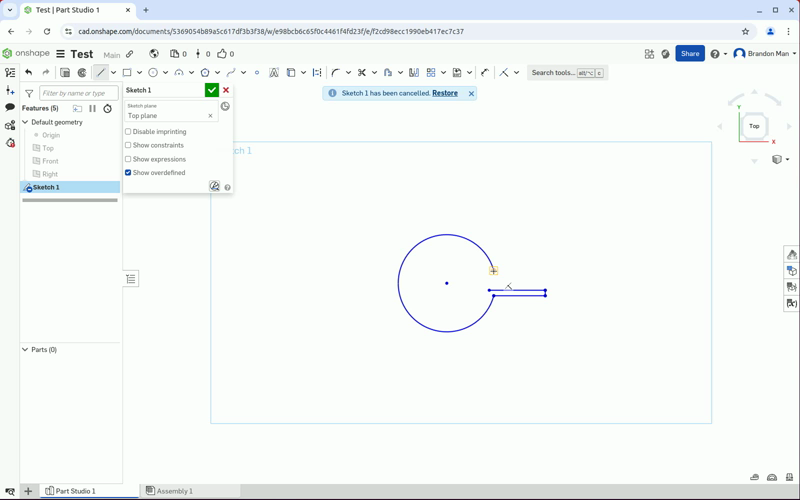
mouse_move(523, 270)
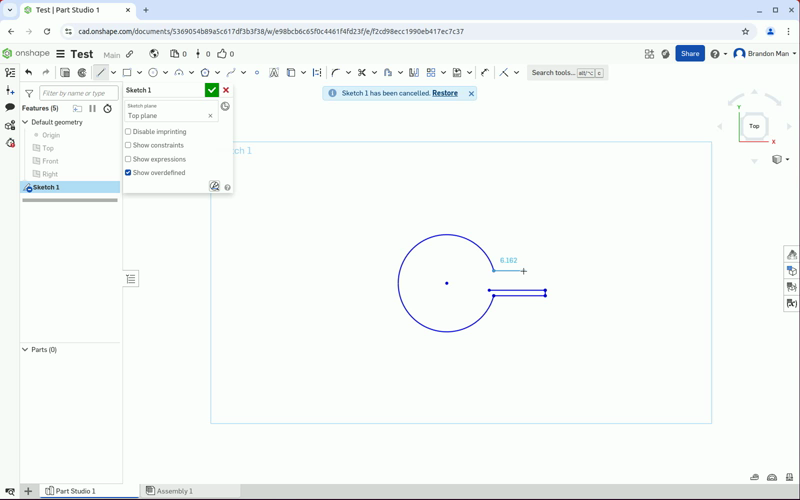
mouse_move(545, 270)
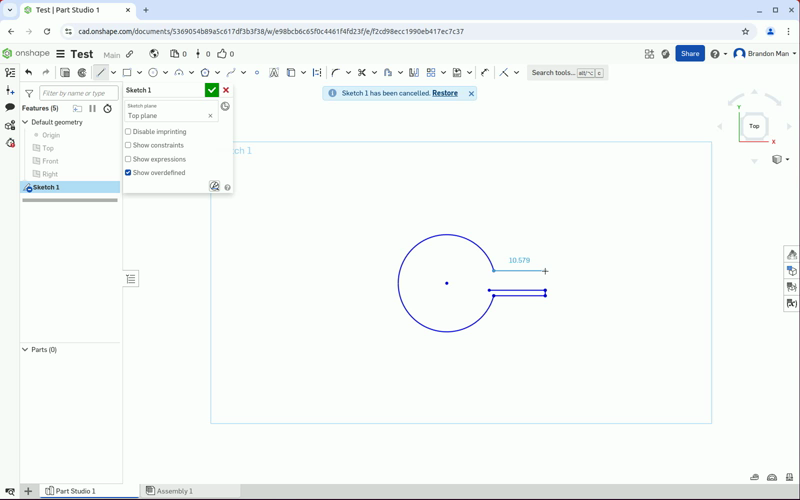
click(545, 270)
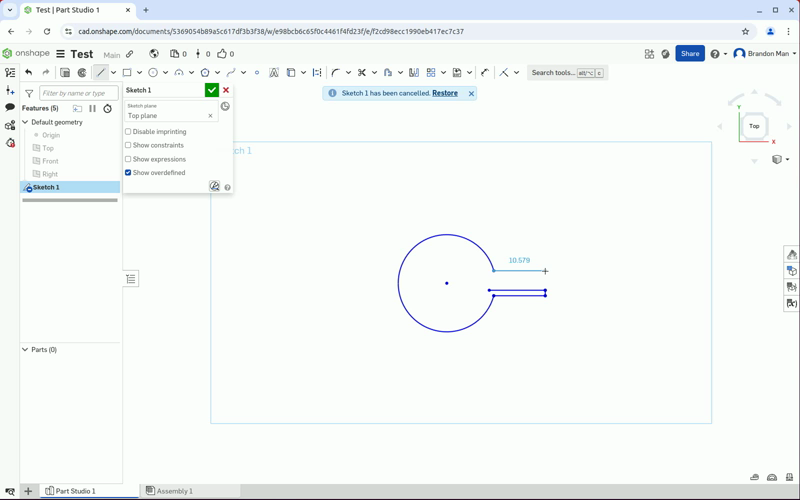
key_up(shift)
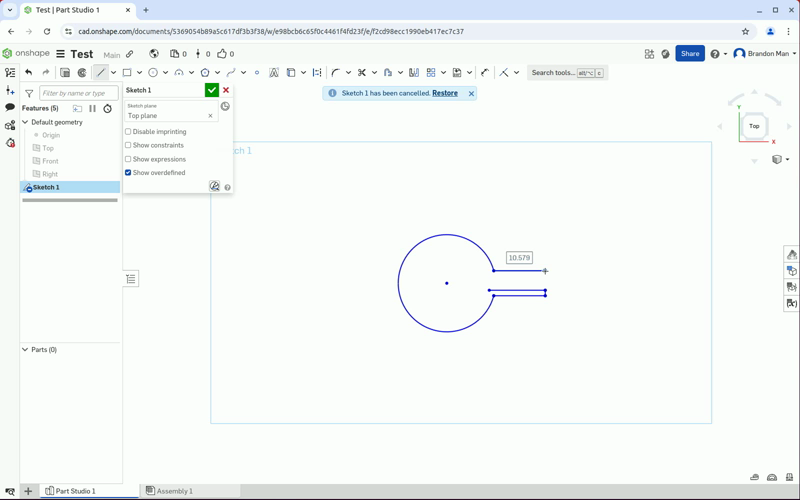
key_down(shift)
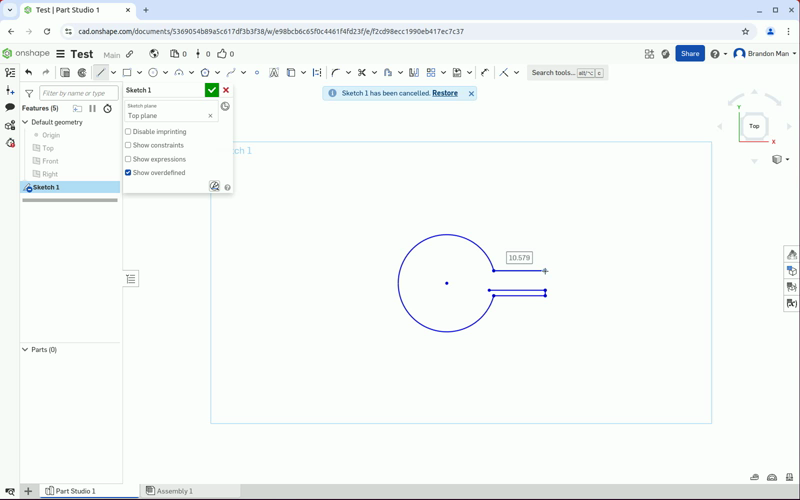
mouse_move(575, 270)
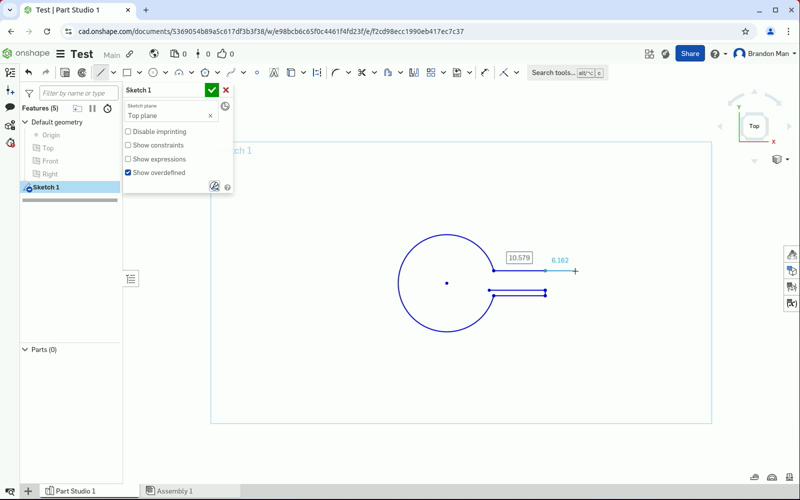
mouse_move(545, 276)
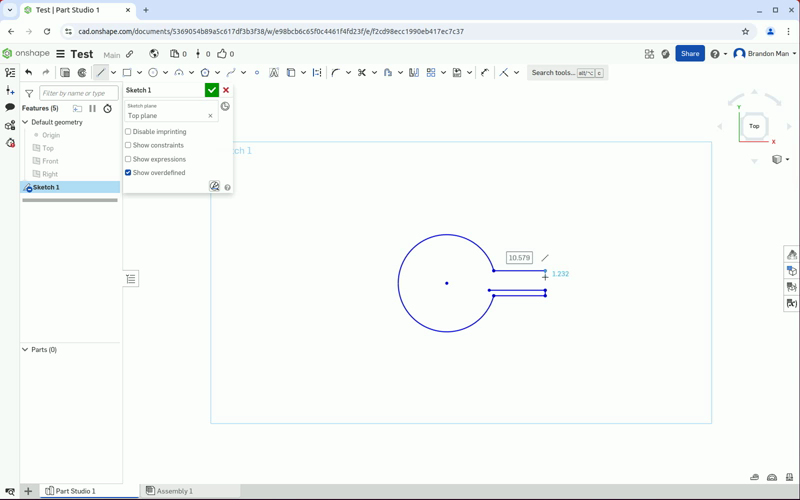
scroll(6)
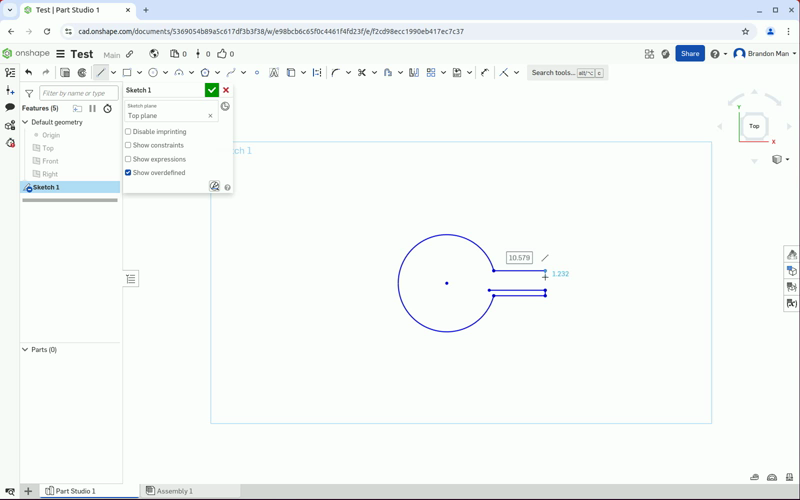
scroll(6)
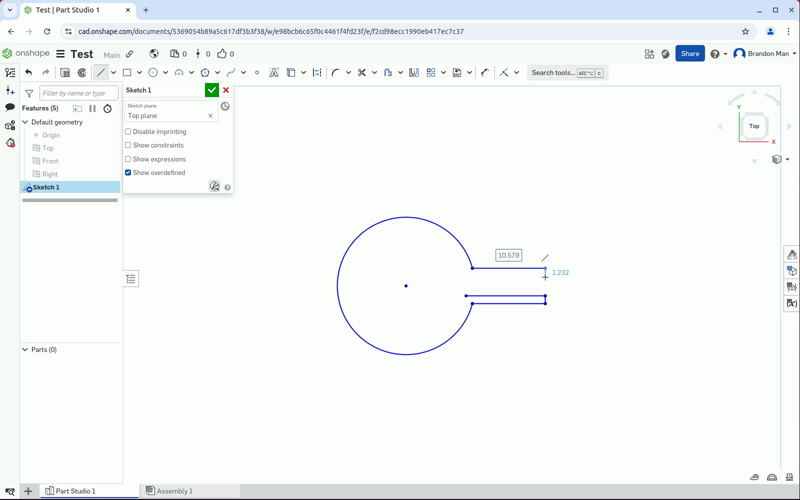
scroll(6)
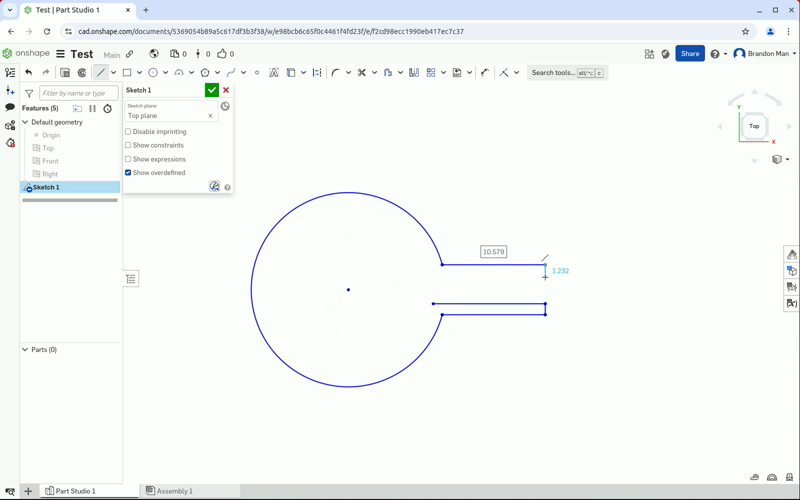
scroll(6)
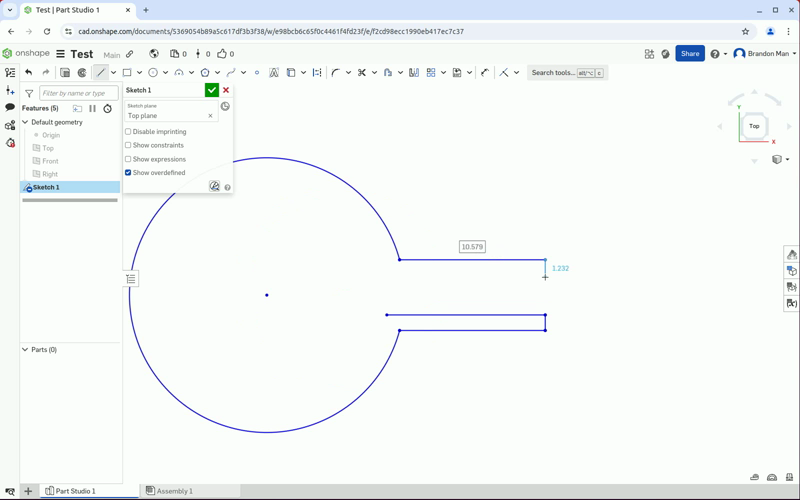
scroll(6)
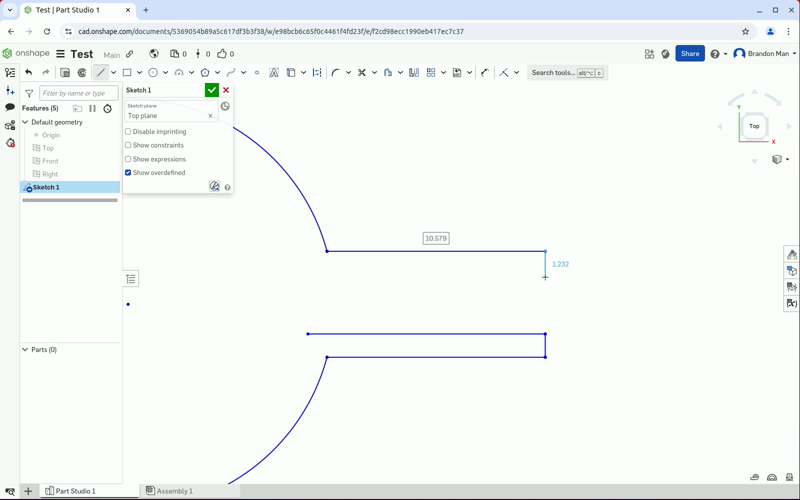
scroll(6)
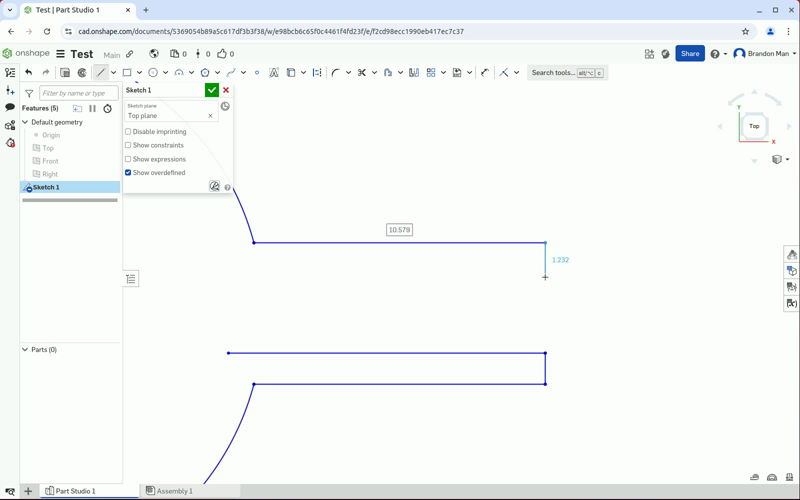
scroll(6)
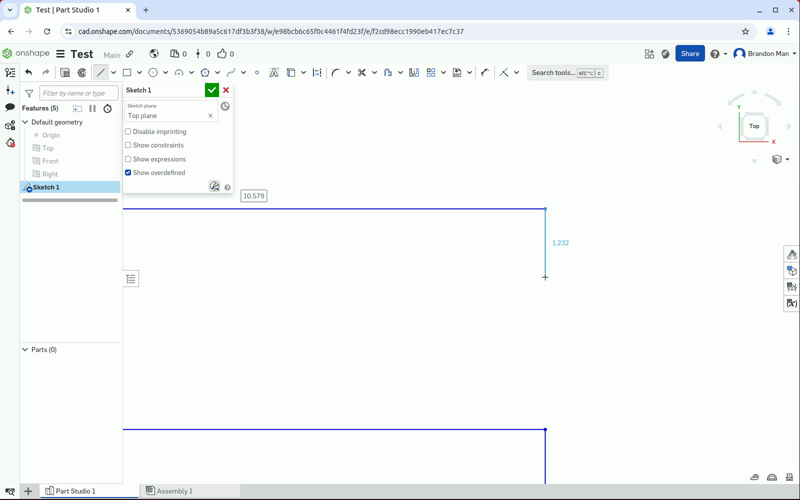
click(545, 276)
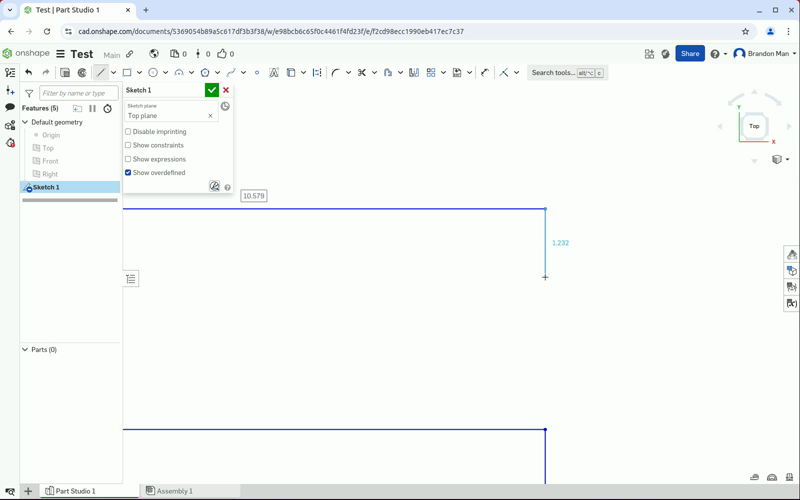
scroll(-6)
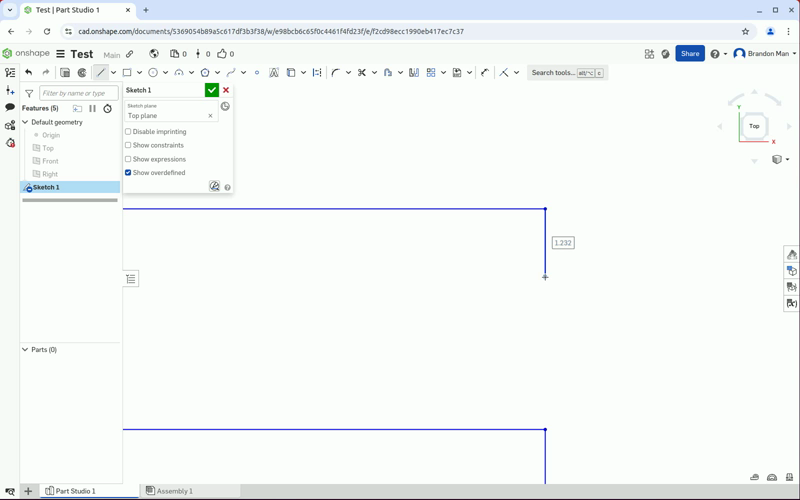
scroll(-6)
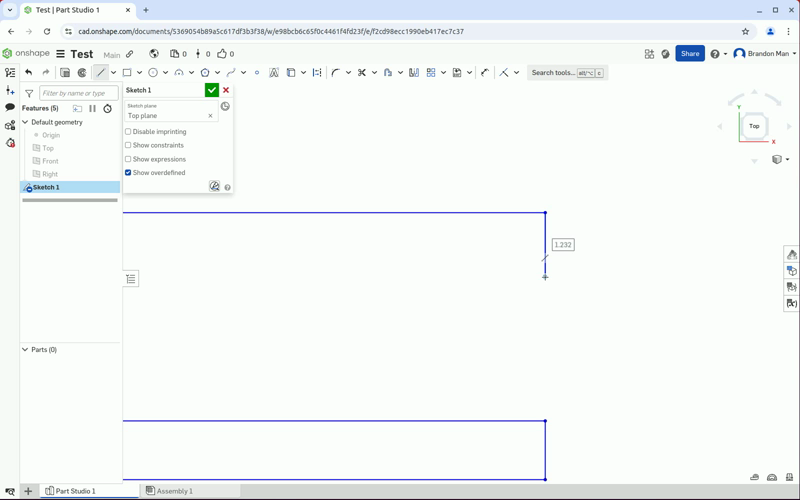
scroll(-6)
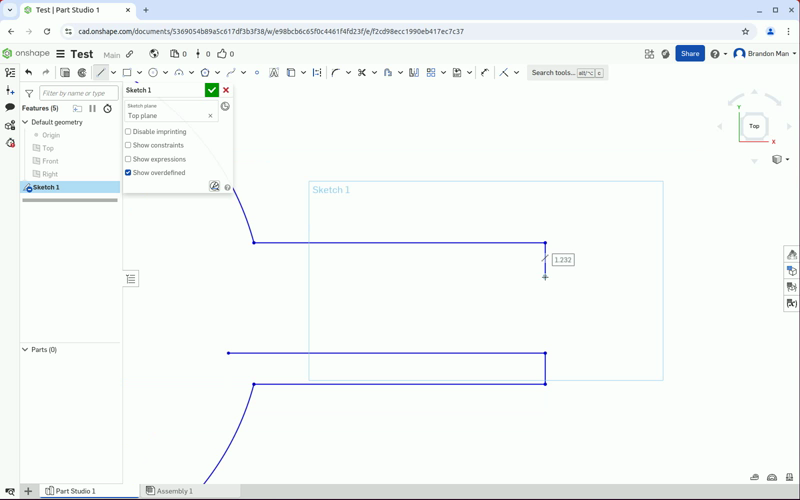
scroll(-6)
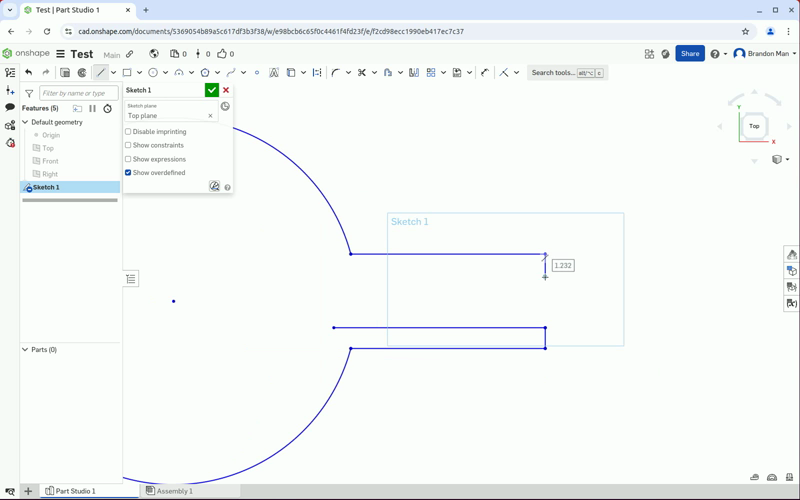
scroll(-6)
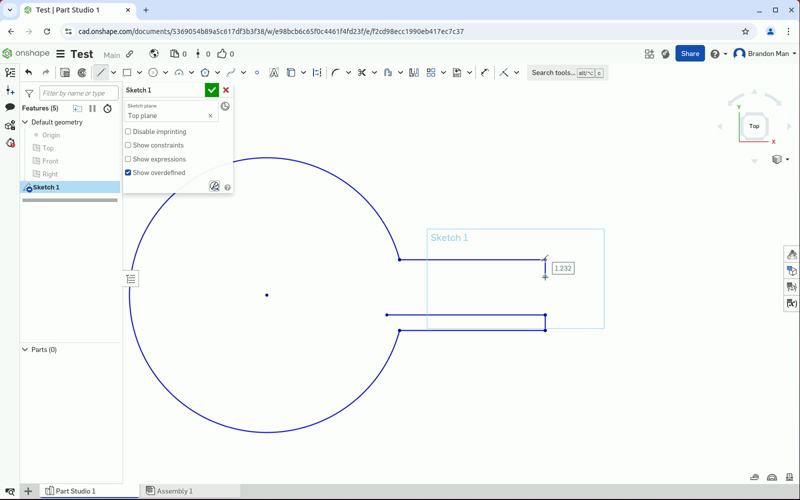
scroll(-6)
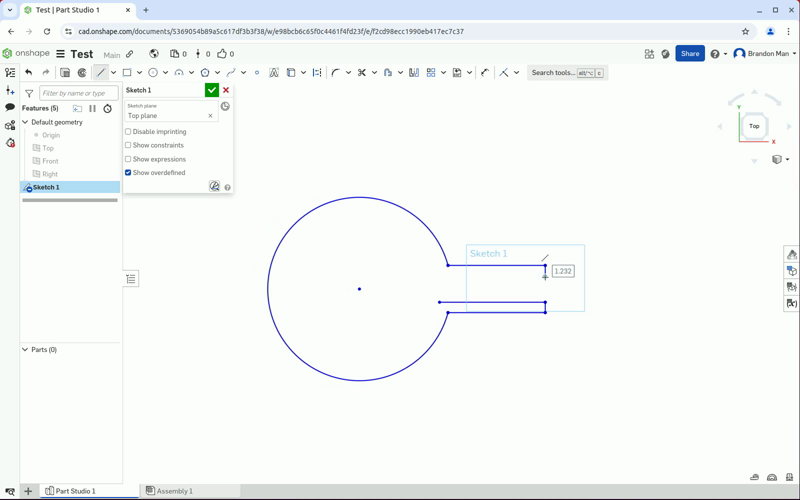
scroll(-6)
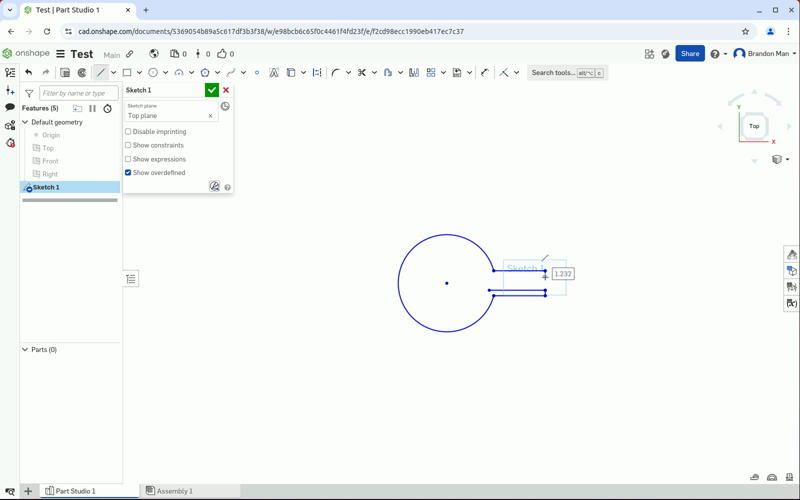
key_up(shift)
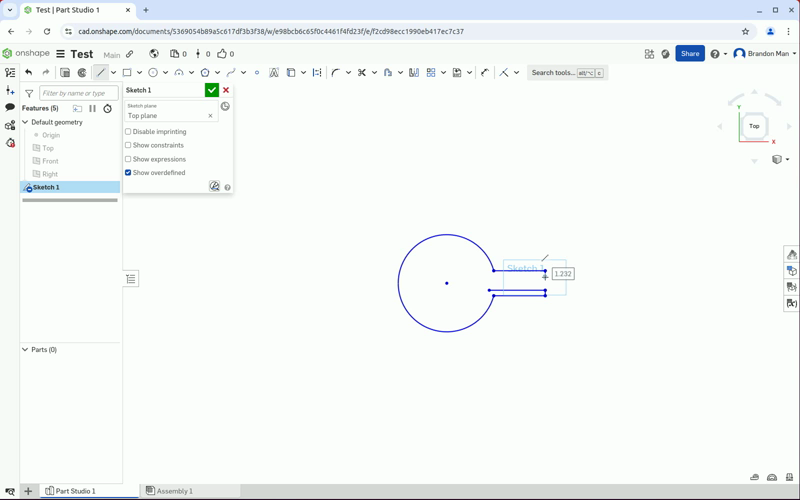
key_down(shift)
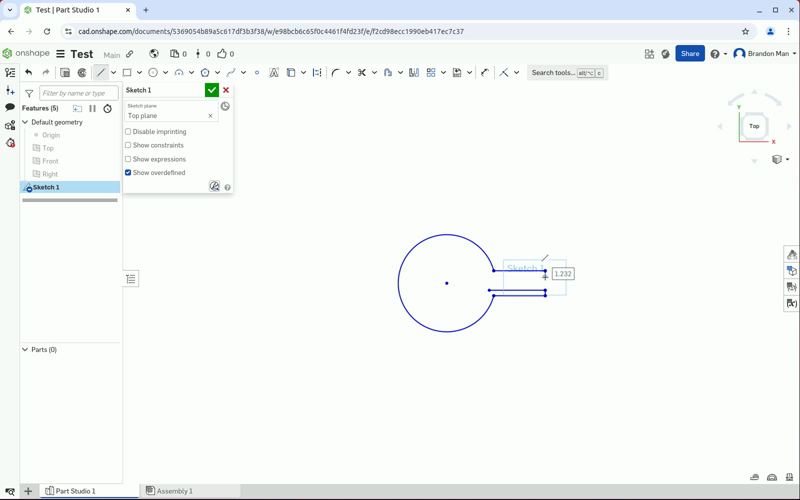
mouse_move(575, 276)
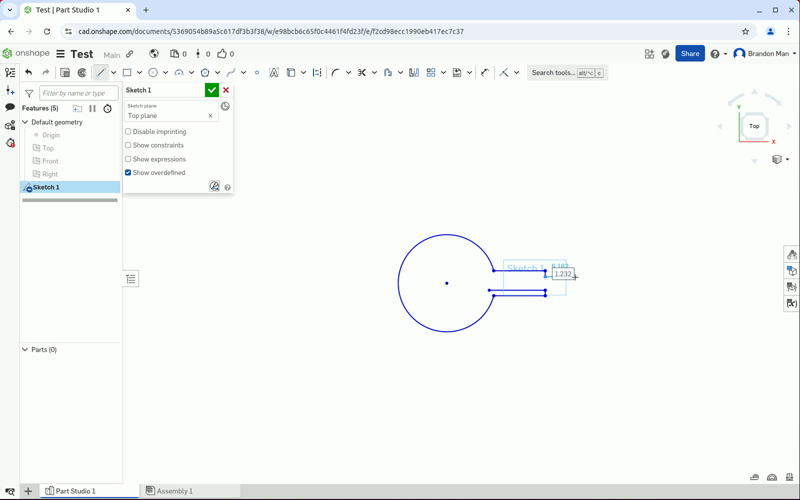
mouse_move(489, 276)
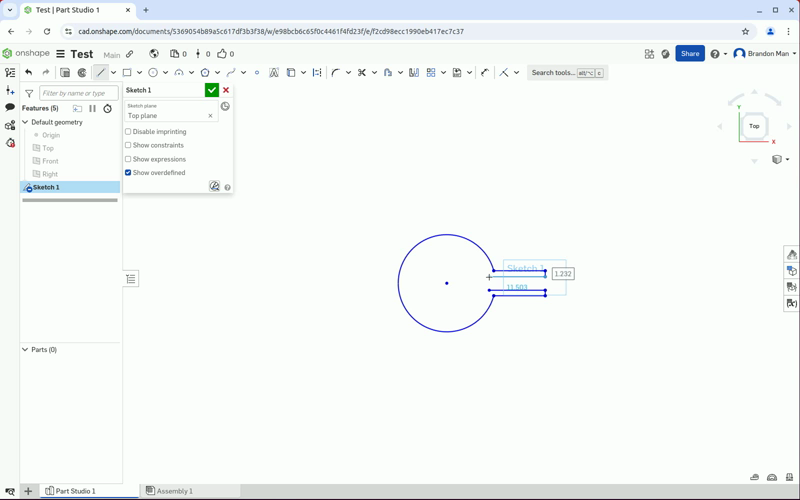
click(489, 276)
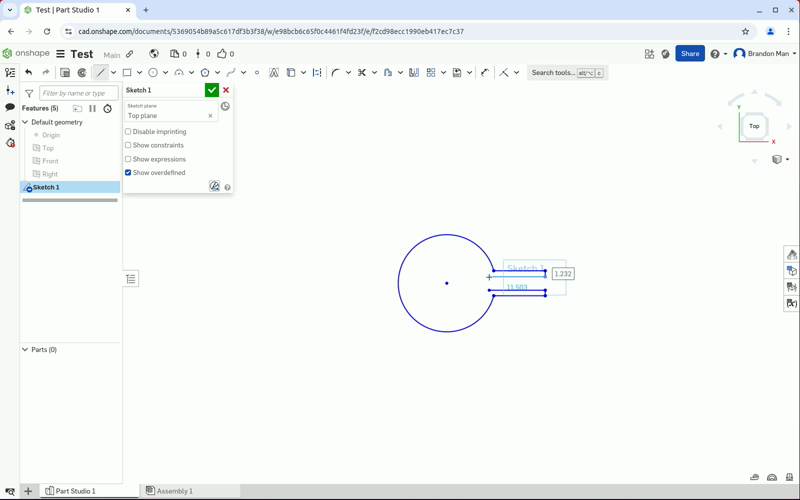
key_up(shift)
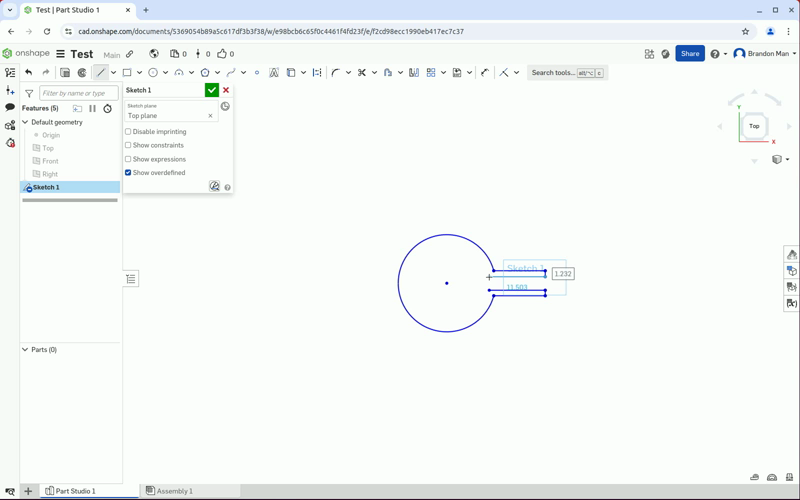
key(esc)
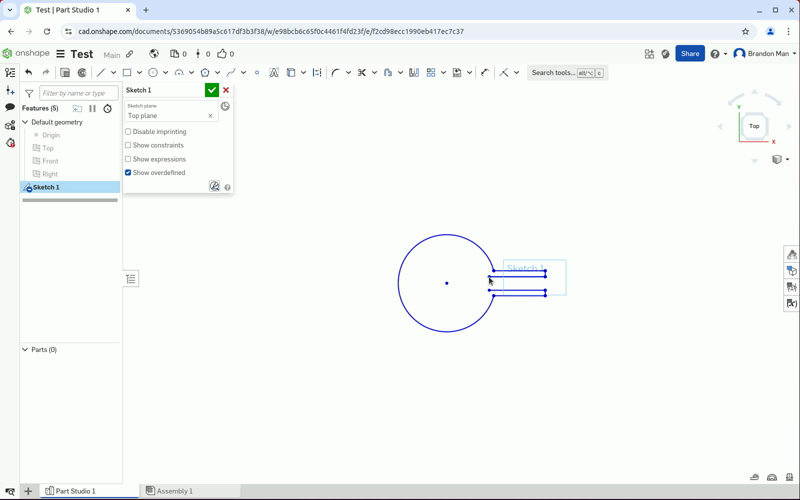
key(a)
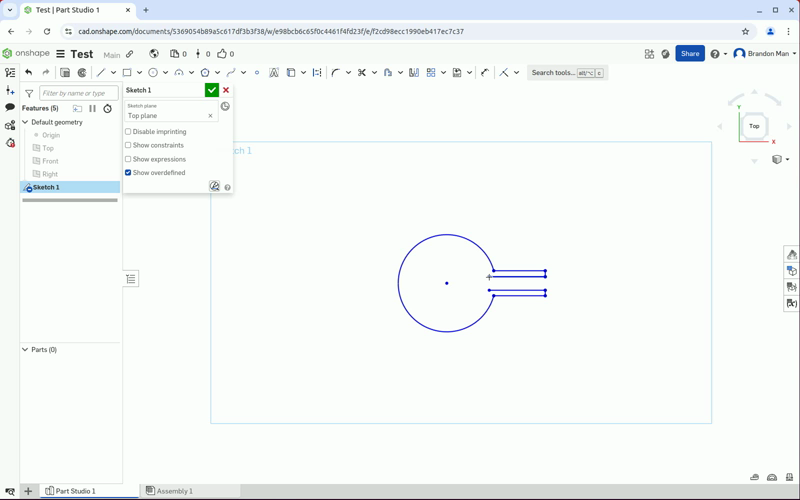
mouse_move(489, 276)
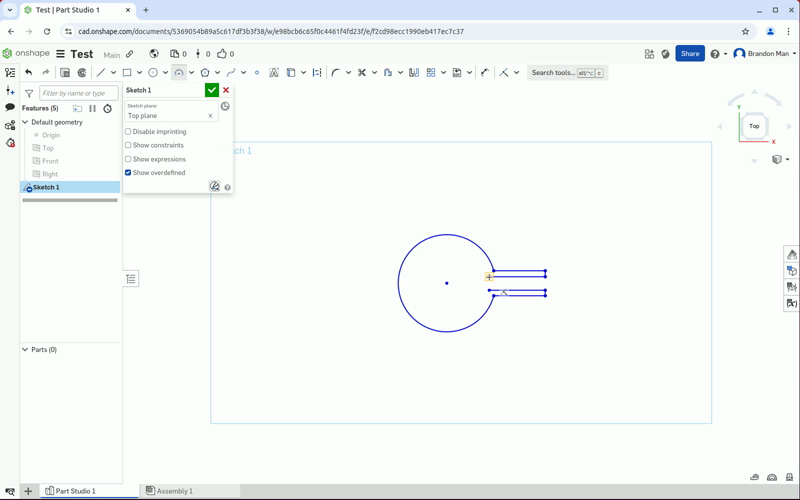
click(489, 276)
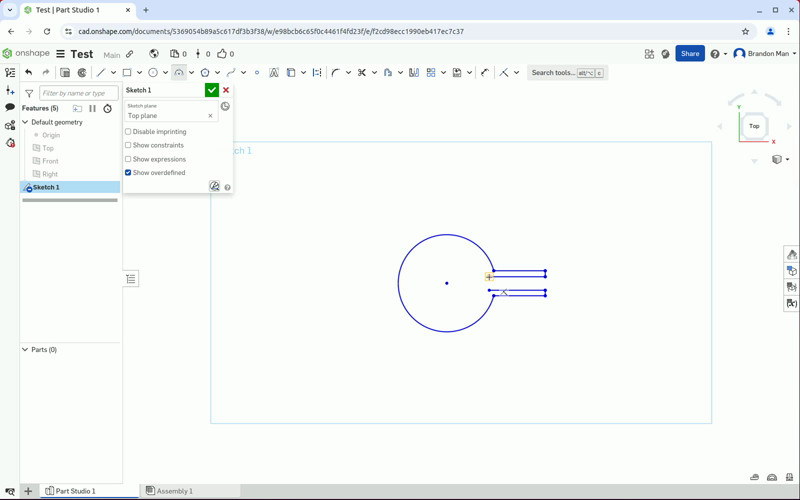
mouse_move(489, 290)
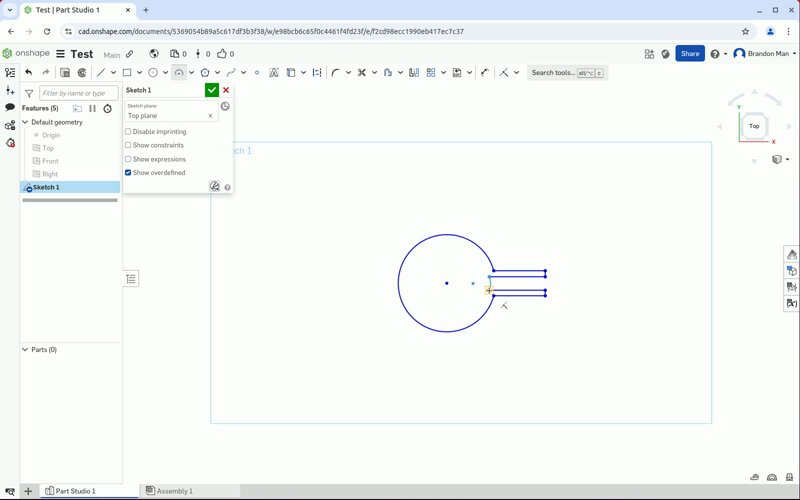
click(489, 290)
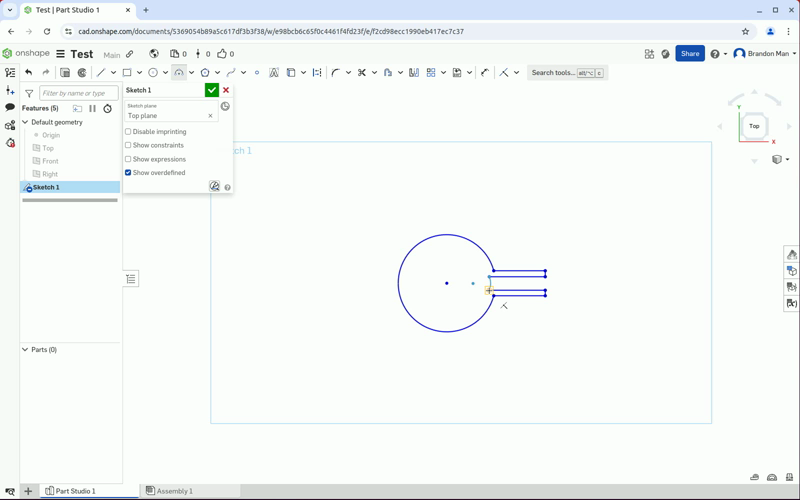
key_down(shift)
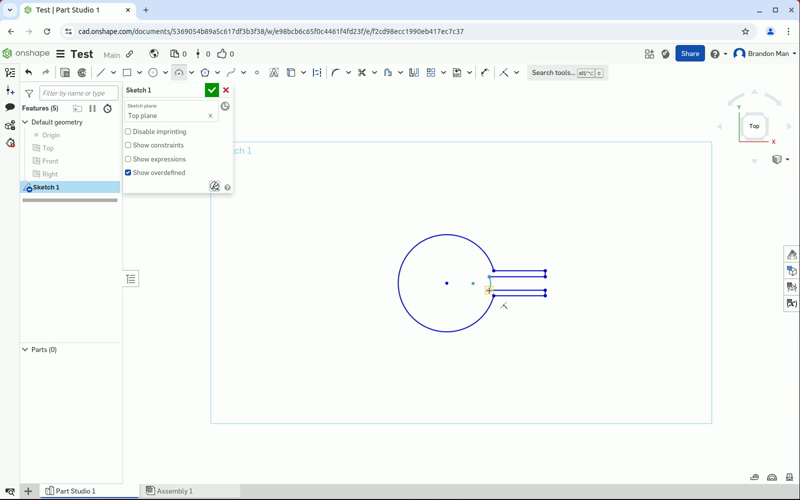
mouse_move(405, 283)
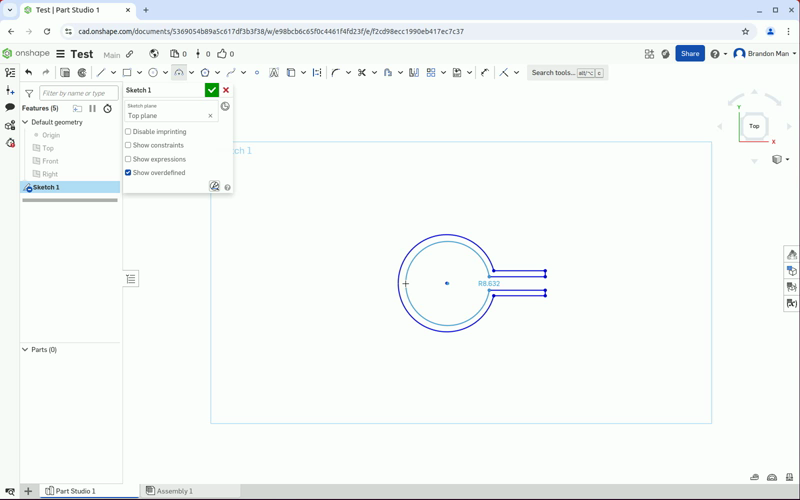
click(405, 283)
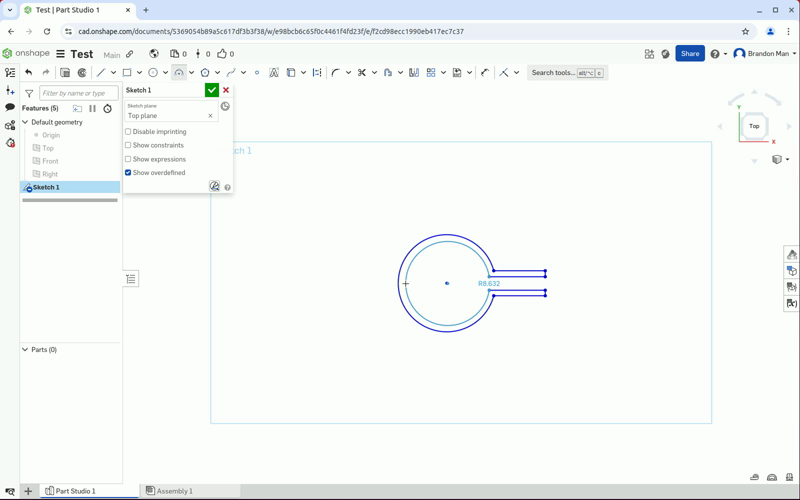
key_up(shift)
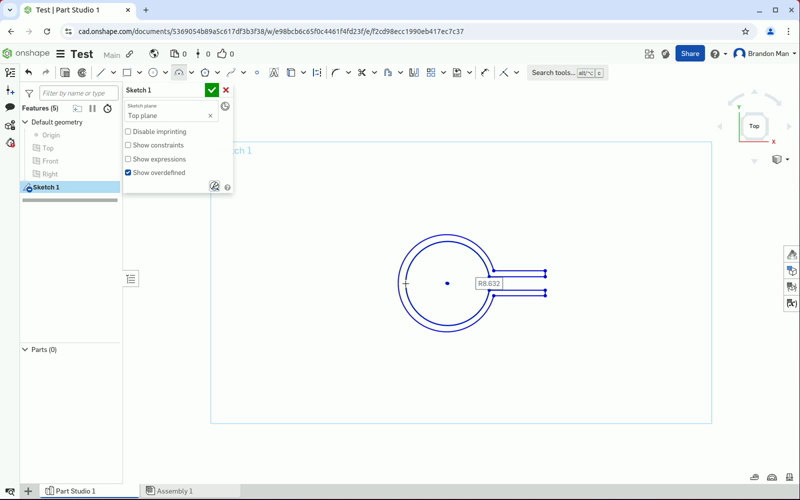
key(esc)
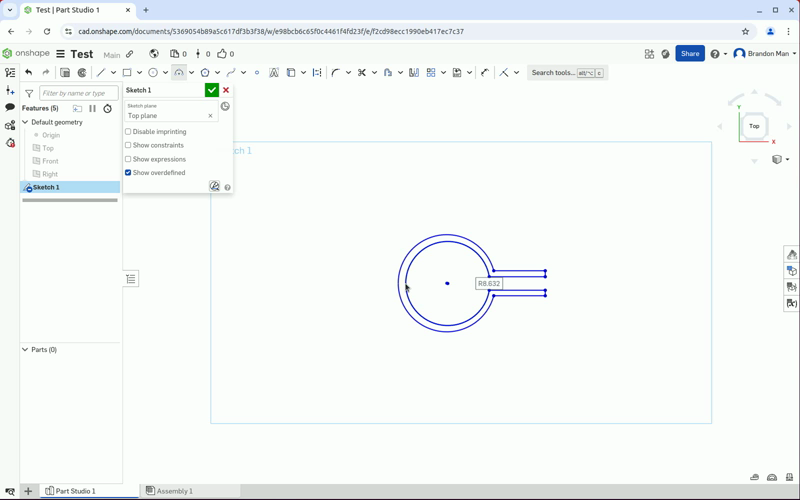
mouse_move(463, 324)
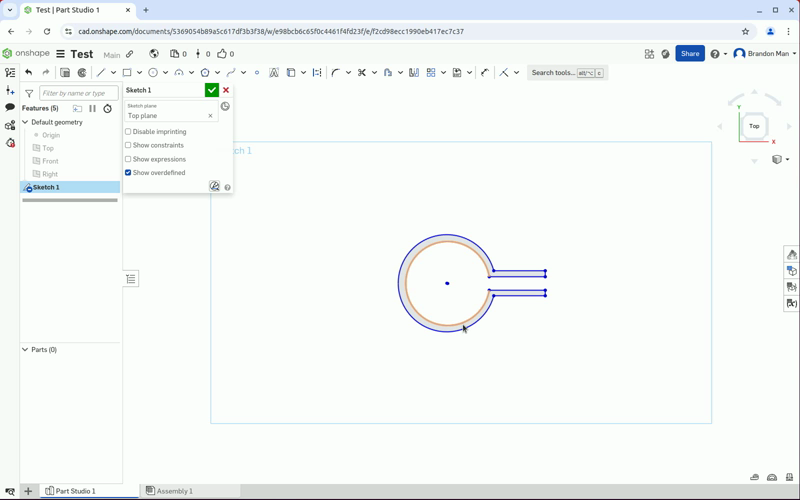
click(463, 324)
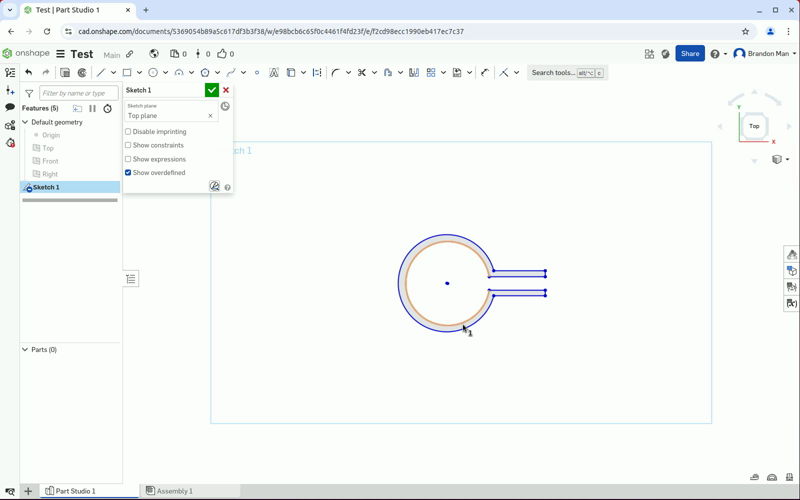
mouse_move(73, 352)
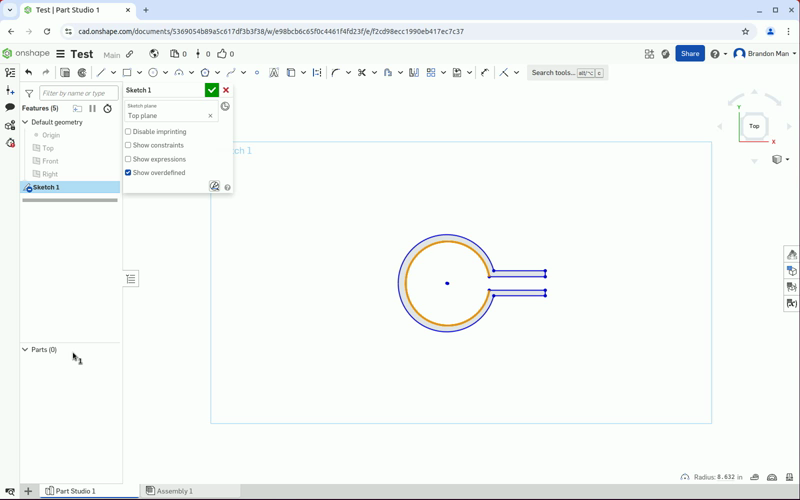
key(shift+y)
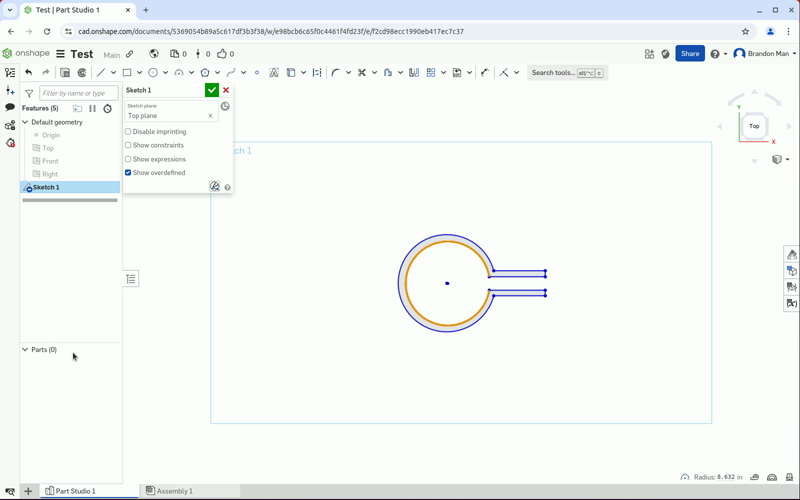
key(shift+e)
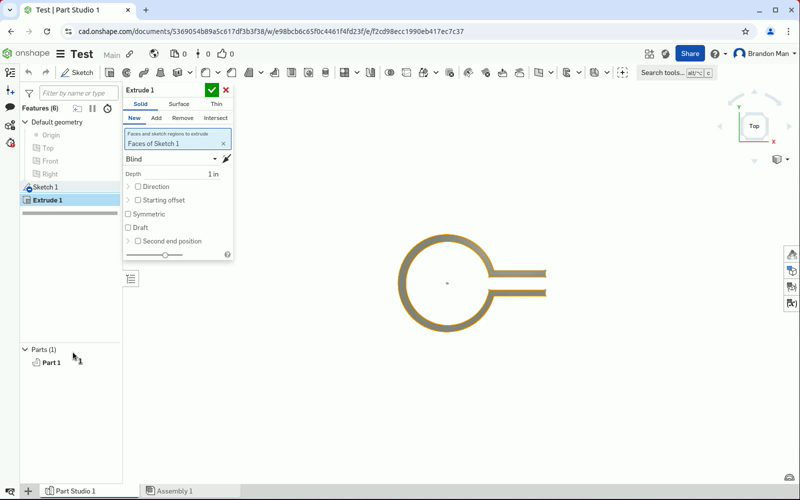
mouse_move(143, 106)
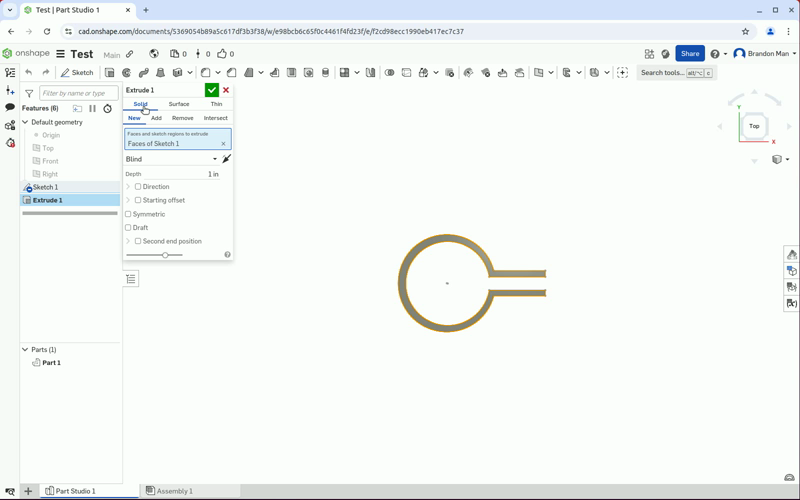
click(143, 106)
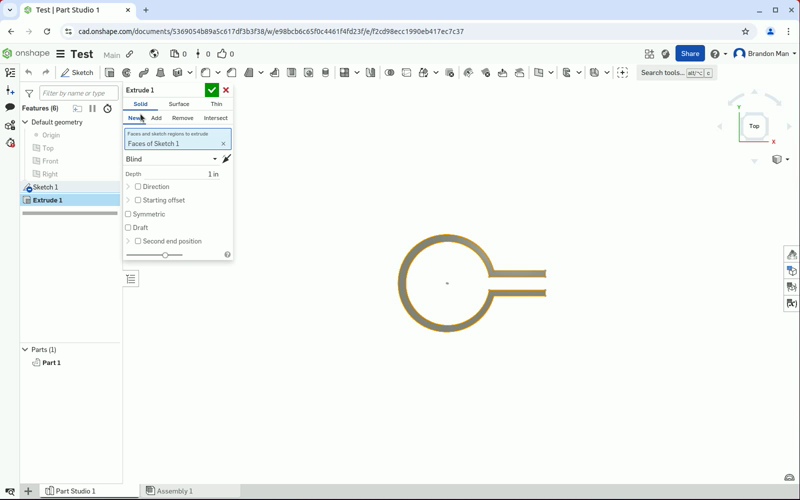
mouse_move(137, 120)
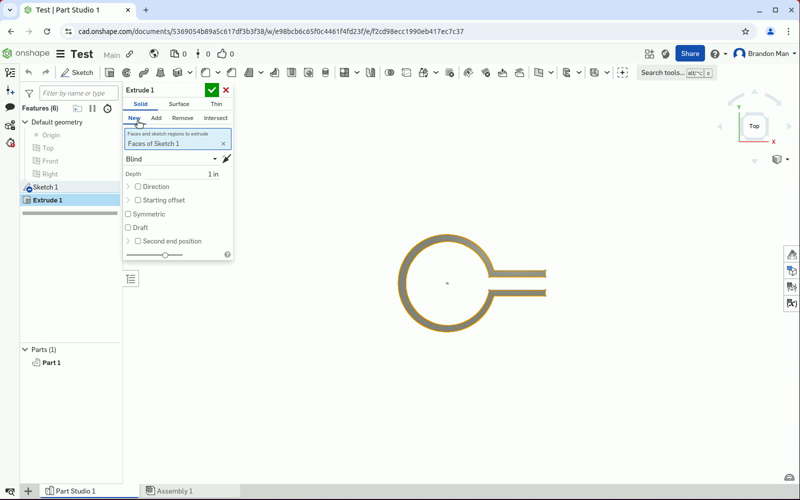
click(137, 120)
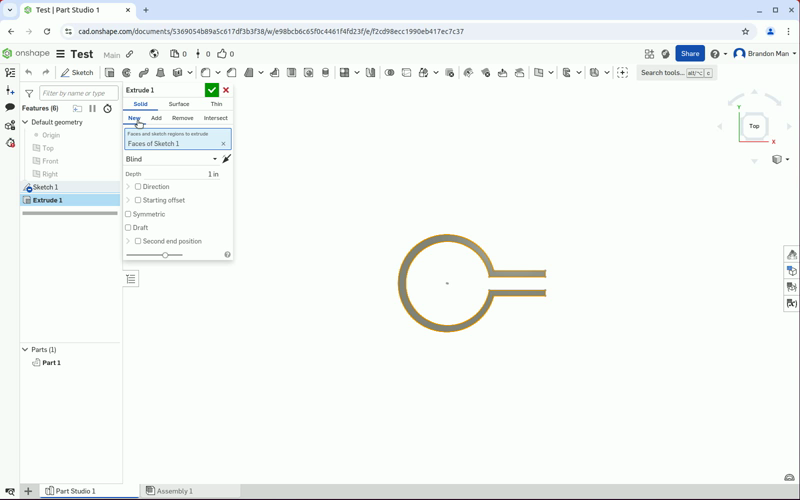
key(tab, 4)
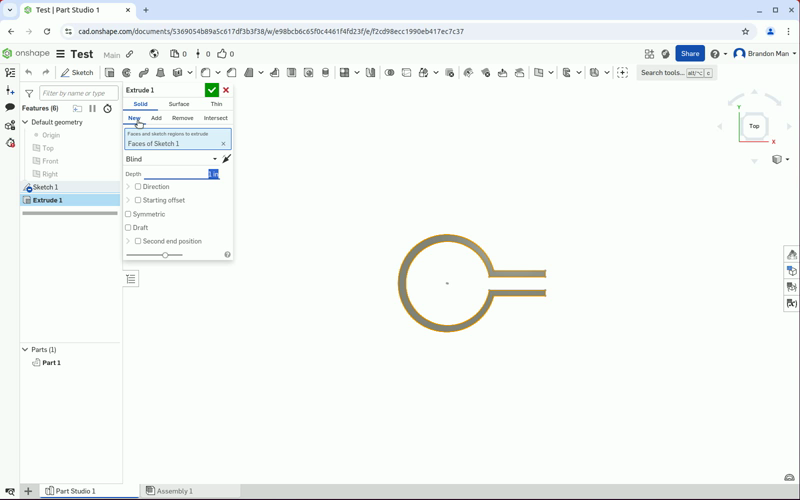
text(23.108)
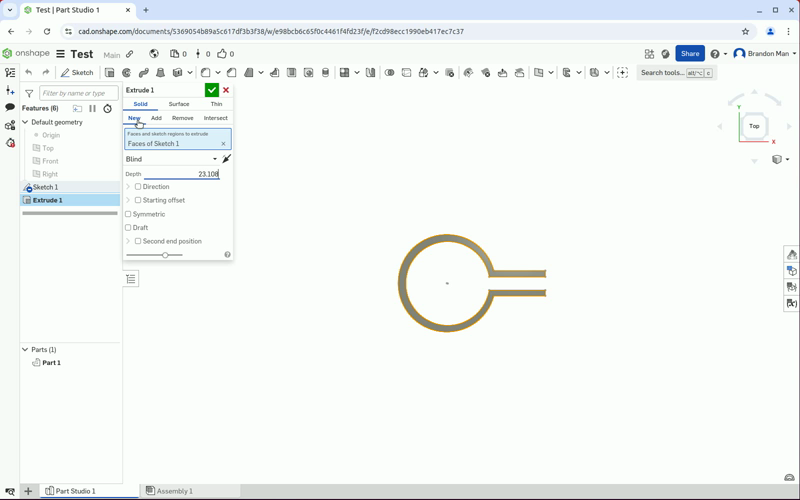
key(enter)
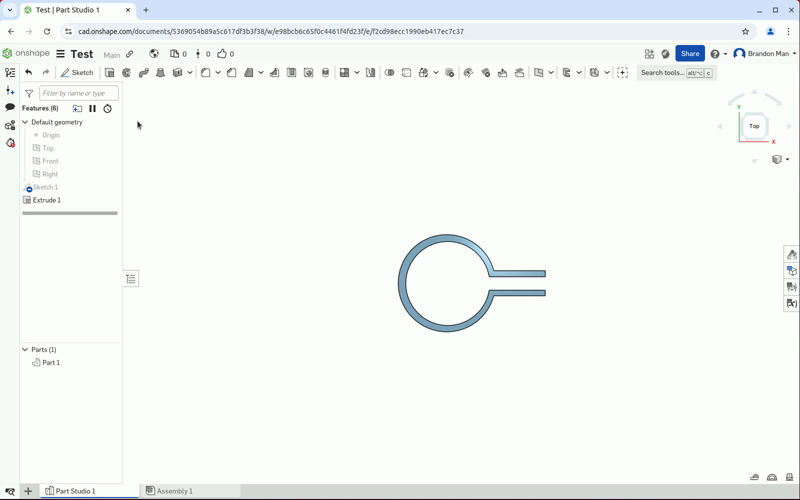
key(shift+h)
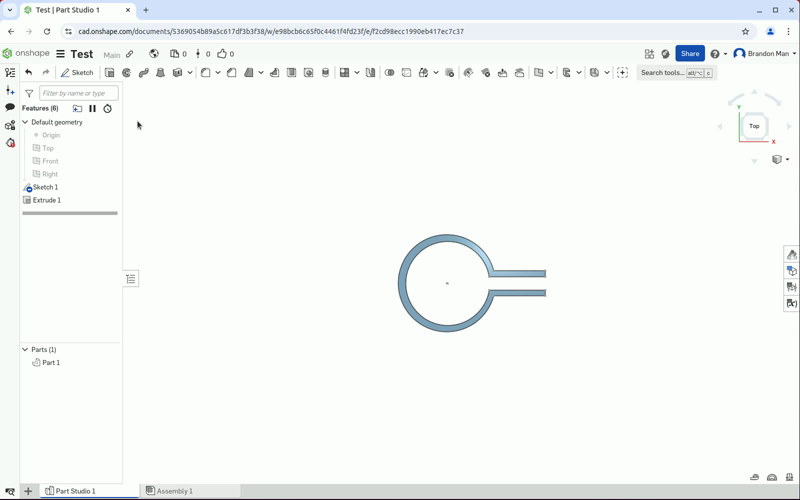
key(shift+h)
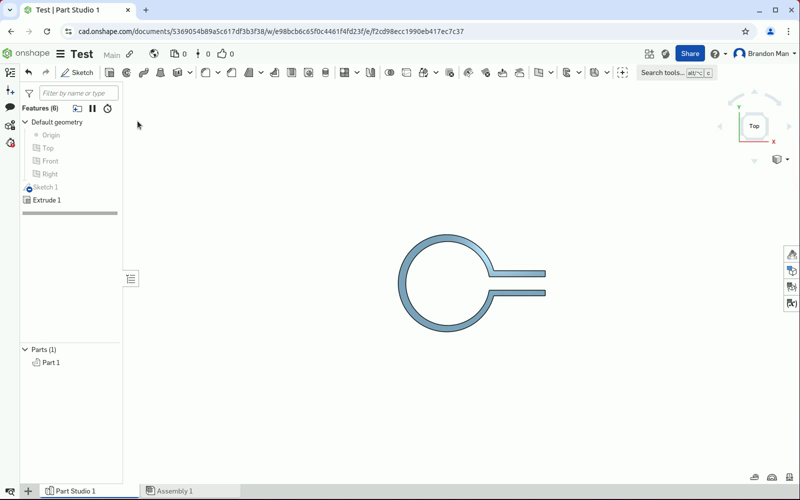
mouse_move(73, 189)
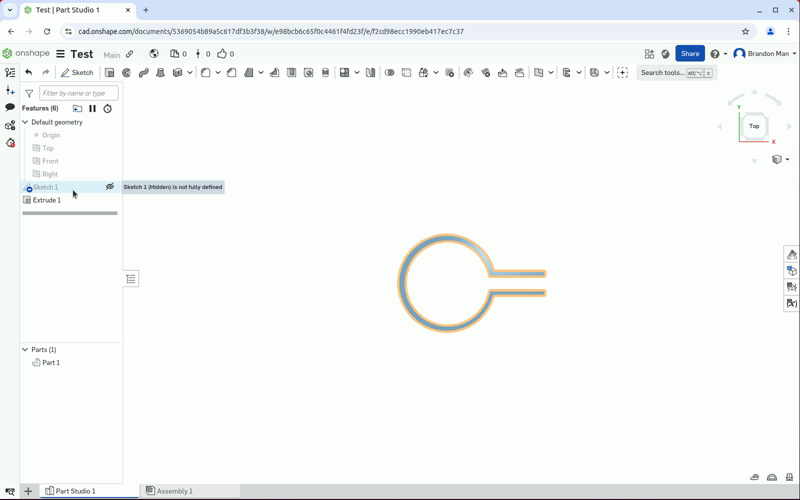
click(73, 189)
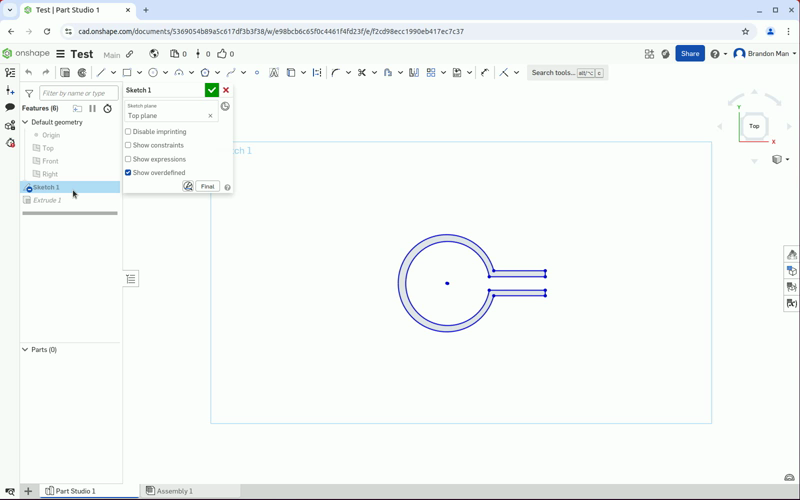
mouse_move(229, 92)
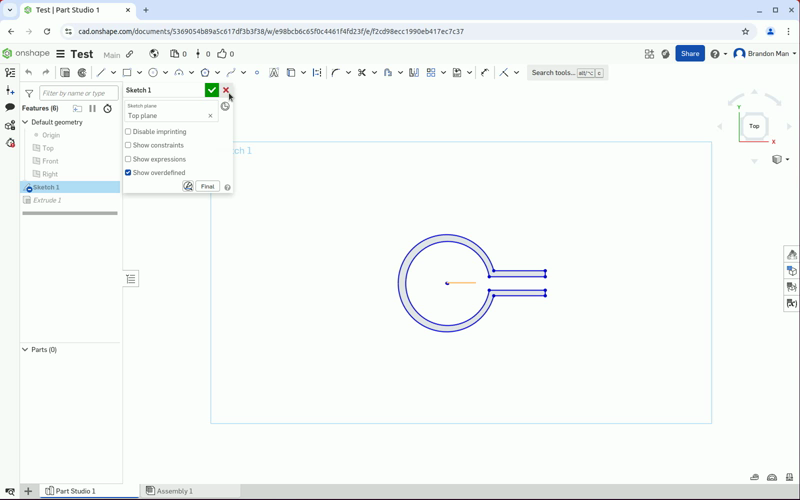
click(229, 92)
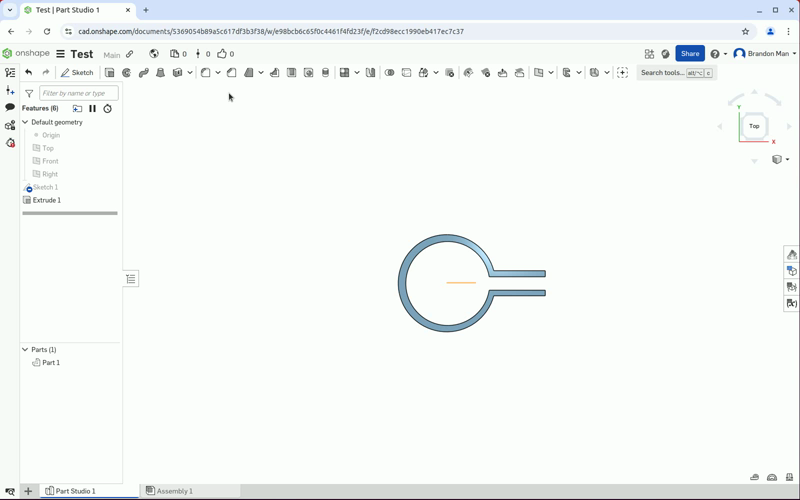
mouse_move(73, 352)
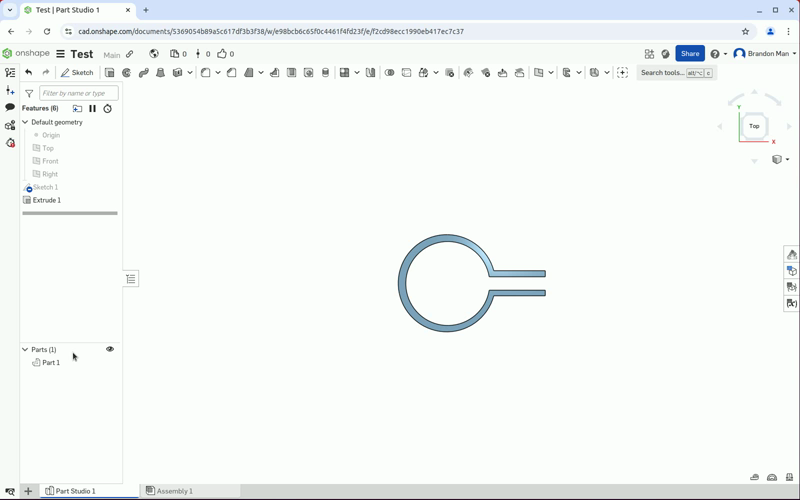
key(y)
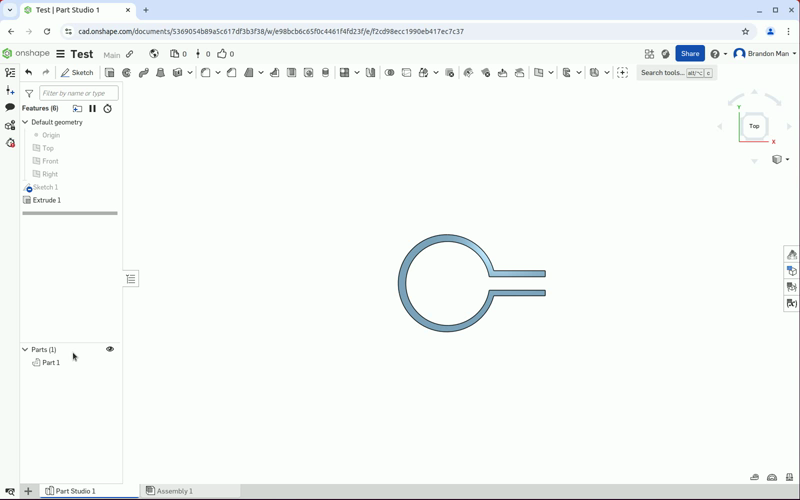
key(shift+p)
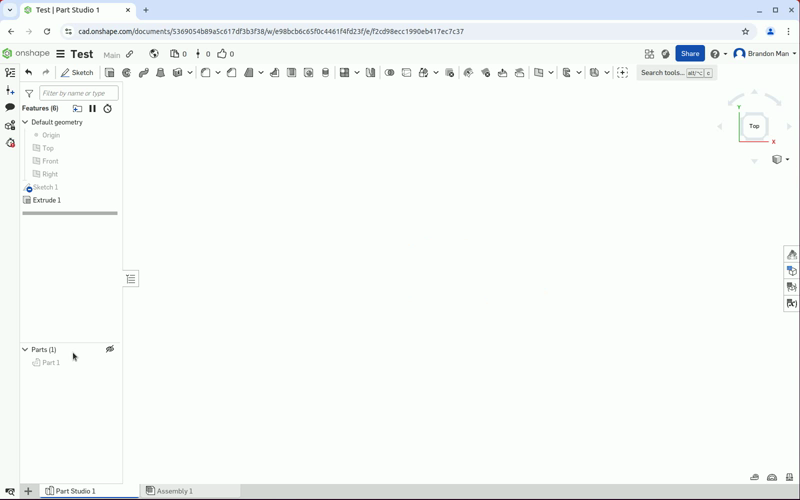
key(space)
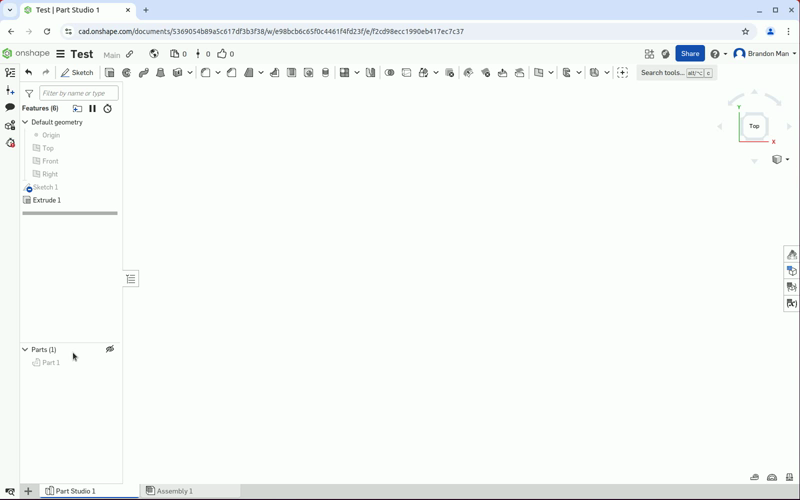
key_down(shift)
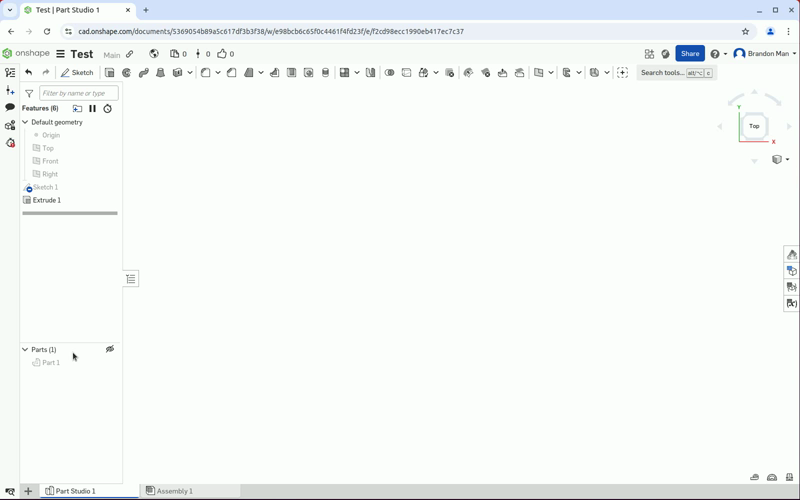
key(up)
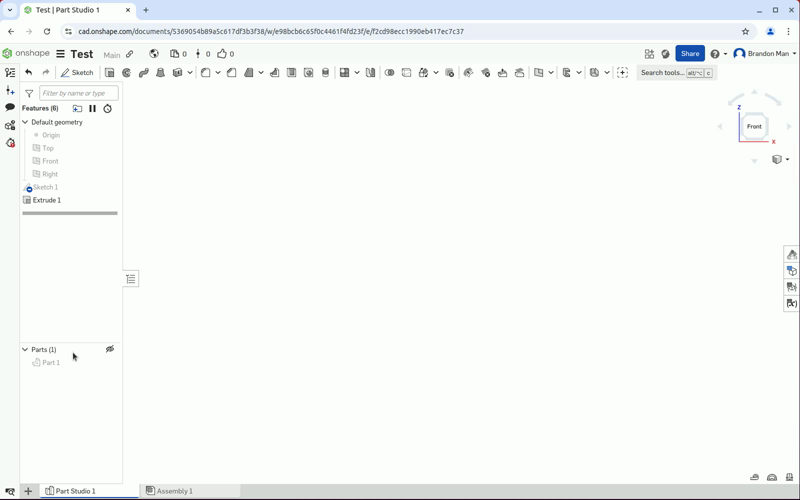
key_up(shift)
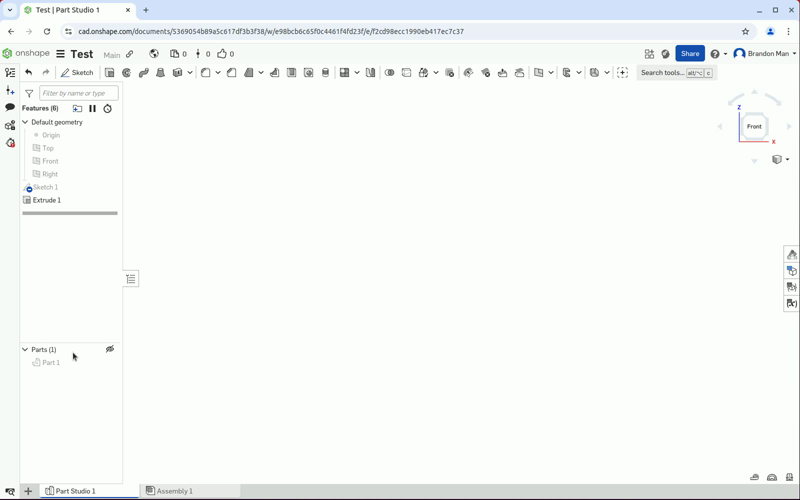
mouse_move(73, 352)
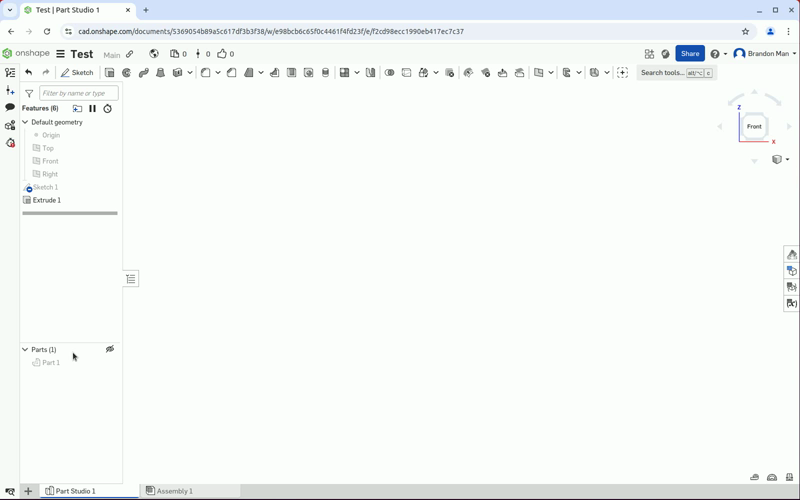
key(shift+y)
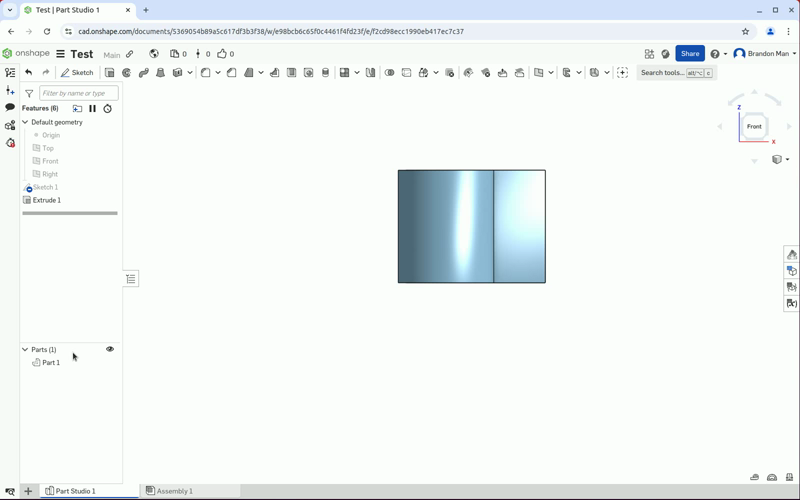
mouse_move(541, 75)
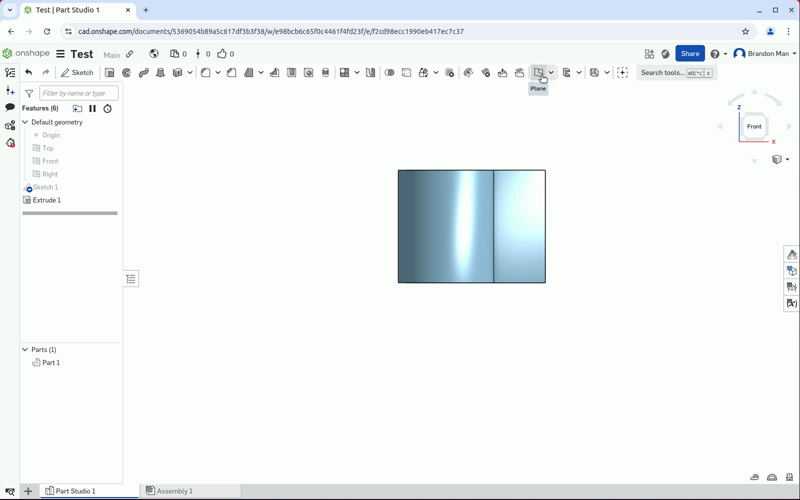
click(541, 75)
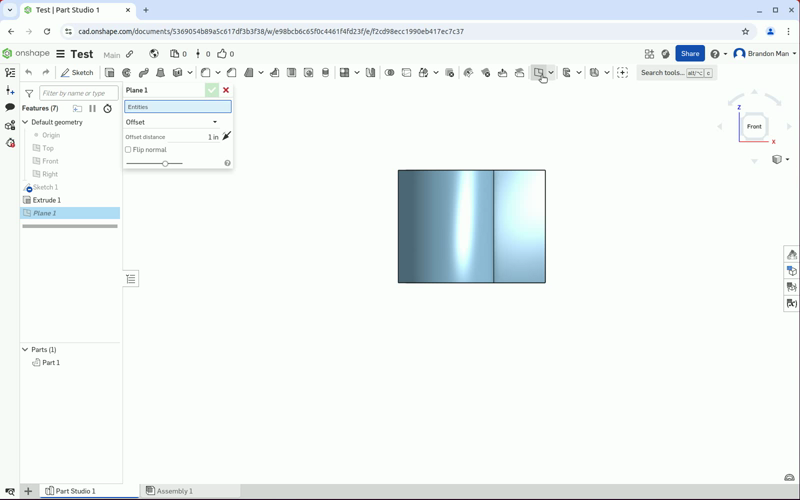
mouse_move(73, 163)
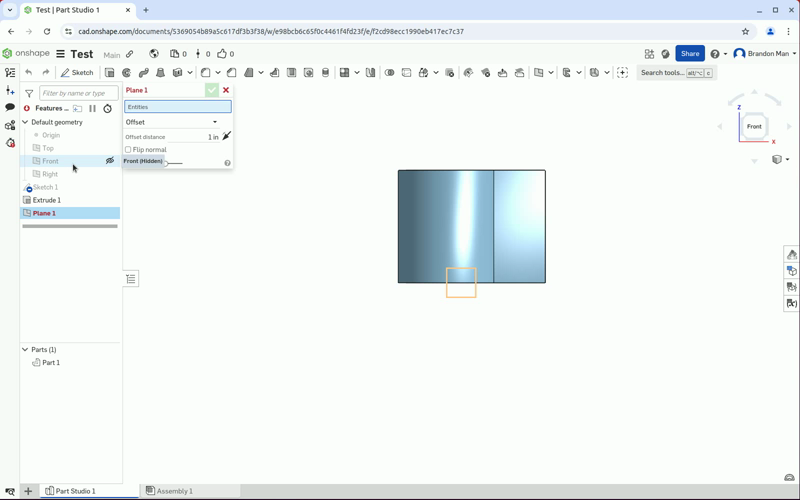
click(73, 163)
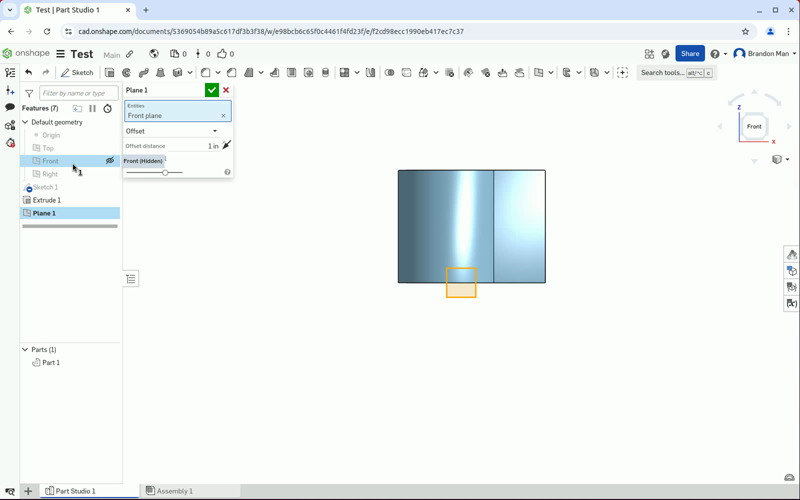
key(tab, 2)
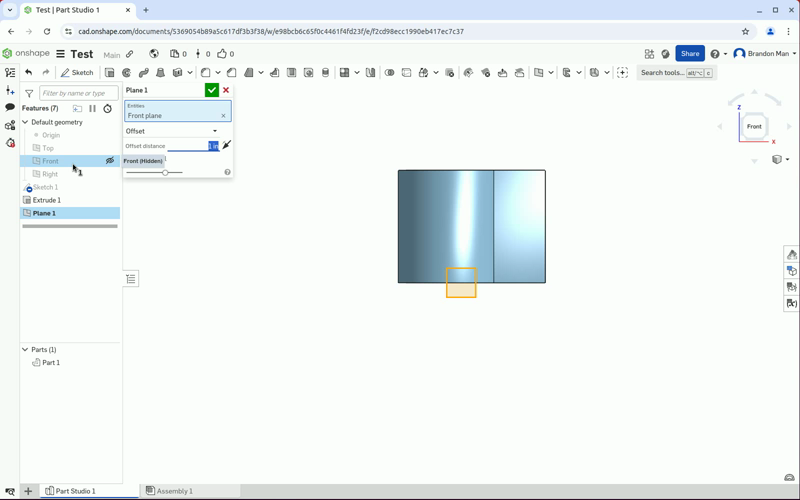
text(2.65)
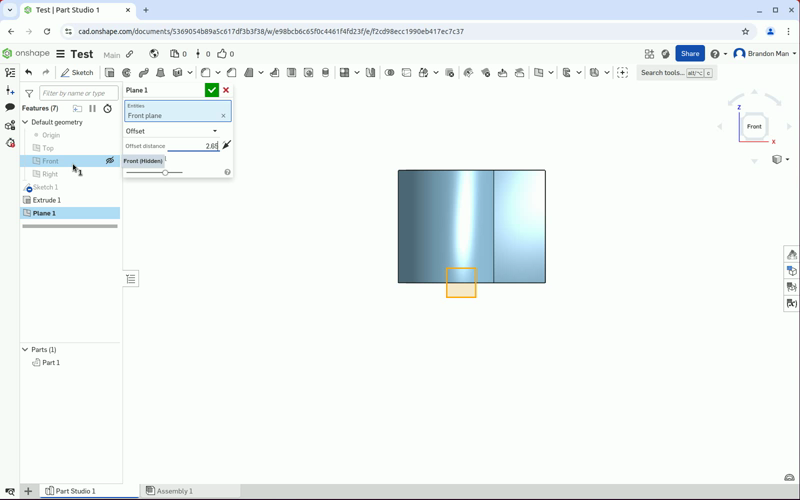
key(enter, 2)
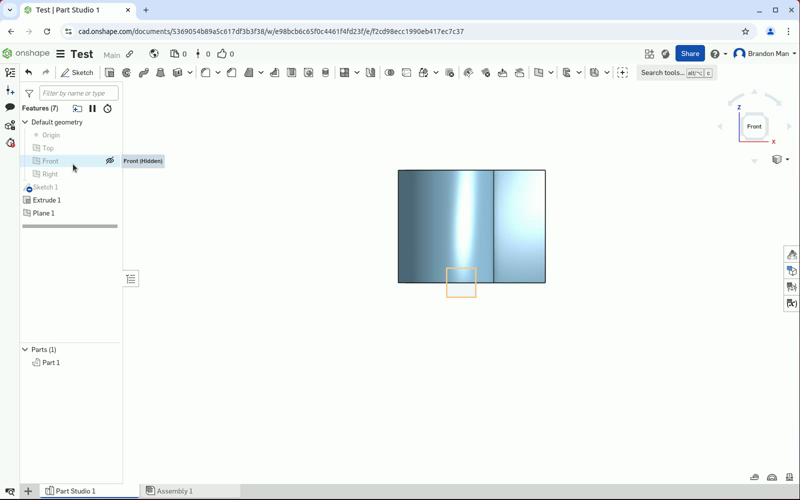
key(shift+s)
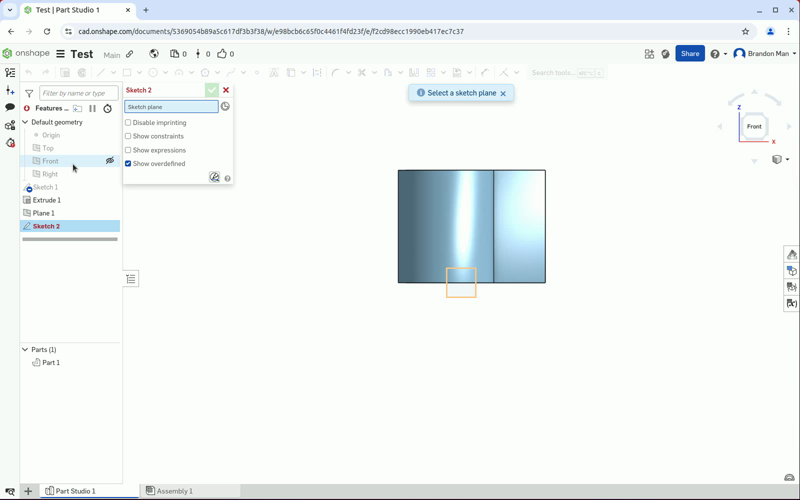
mouse_move(73, 215)
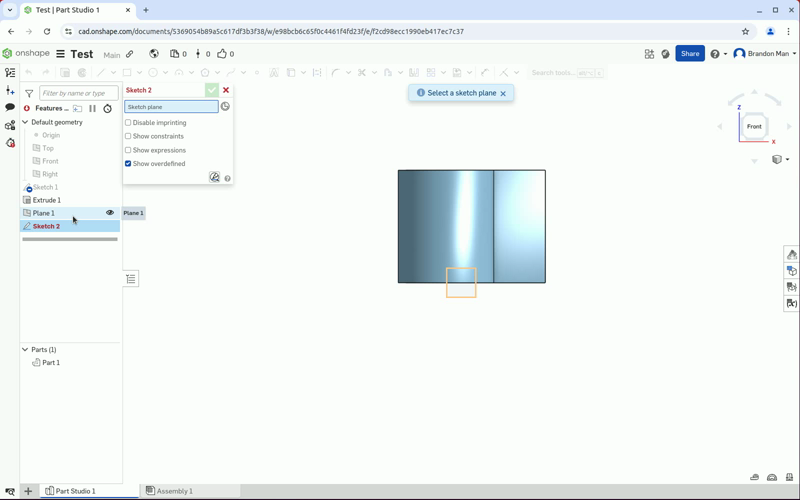
click(73, 215)
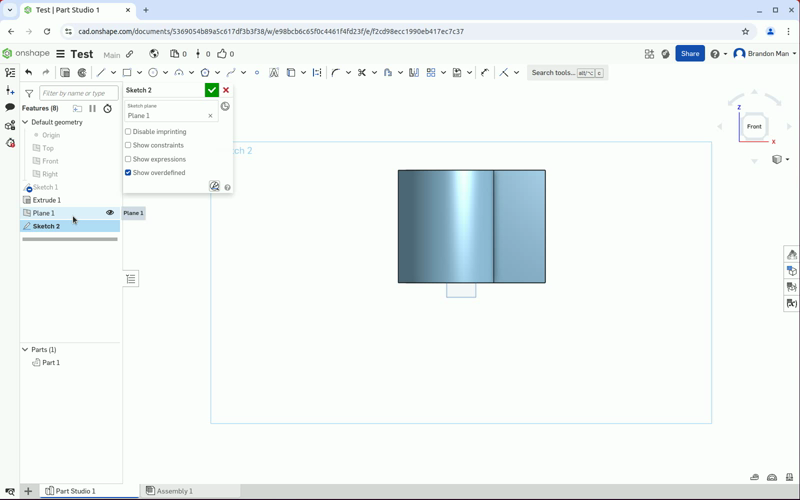
mouse_move(73, 352)
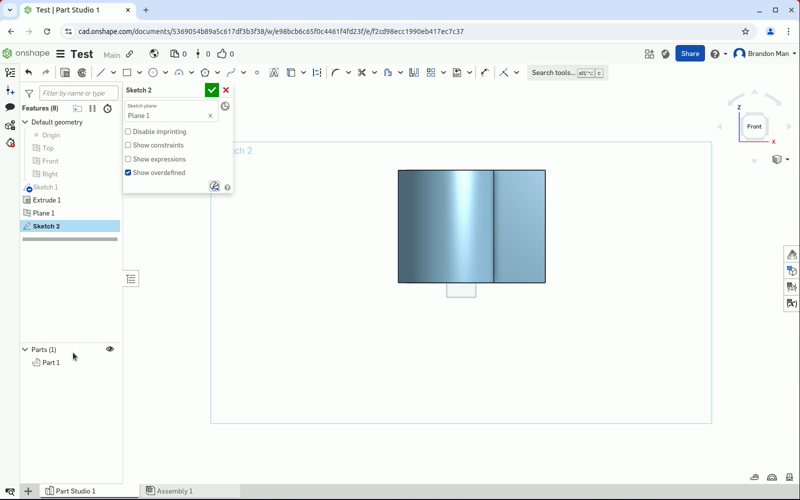
key(y)
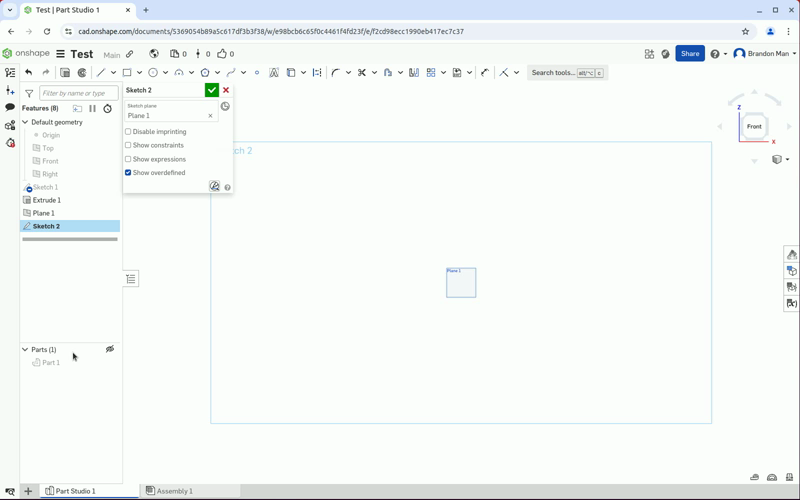
key(c)
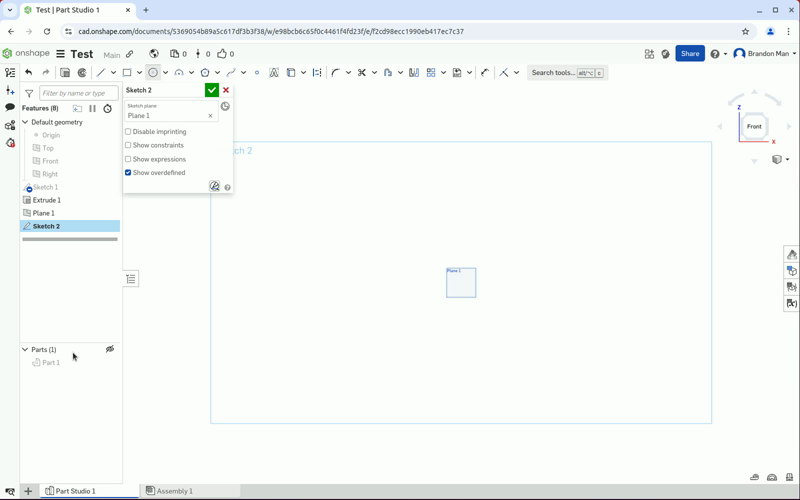
key_down(shift)
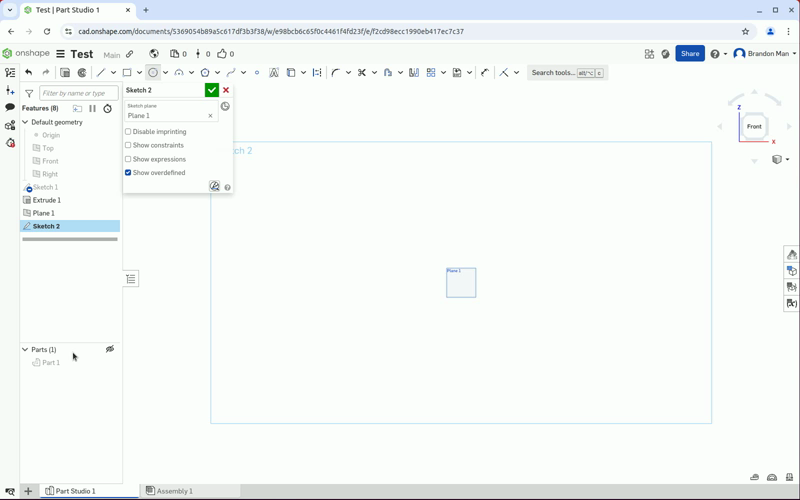
mouse_move(528, 186)
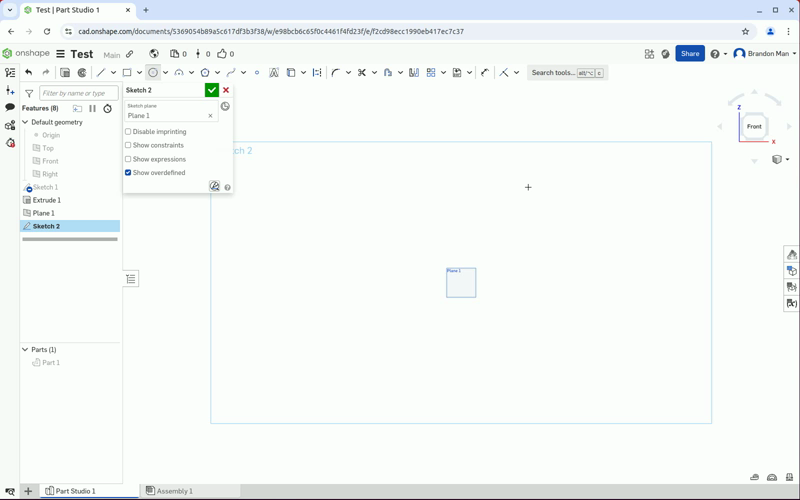
click(528, 186)
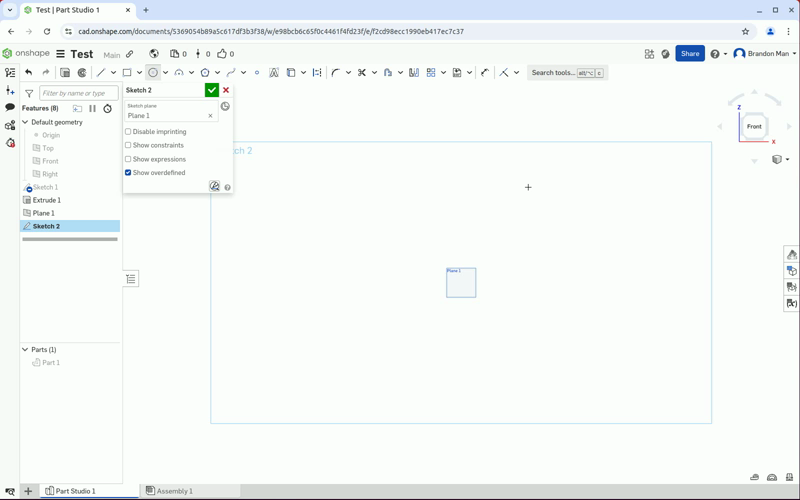
key_up(shift)
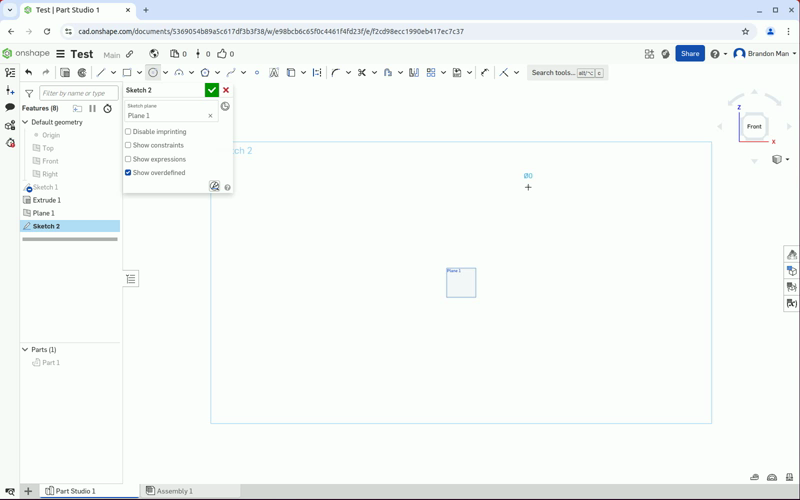
mouse_move(537, 186)
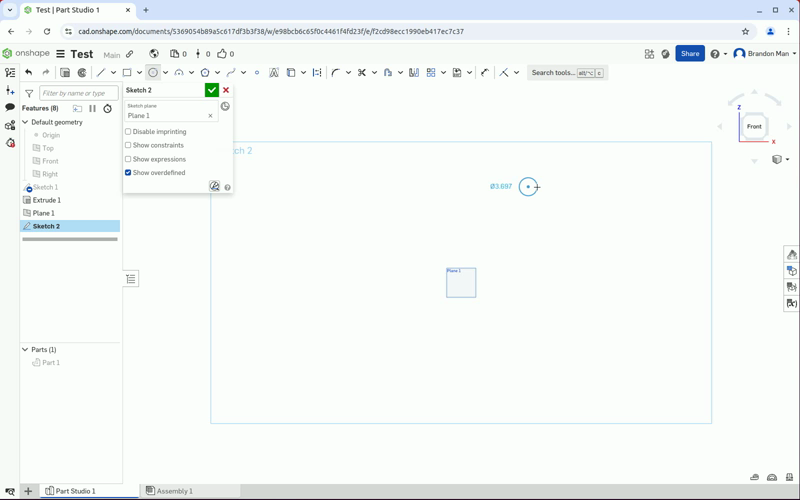
click(537, 186)
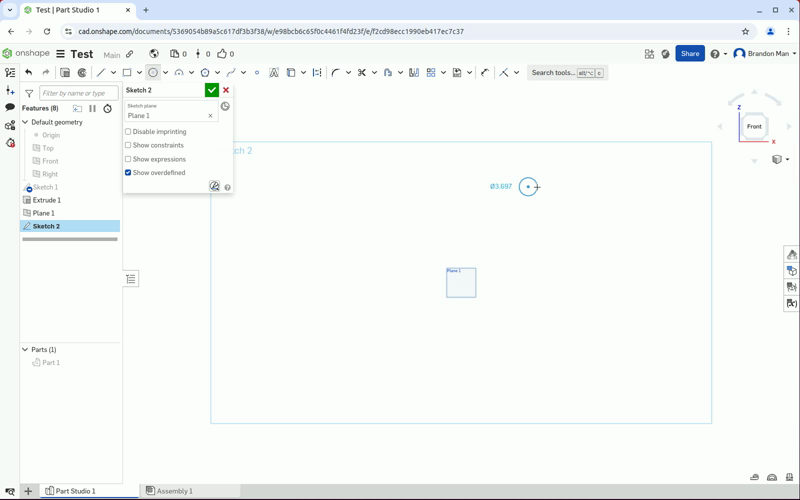
key(esc)
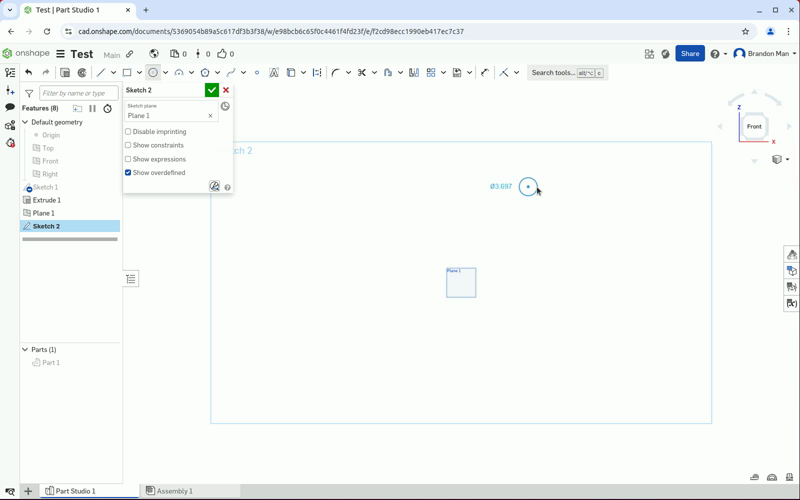
mouse_move(526, 185)
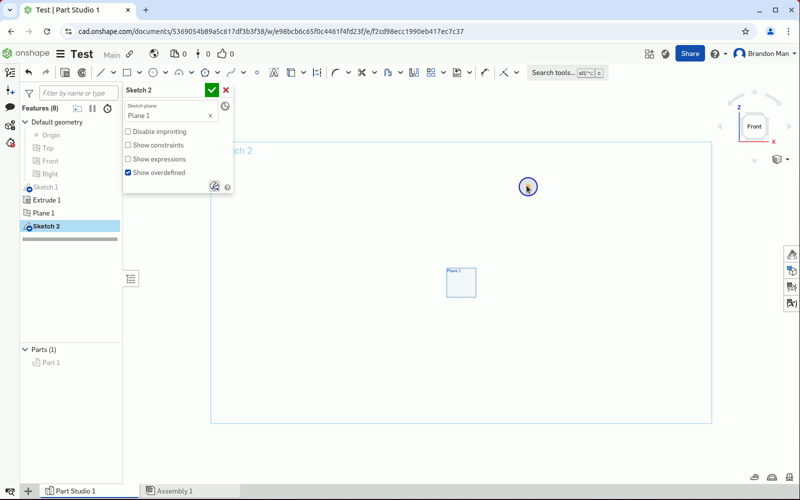
scroll(6)
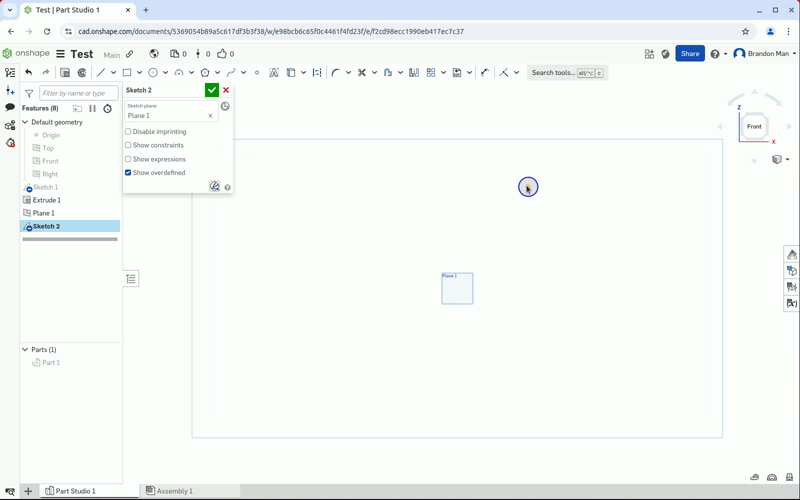
scroll(6)
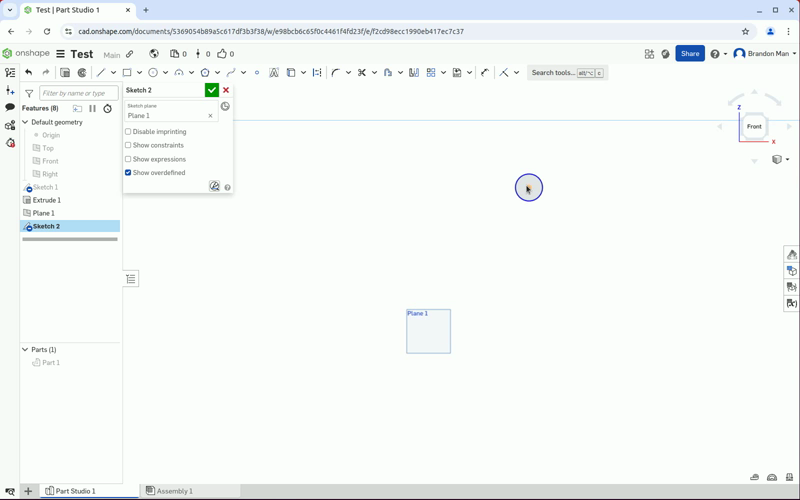
scroll(6)
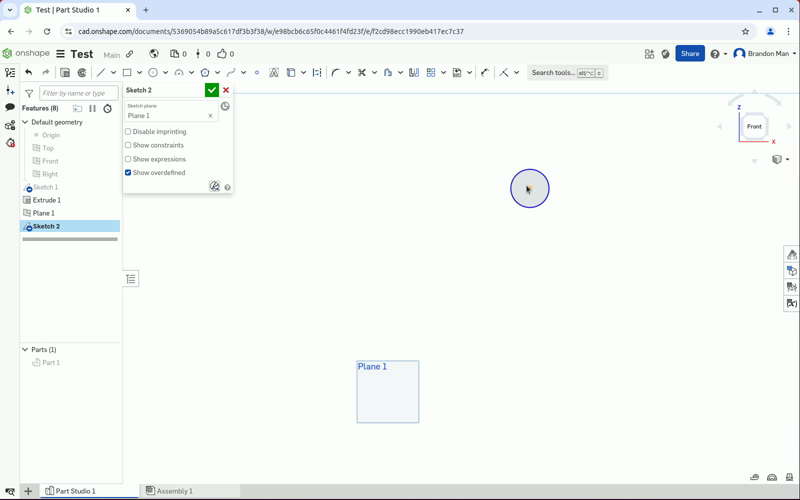
scroll(6)
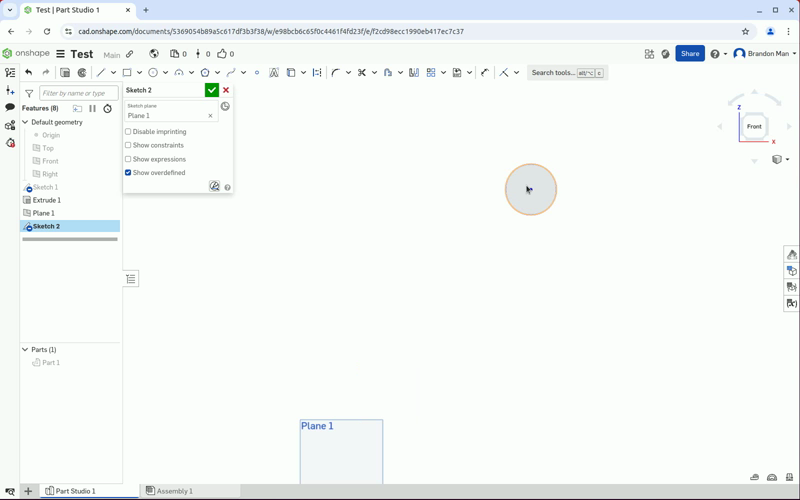
scroll(6)
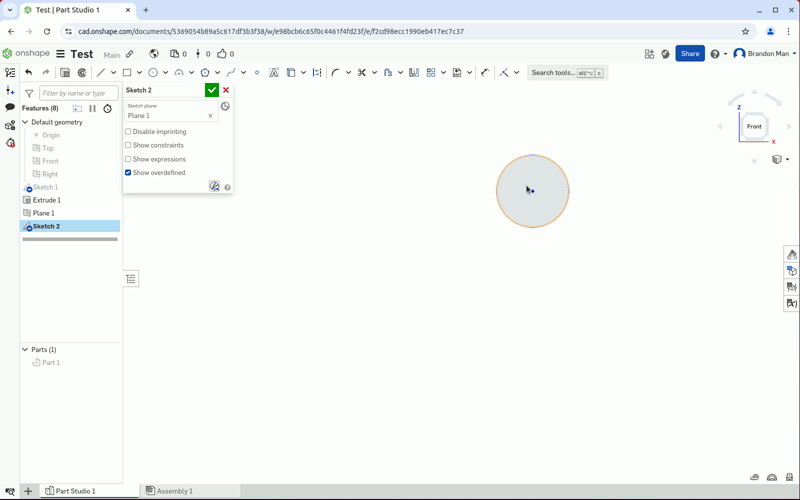
scroll(6)
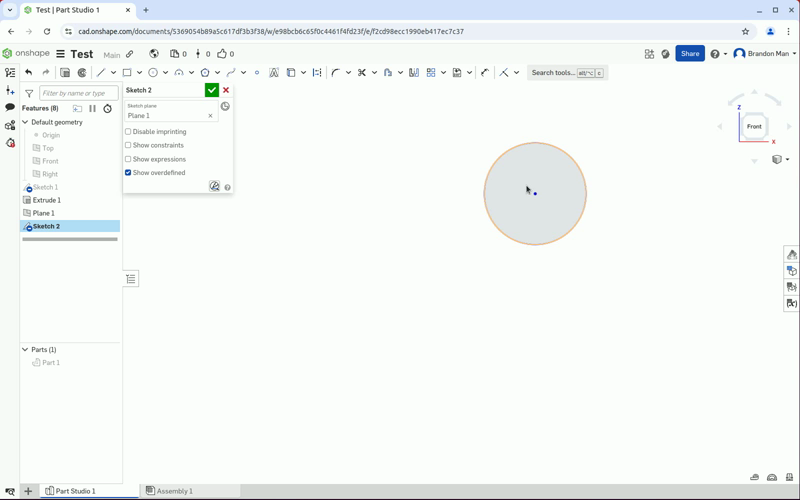
scroll(6)
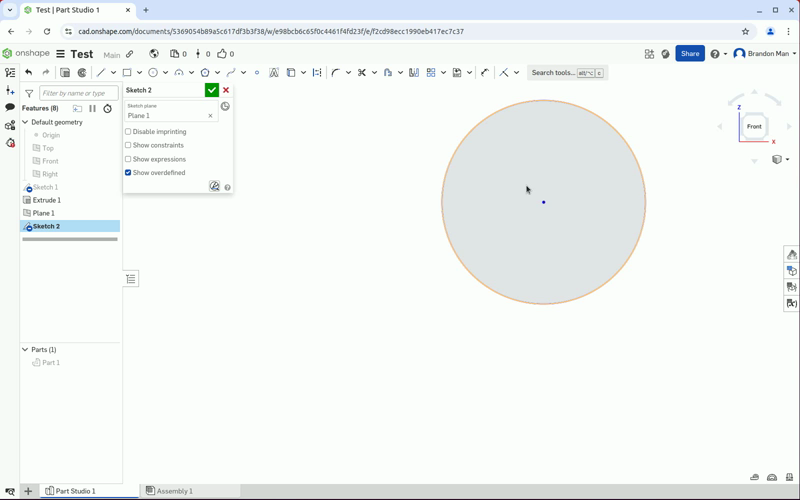
click(526, 185)
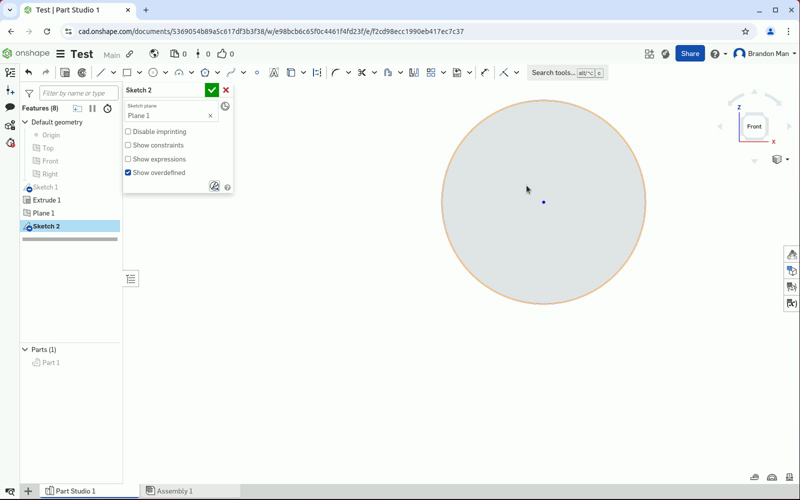
scroll(-6)
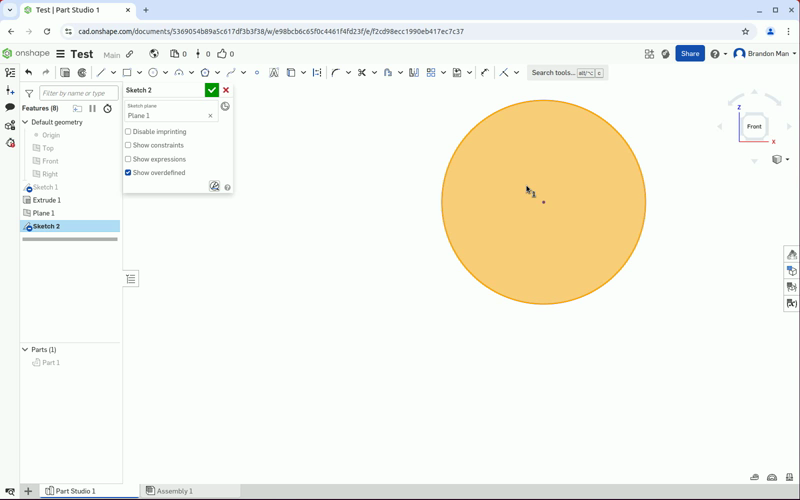
scroll(-6)
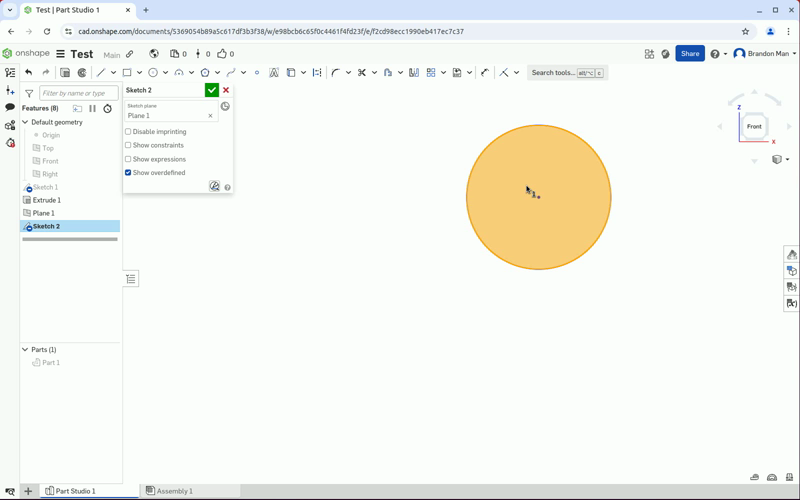
scroll(-6)
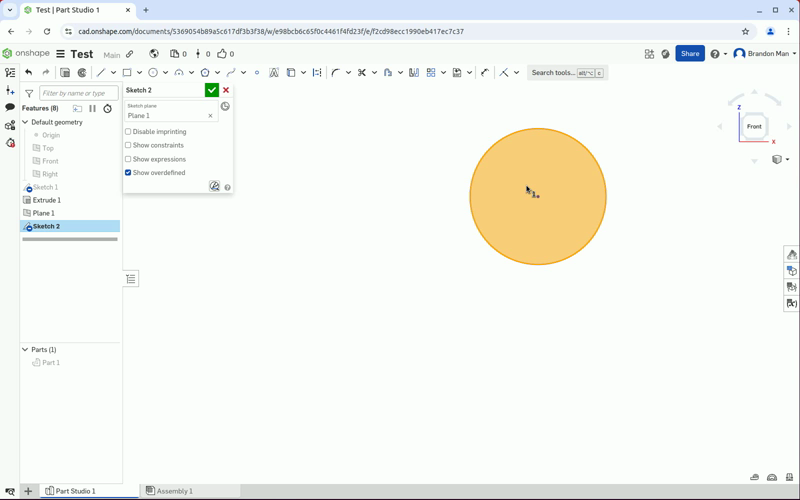
scroll(-6)
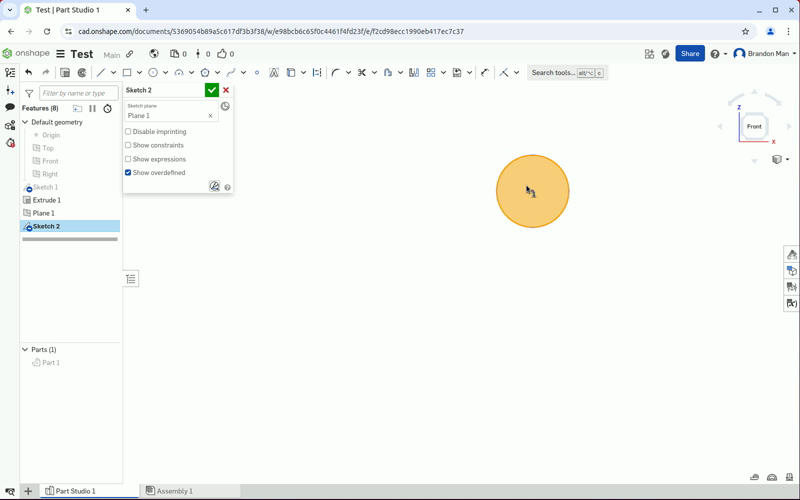
scroll(-6)
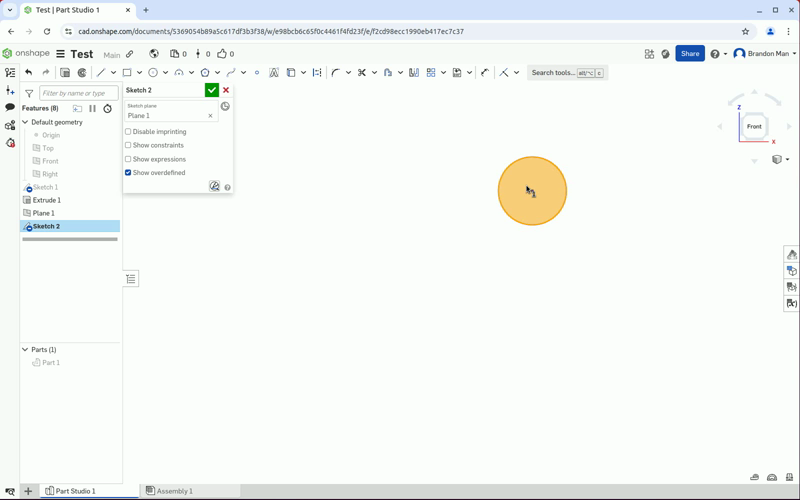
scroll(-6)
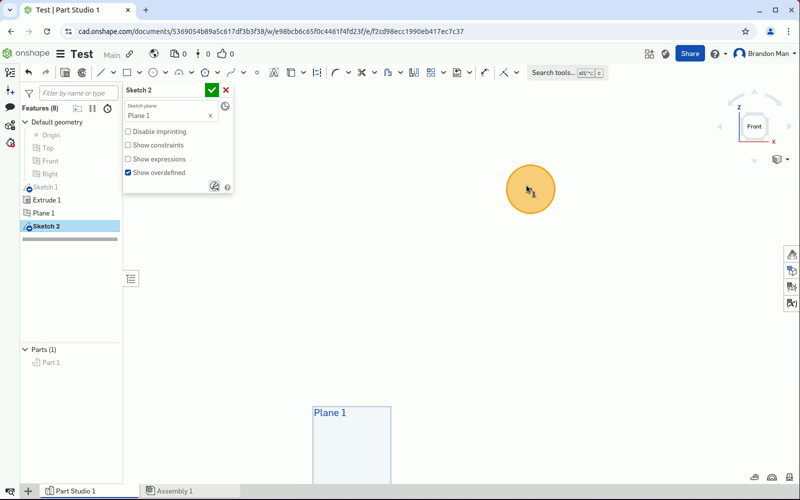
scroll(-6)
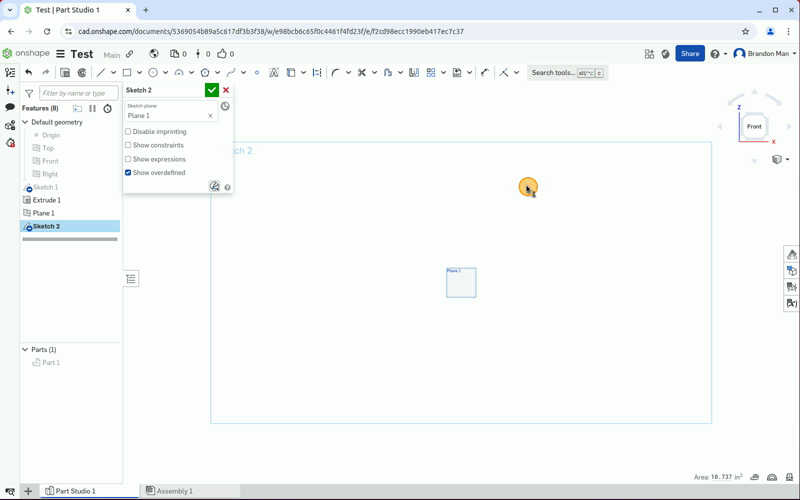
mouse_move(73, 352)
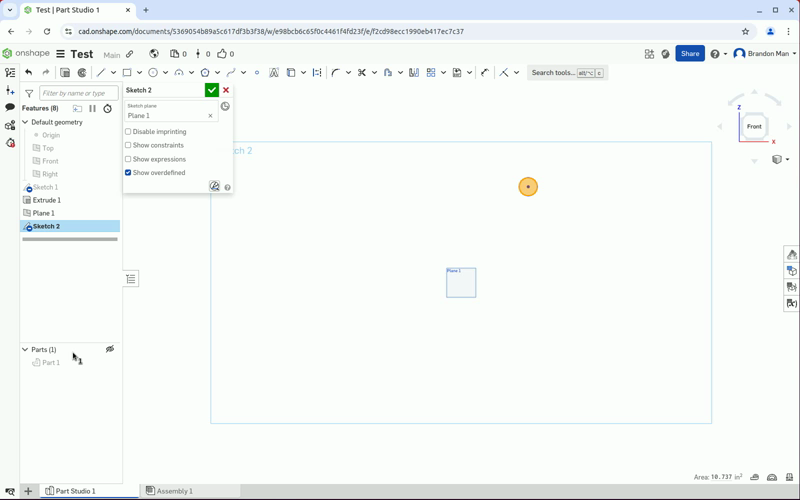
key(shift+y)
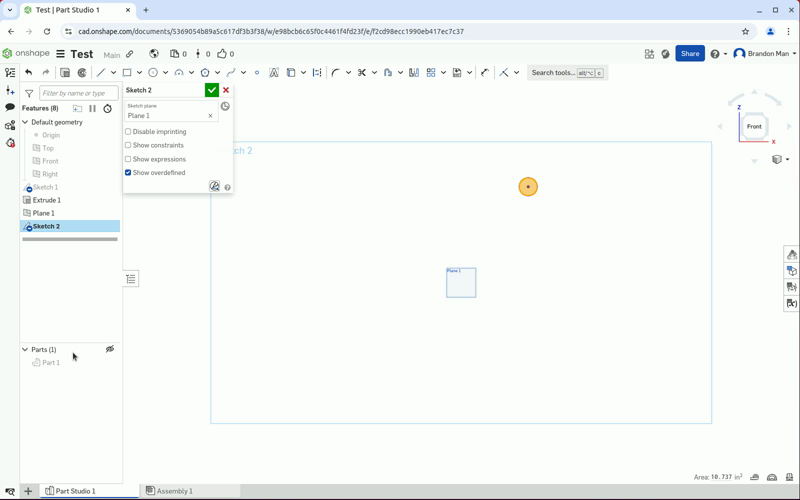
key(shift+e)
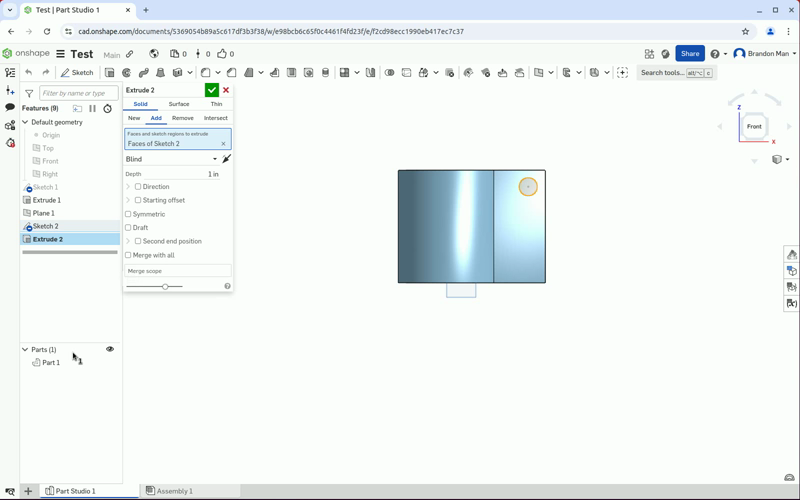
mouse_move(143, 106)
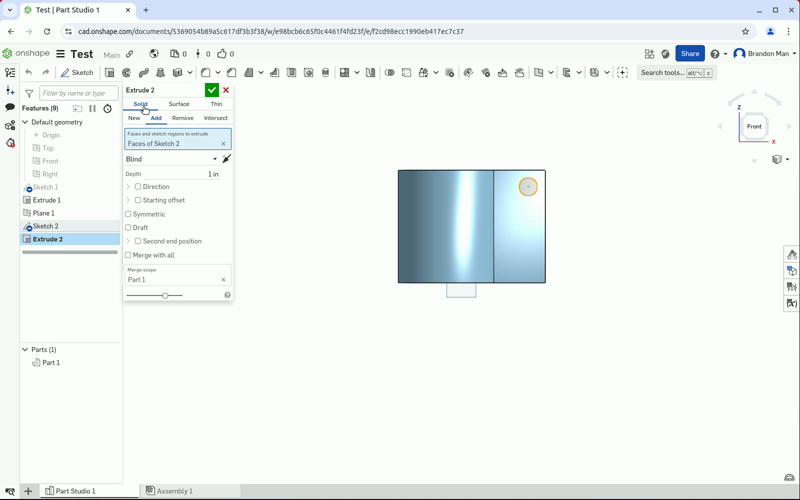
click(143, 106)
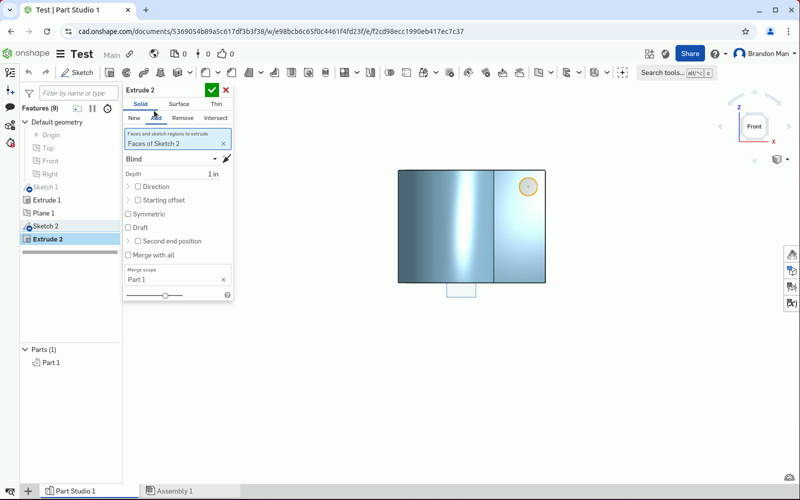
mouse_move(186, 120)
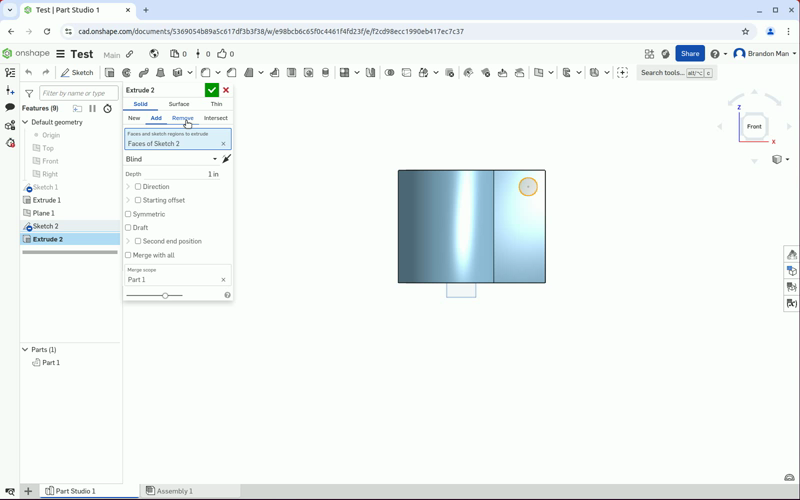
click(186, 120)
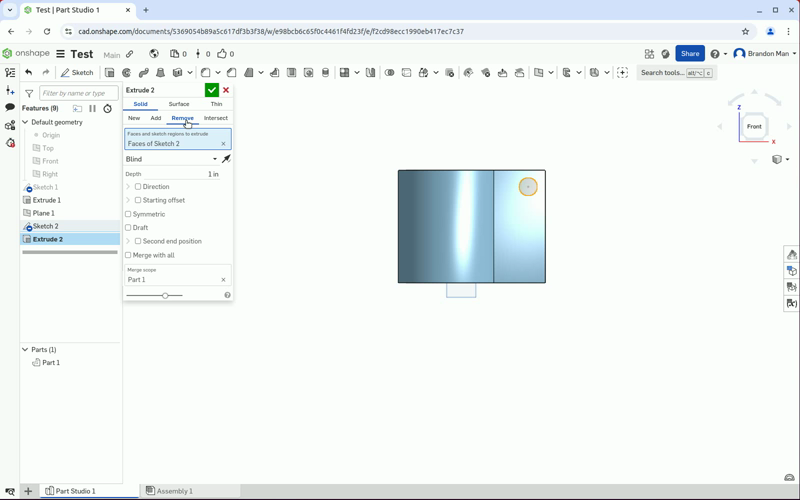
key(tab, 4)
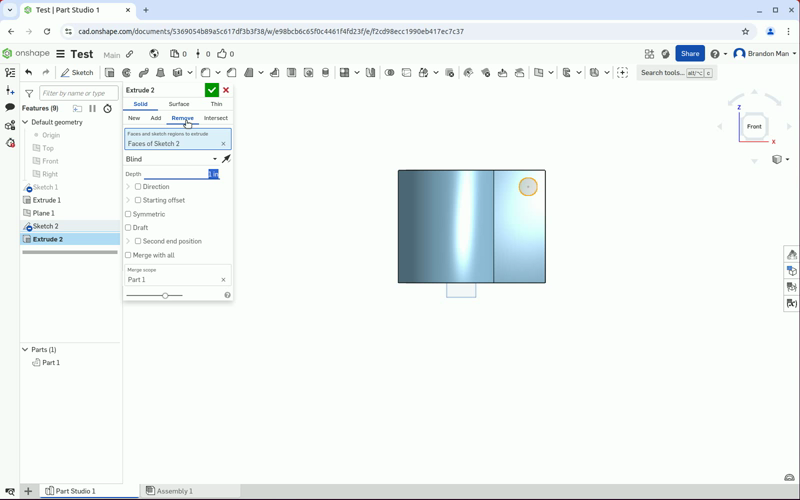
text(23.108)
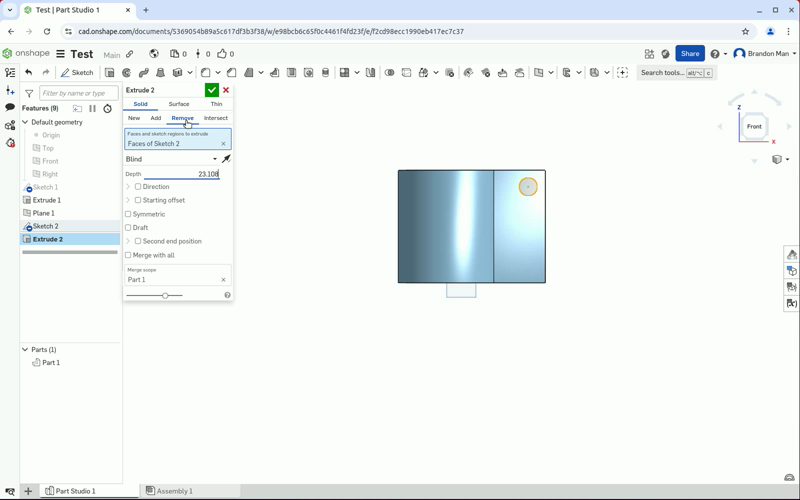
key(tab, 6)
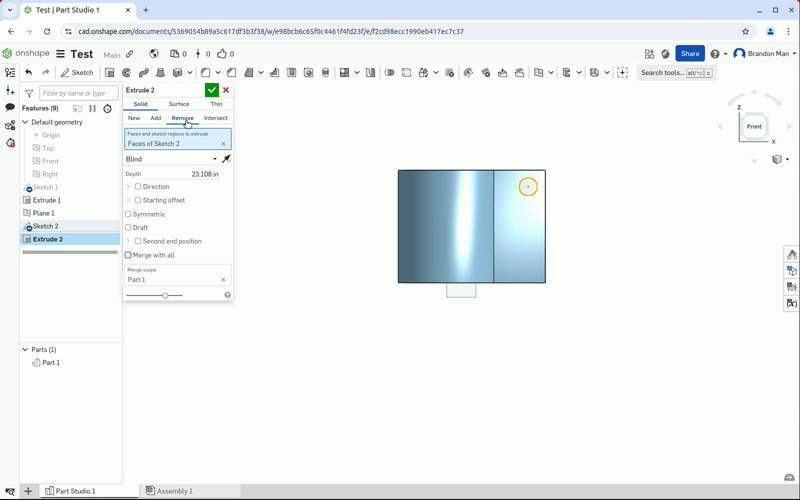
key(space)
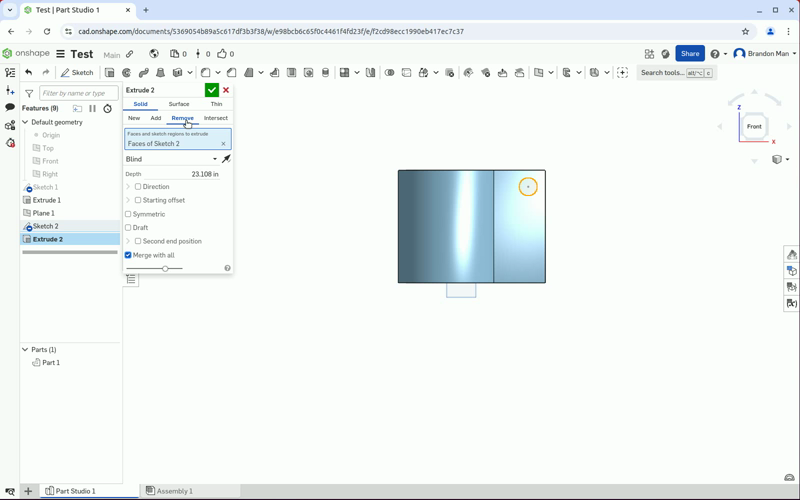
key(enter)
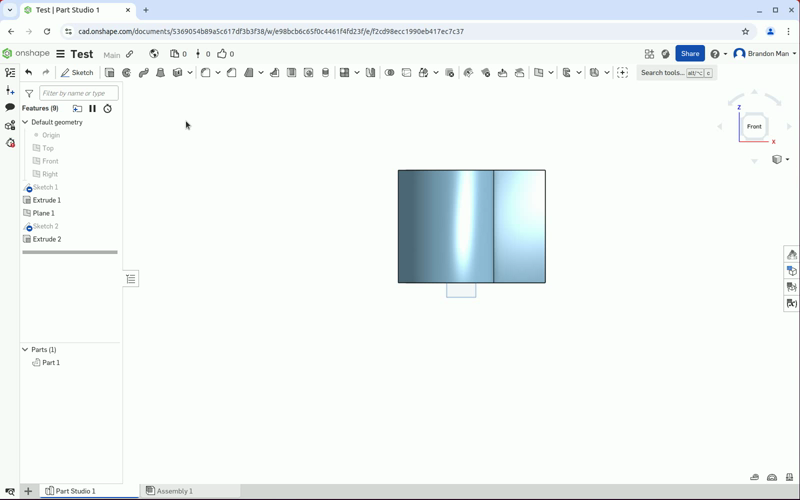
key(shift+h)
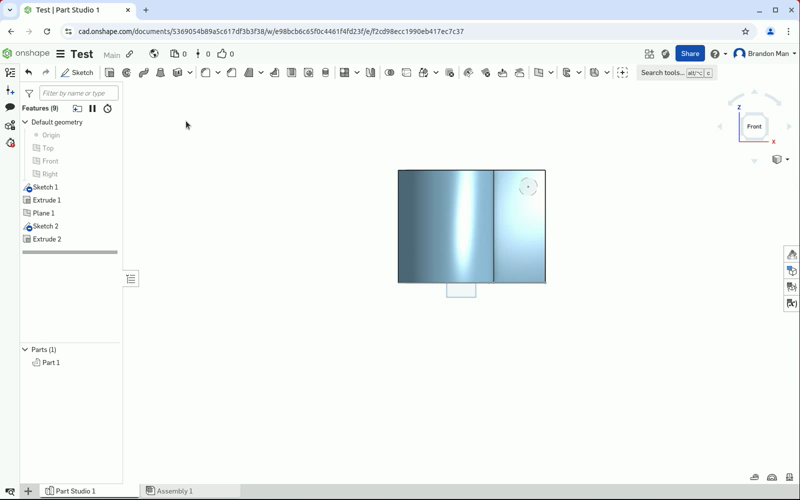
key(shift+h)
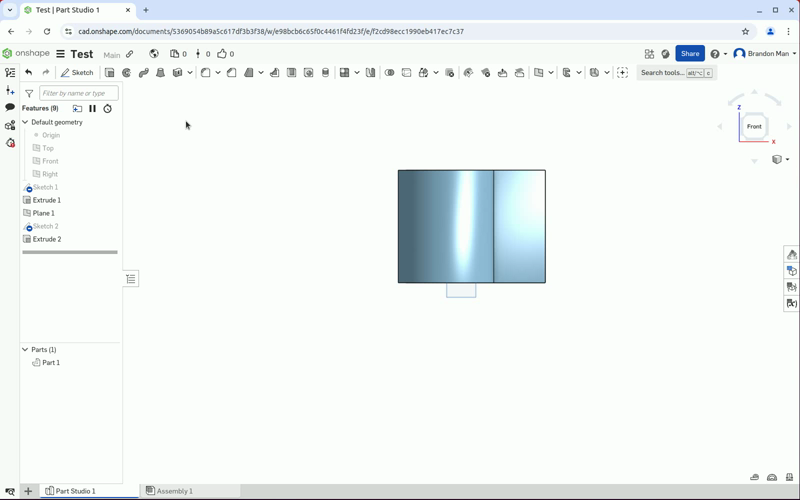
mouse_move(73, 189)
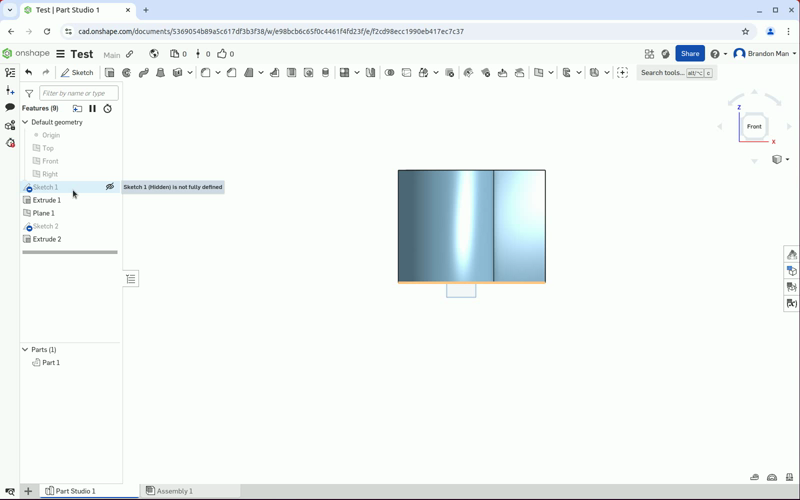
click(73, 189)
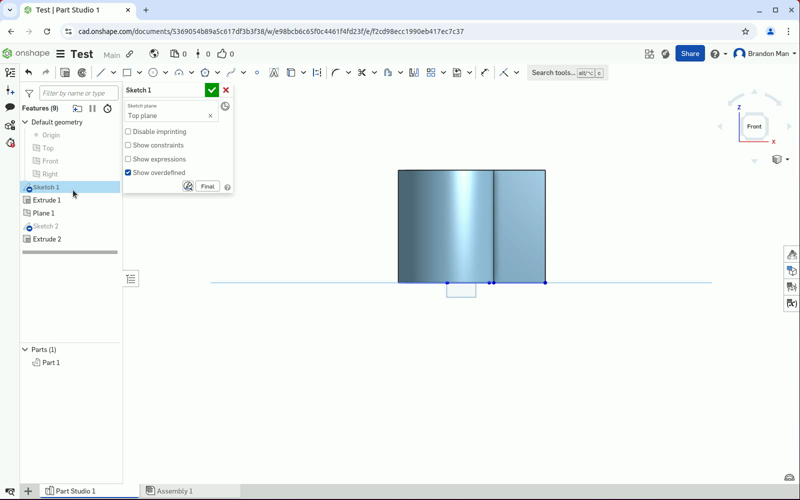
mouse_move(229, 92)
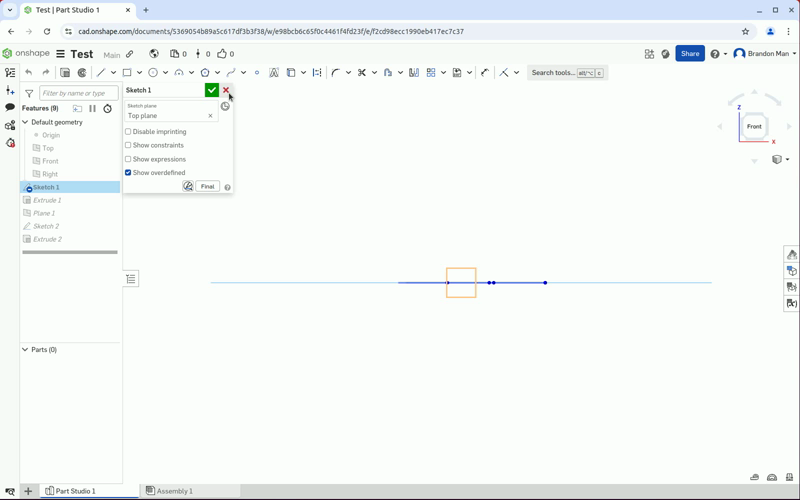
click(229, 92)
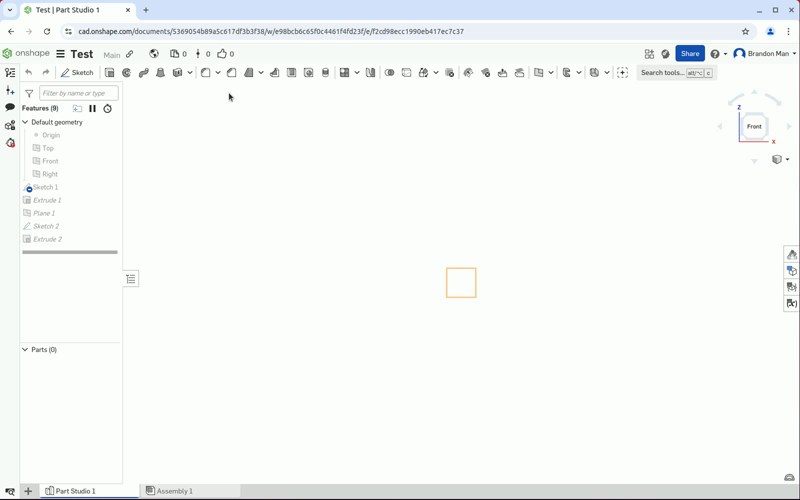
key(shift+s)
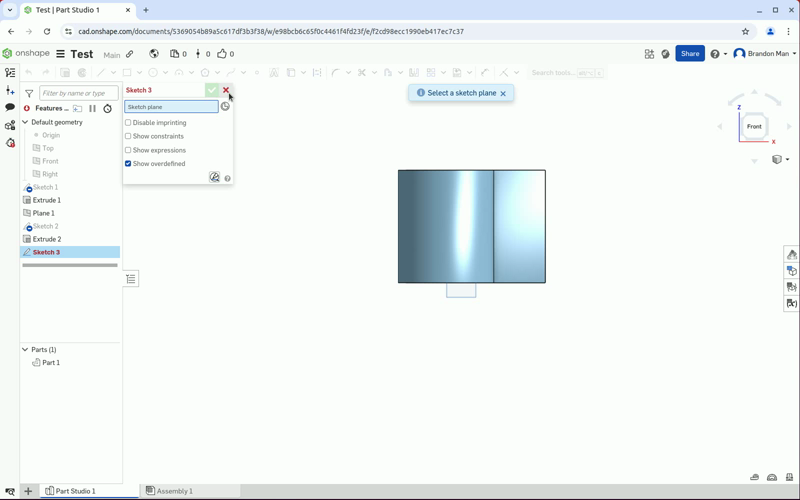
mouse_move(73, 215)
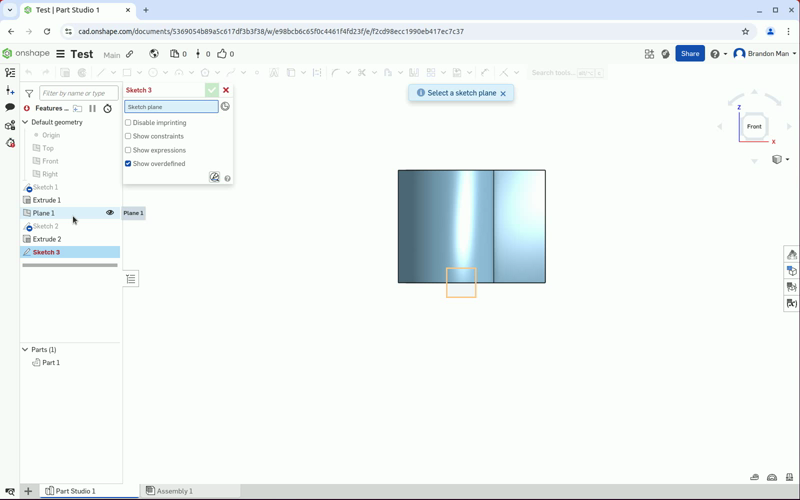
click(73, 215)
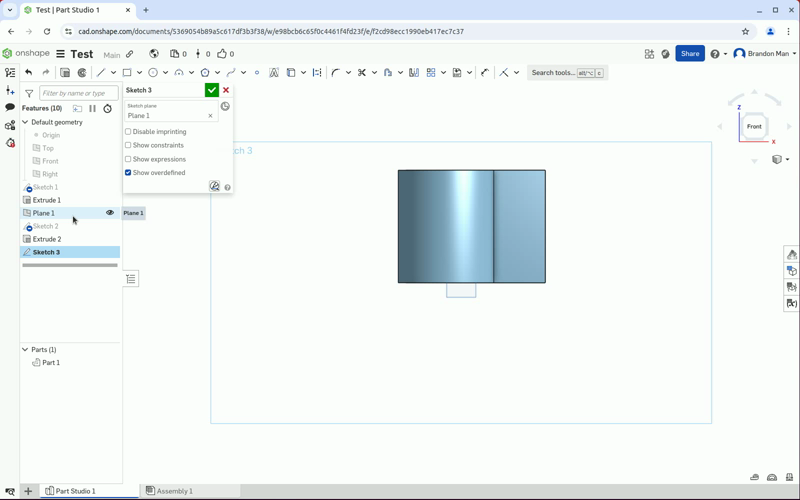
mouse_move(73, 352)
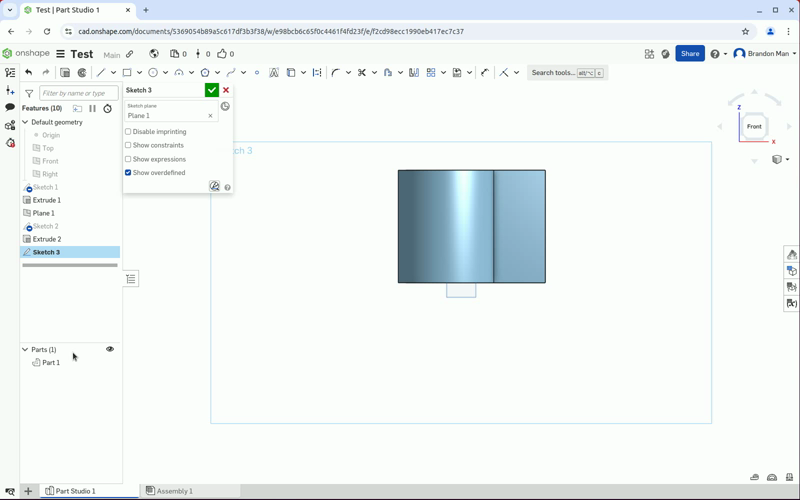
key(y)
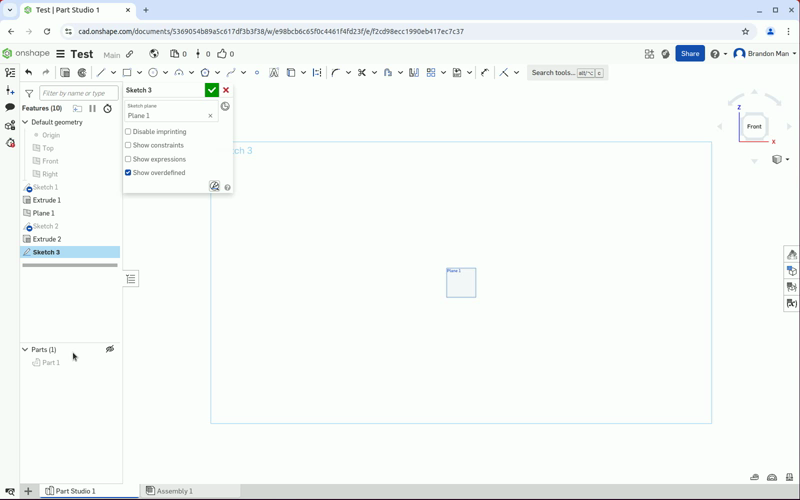
key(c)
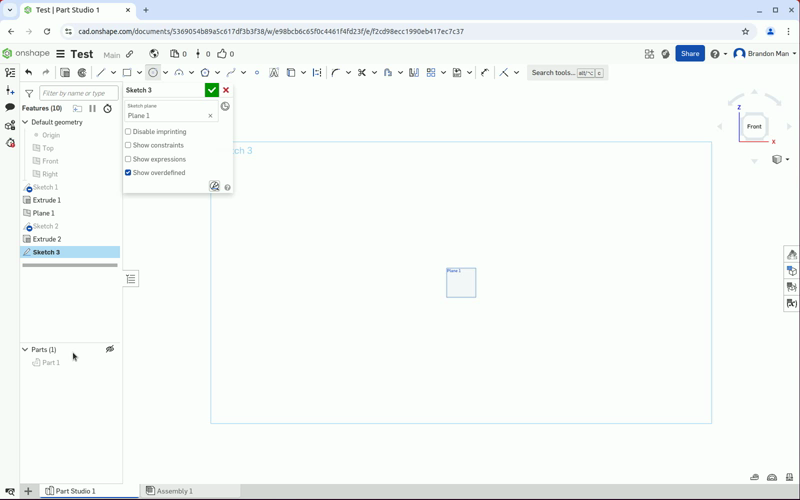
key_down(shift)
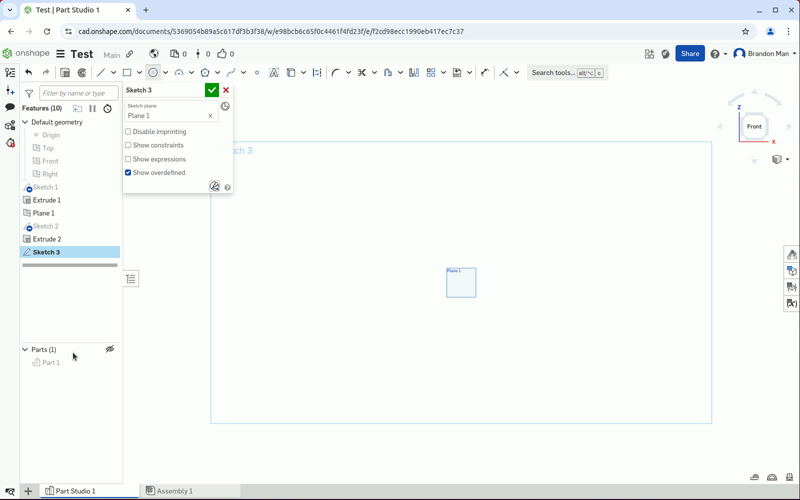
mouse_move(528, 266)
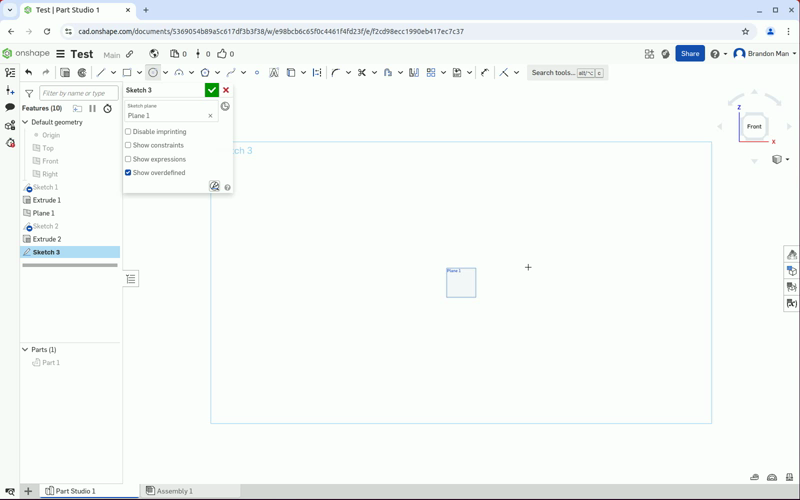
click(528, 266)
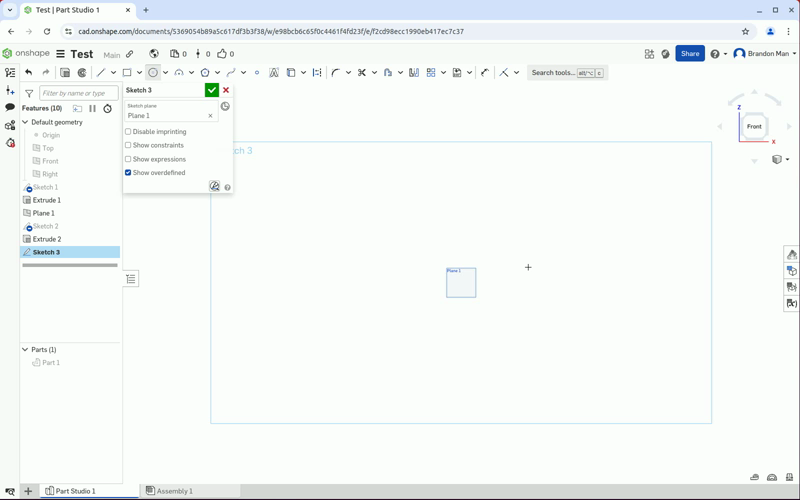
key_up(shift)
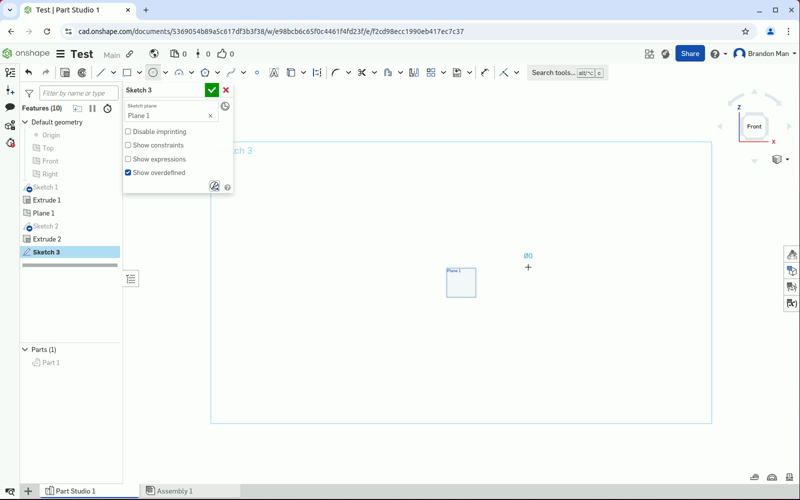
mouse_move(537, 266)
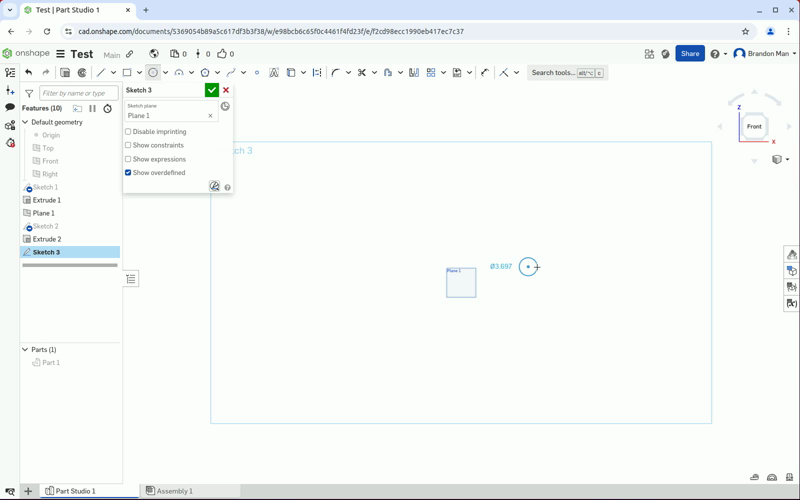
click(537, 266)
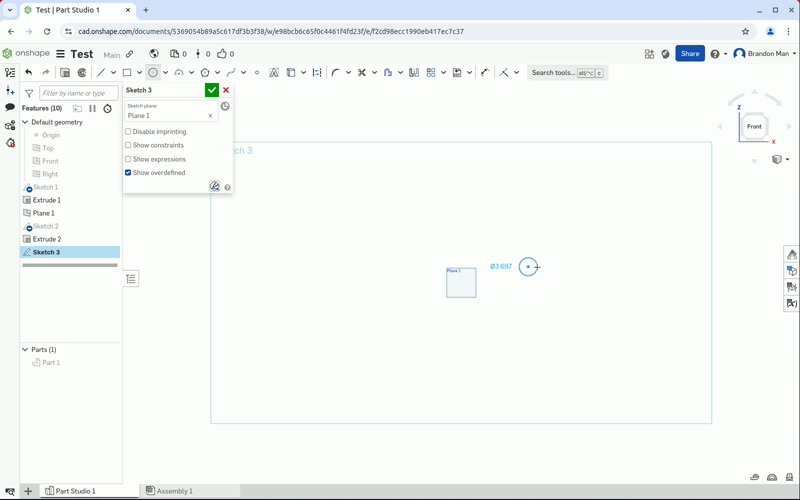
key(esc)
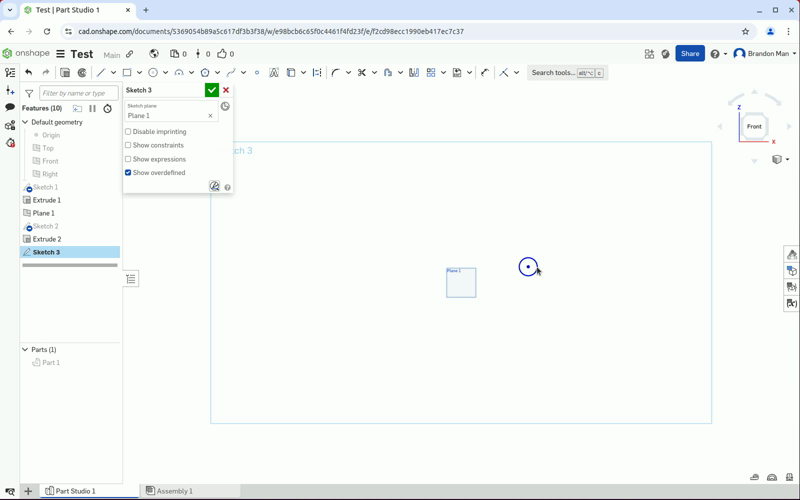
mouse_move(523, 260)
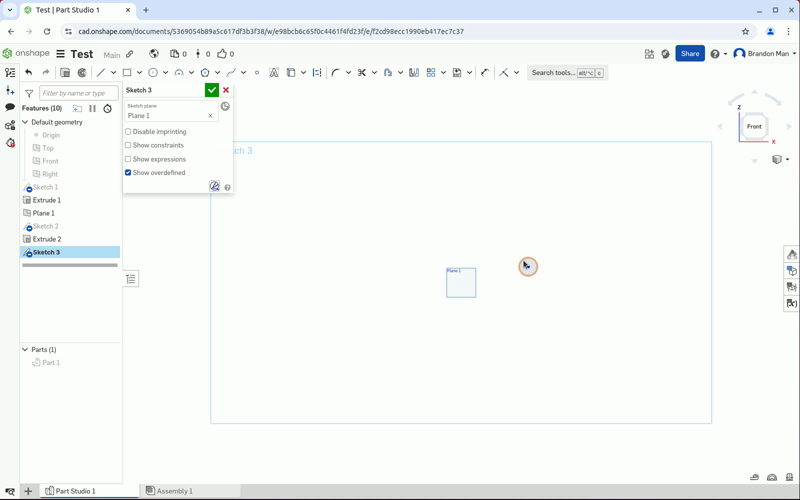
scroll(6)
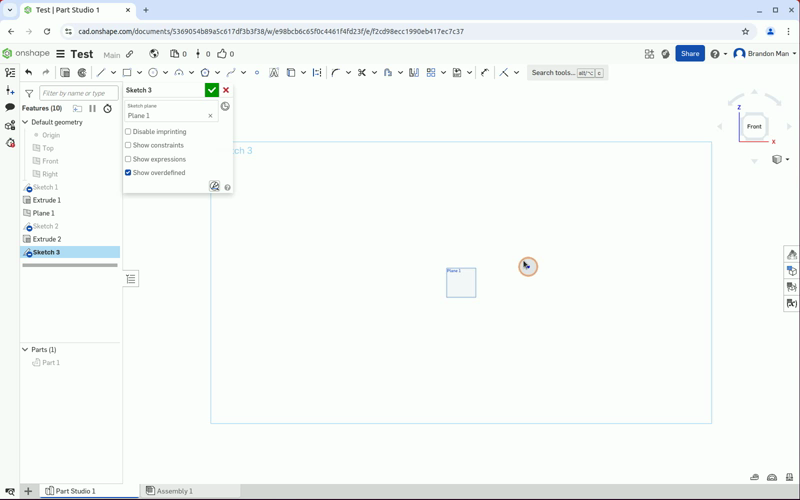
scroll(6)
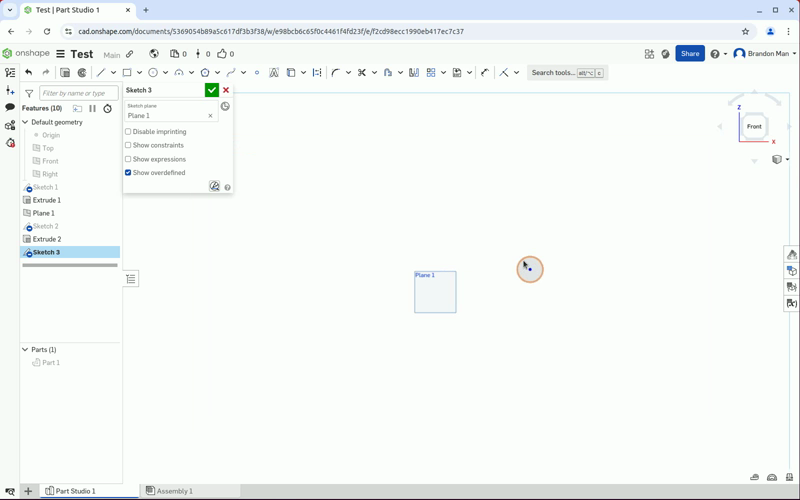
scroll(6)
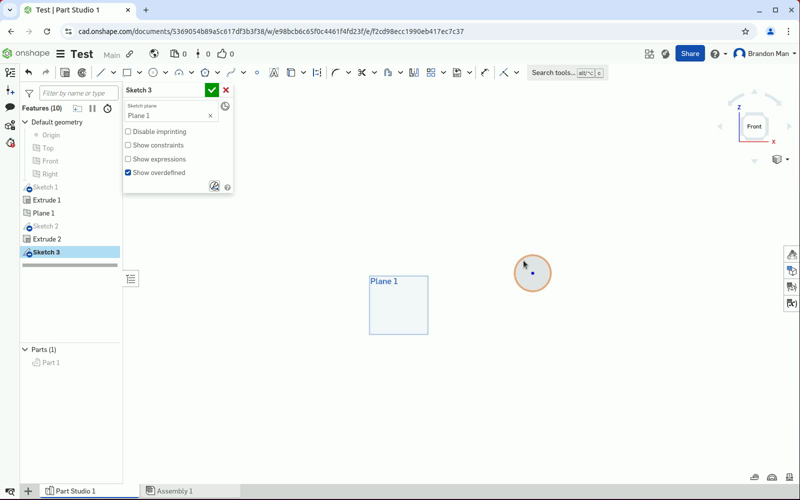
scroll(6)
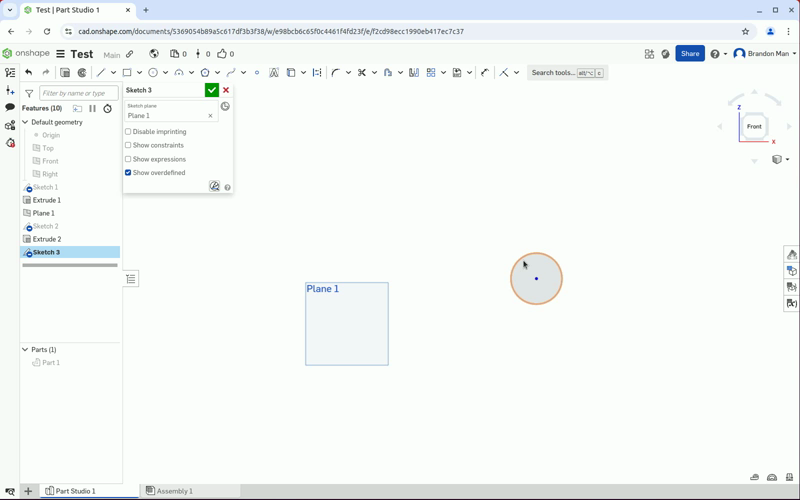
scroll(6)
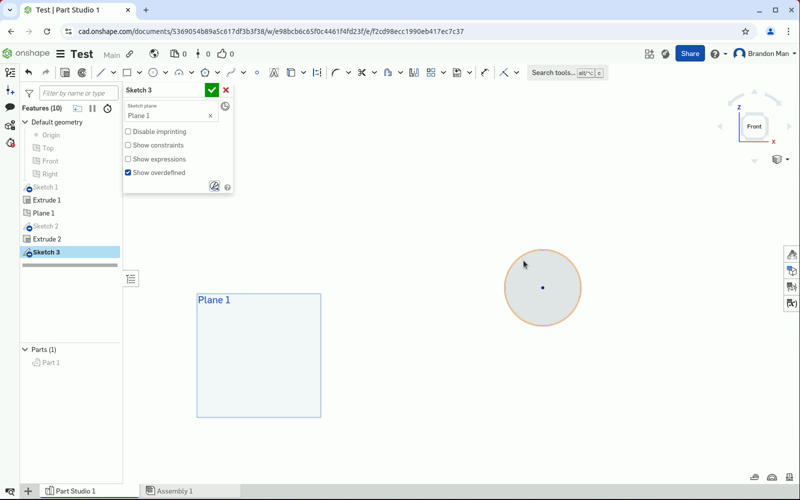
scroll(6)
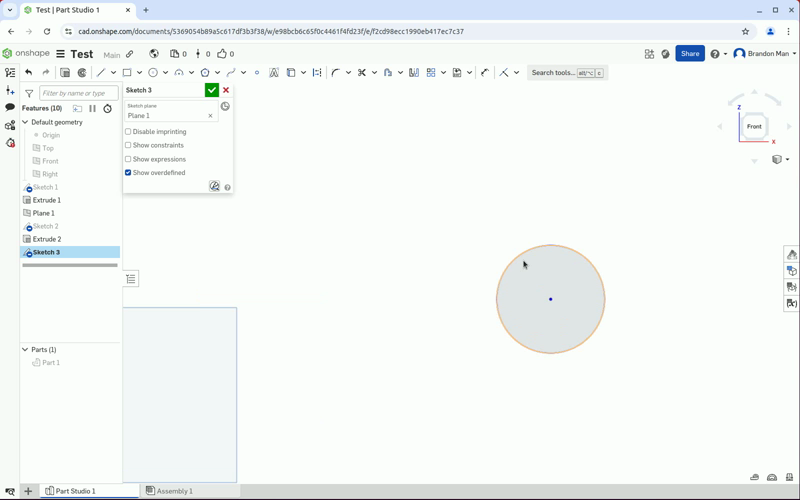
scroll(6)
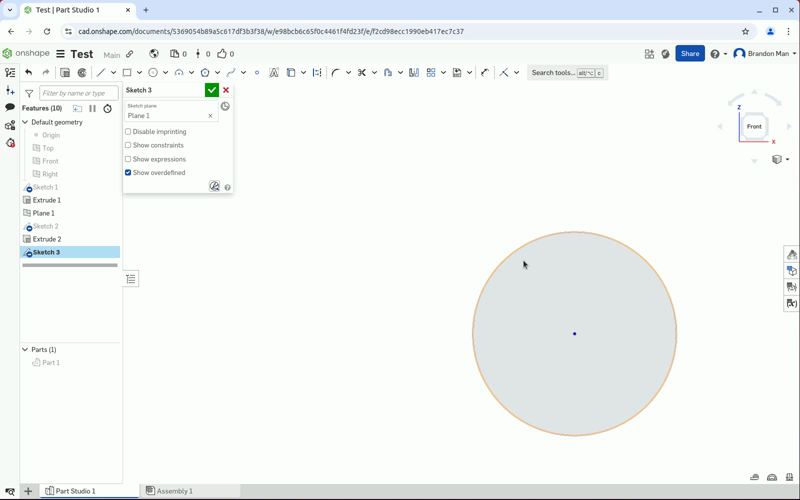
click(523, 260)
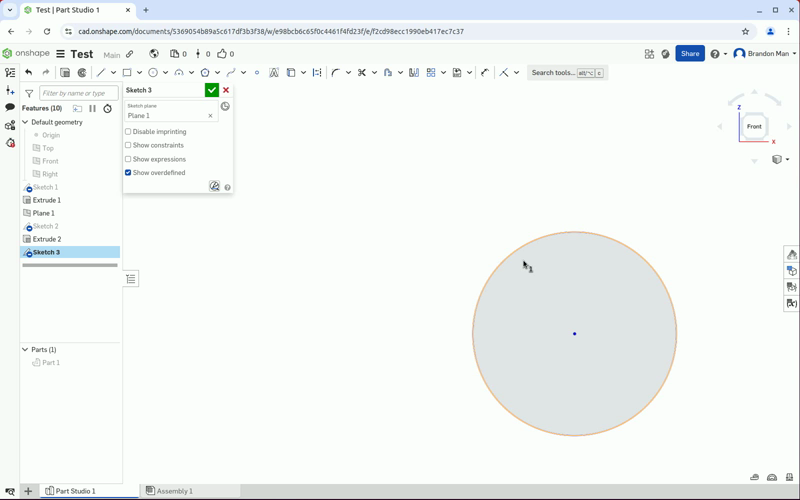
scroll(-6)
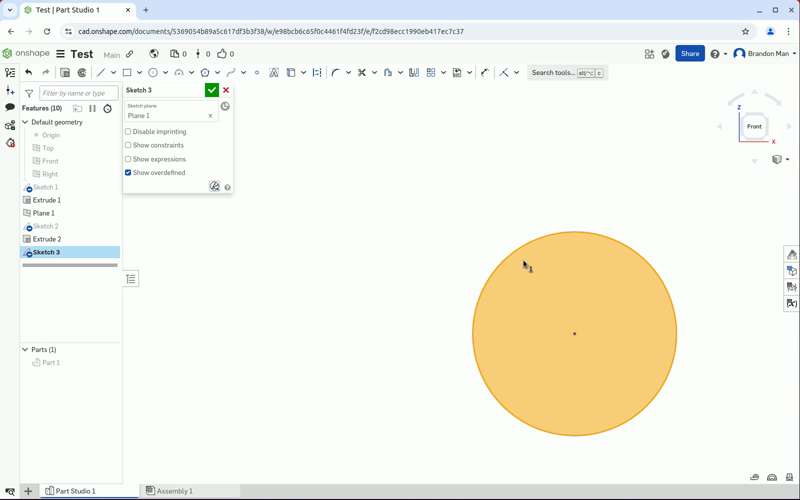
scroll(-6)
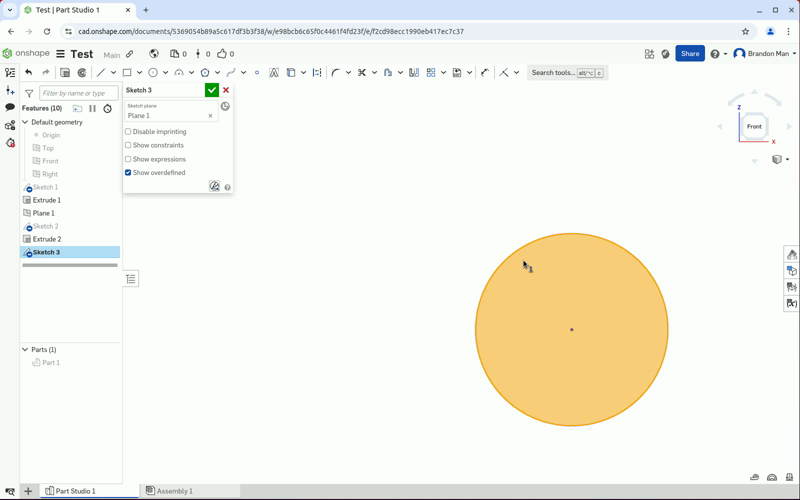
scroll(-6)
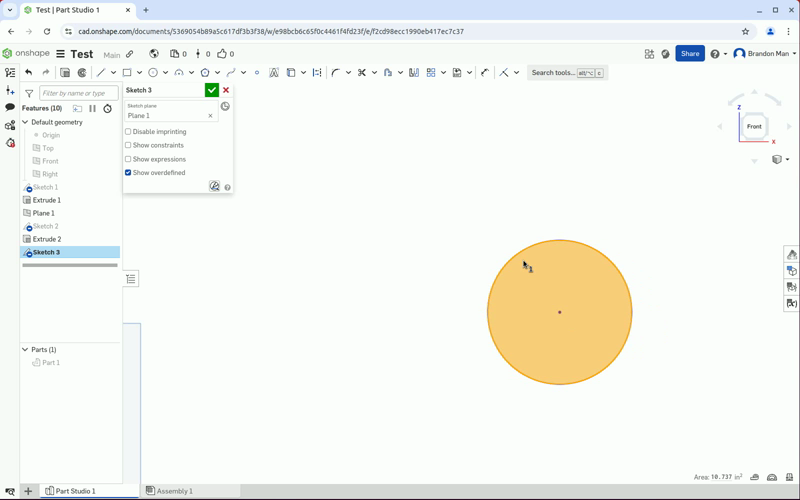
scroll(-6)
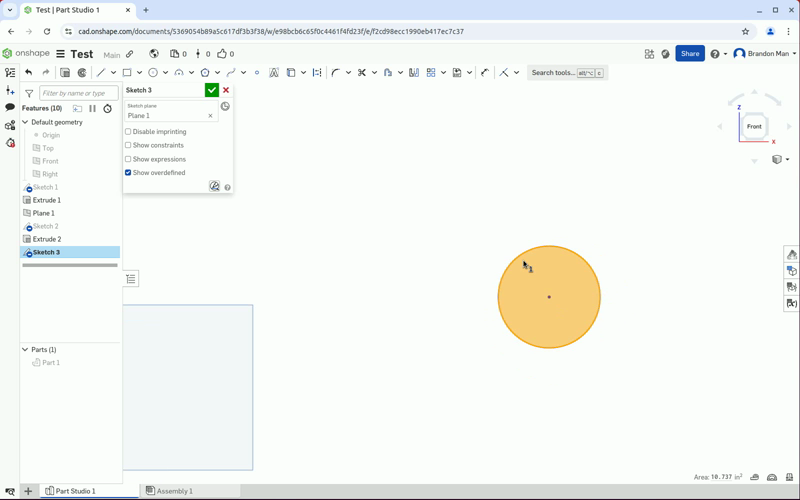
scroll(-6)
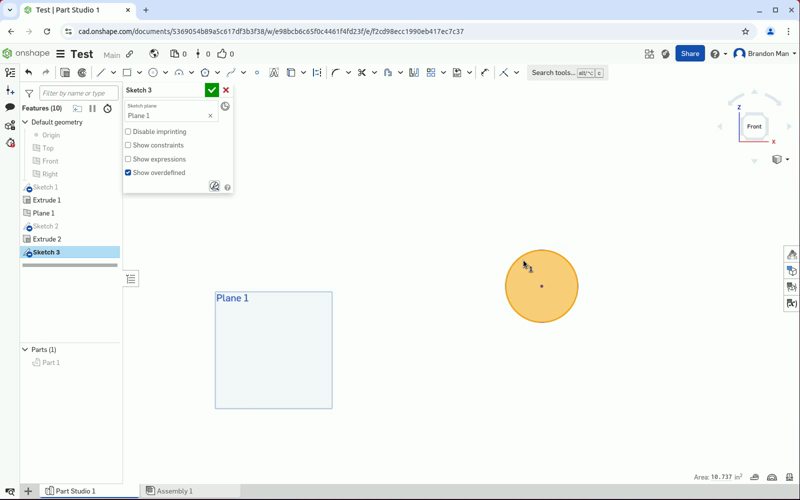
scroll(-6)
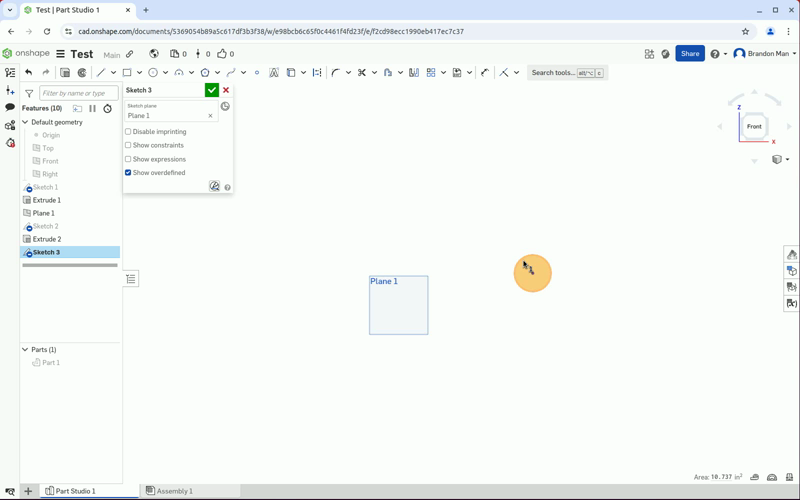
scroll(-6)
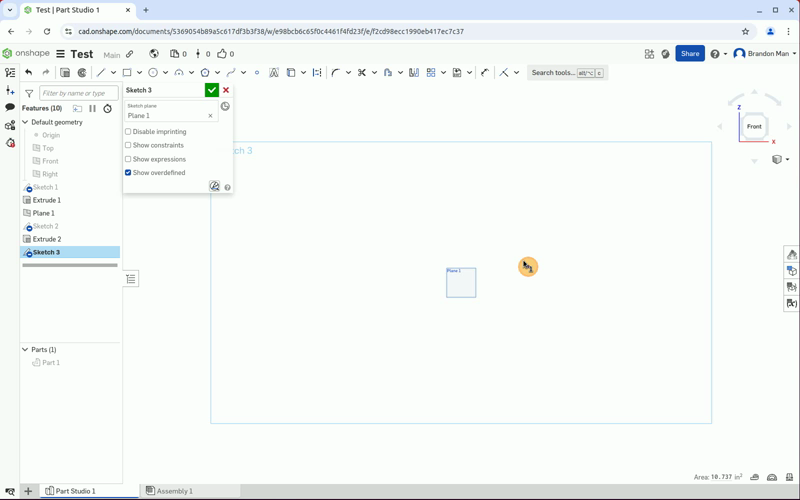
mouse_move(73, 352)
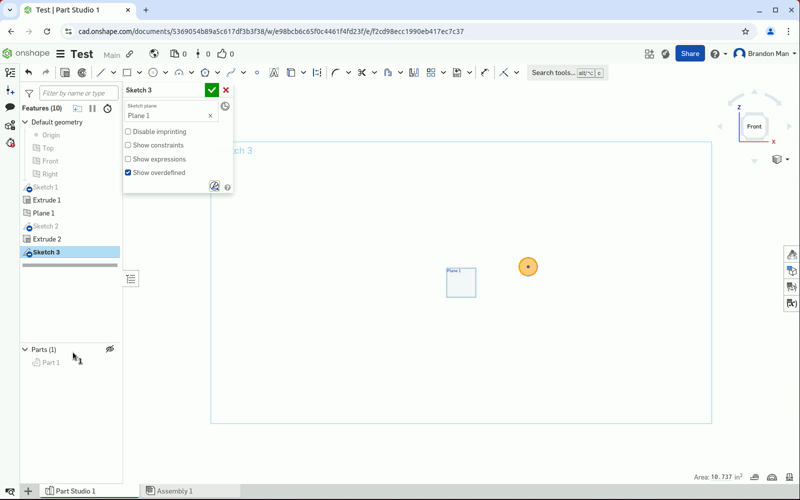
key(shift+y)
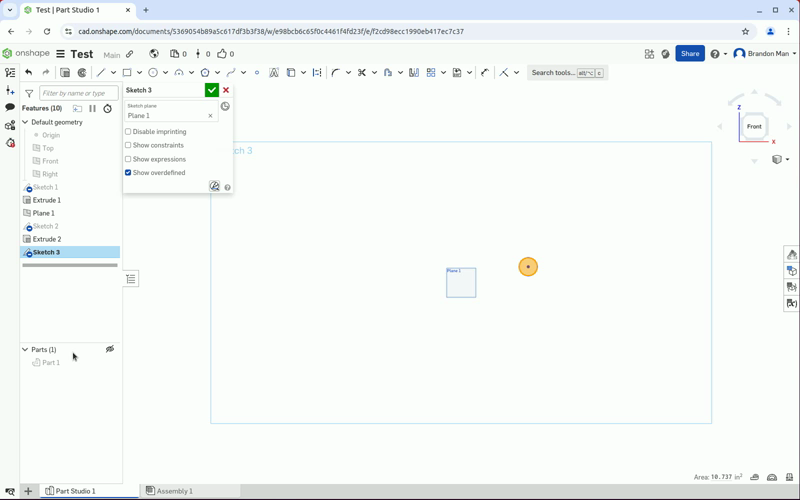
key(shift+e)
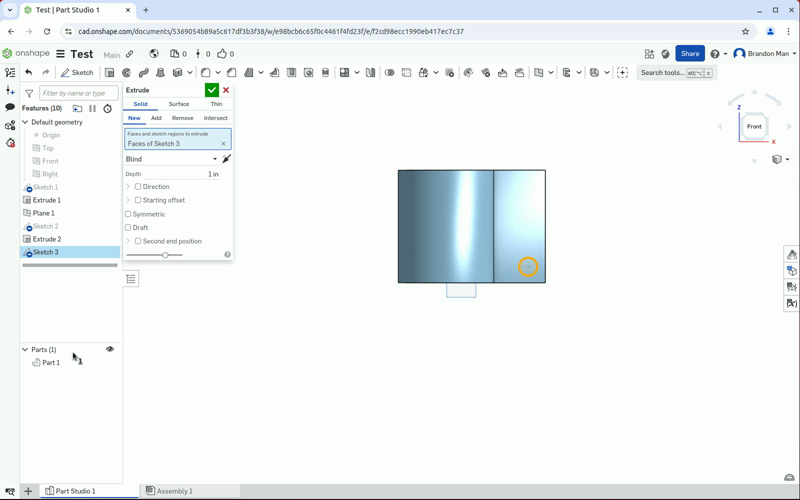
mouse_move(143, 106)
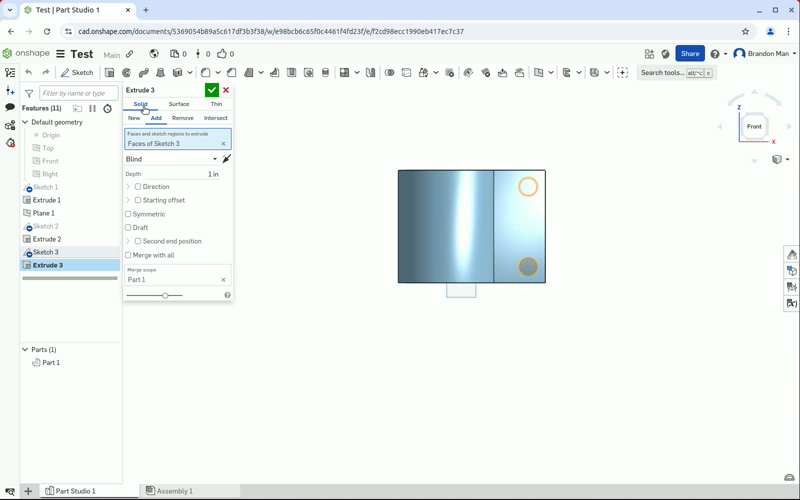
click(143, 106)
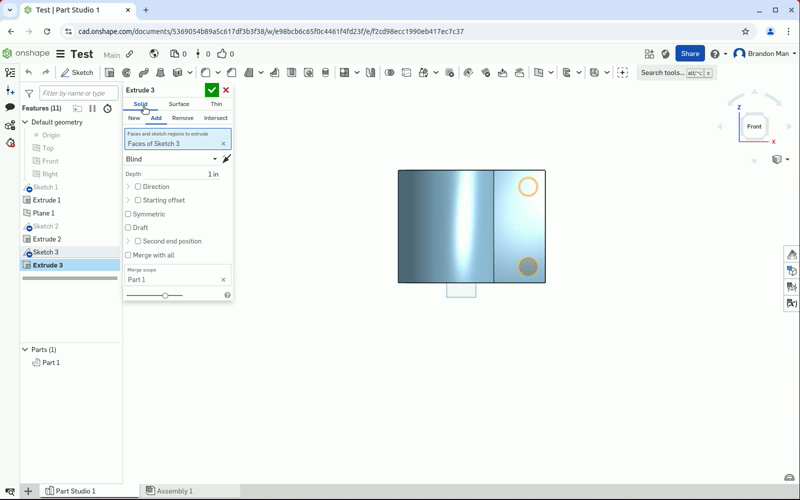
mouse_move(186, 120)
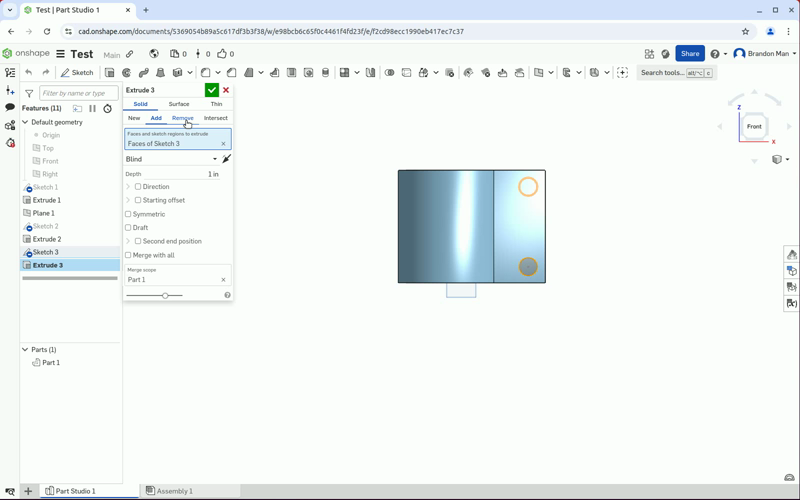
click(186, 120)
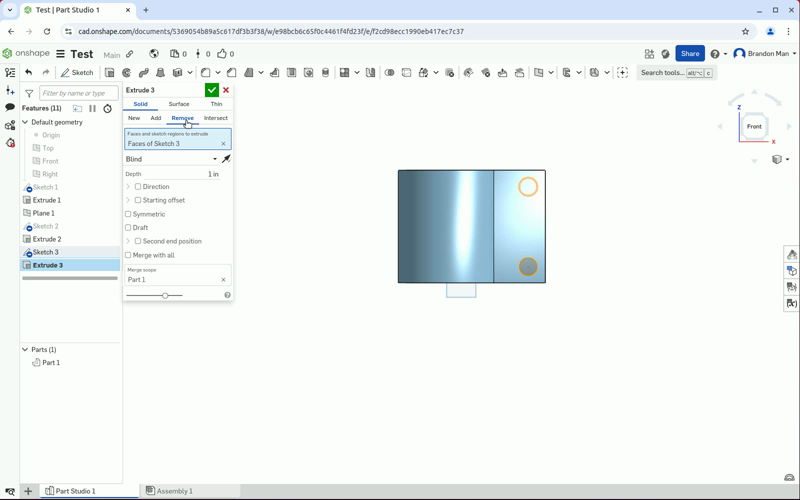
key(tab, 4)
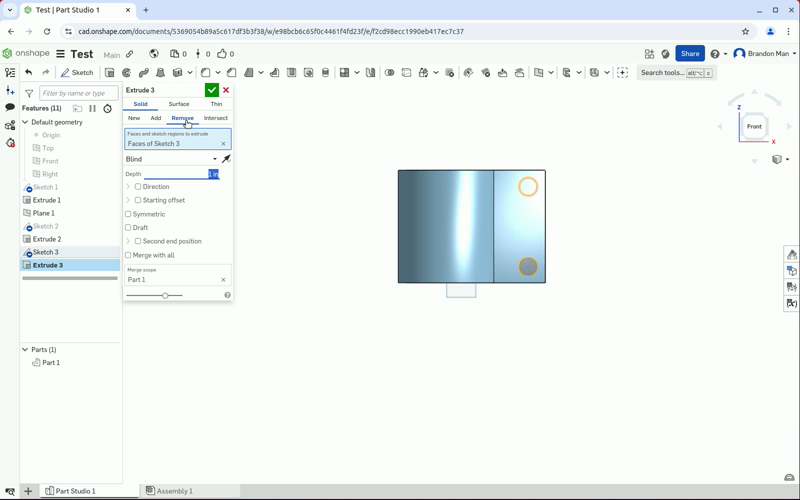
text(23.108)
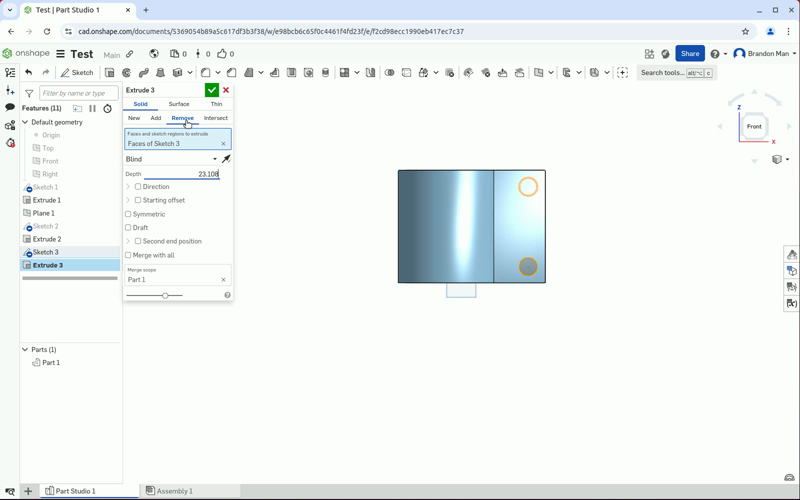
key(tab, 6)
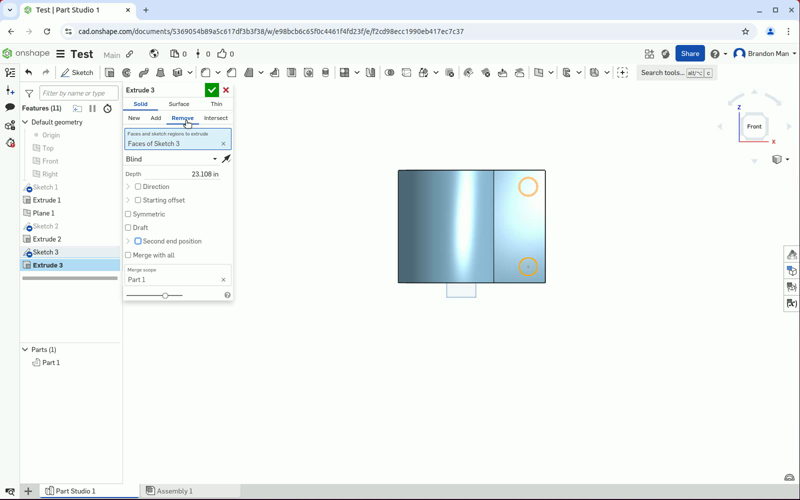
key(space)
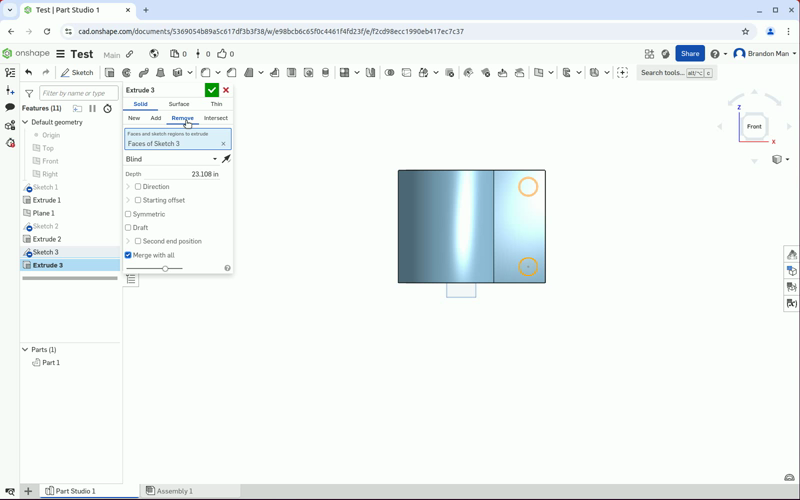
key(enter)
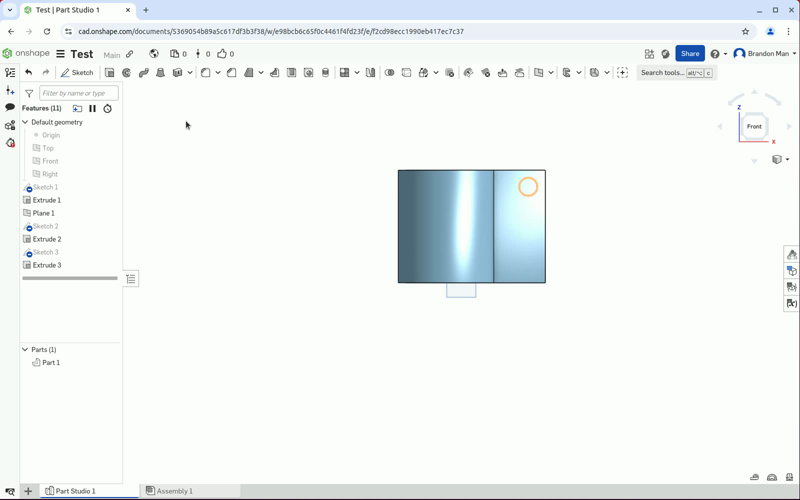
key(shift+h)
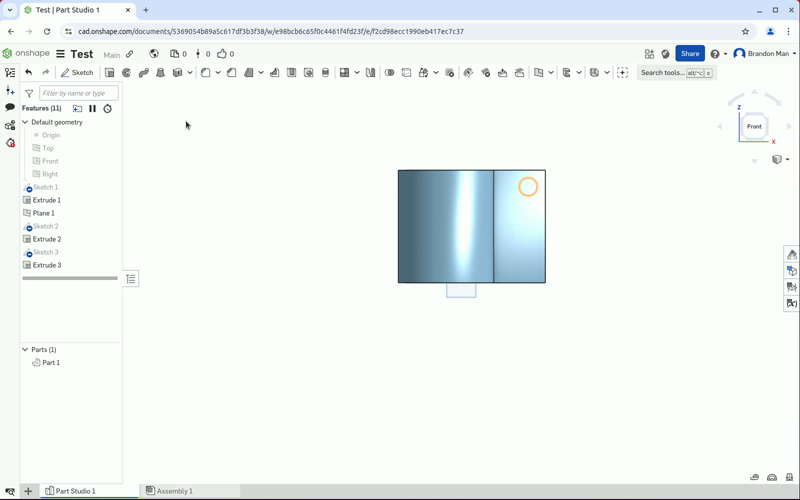
key(shift+h)
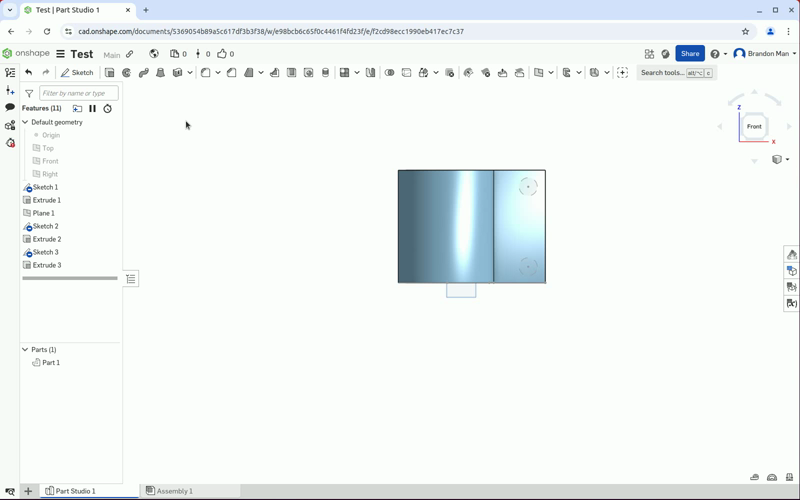
key(shift+7)
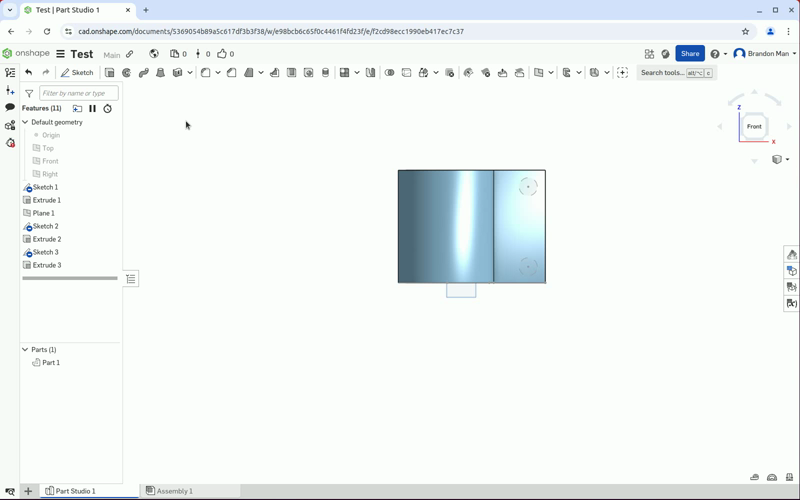
key(left, 2)
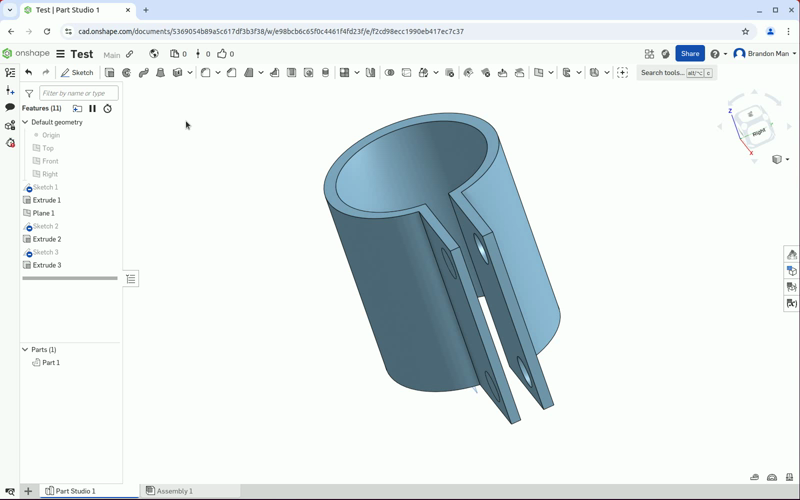
key(down, 2)
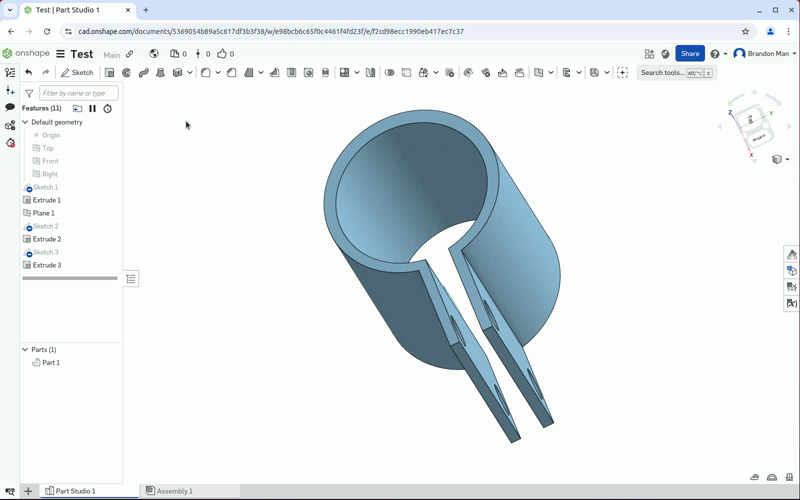
key(up, 2)
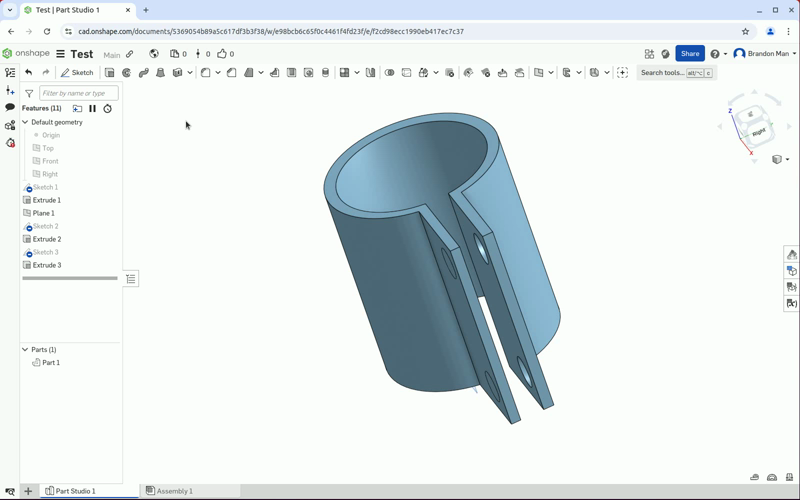
key(right, 2)
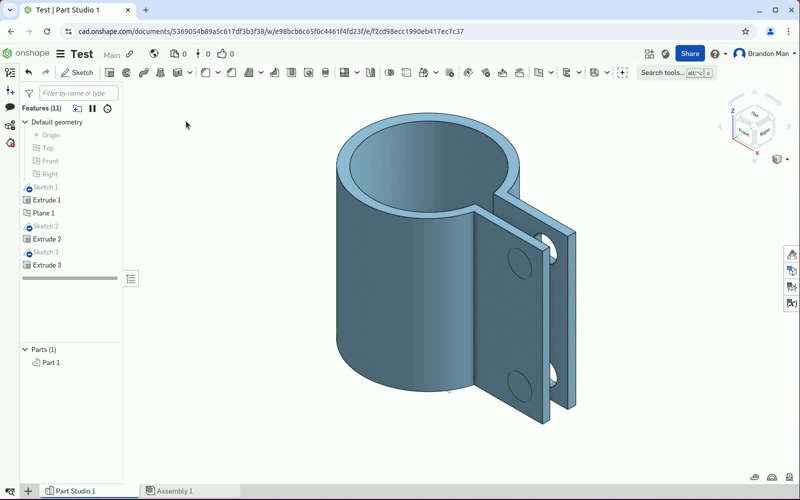
mouse_move(73, 189)
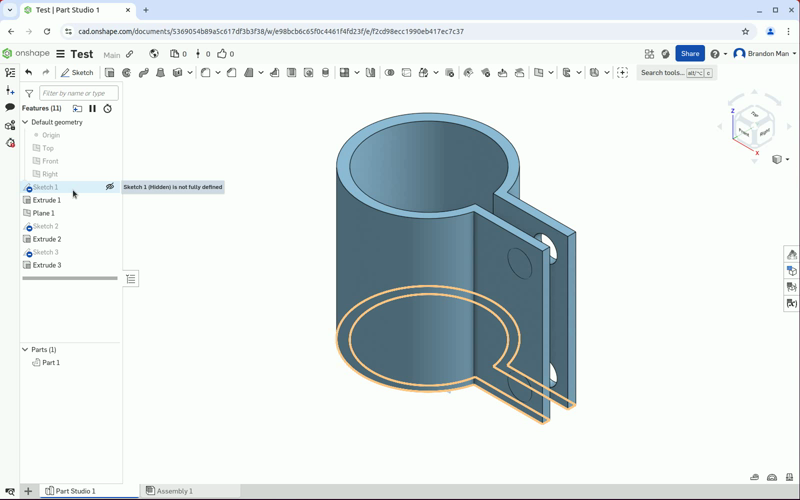
click(73, 189)